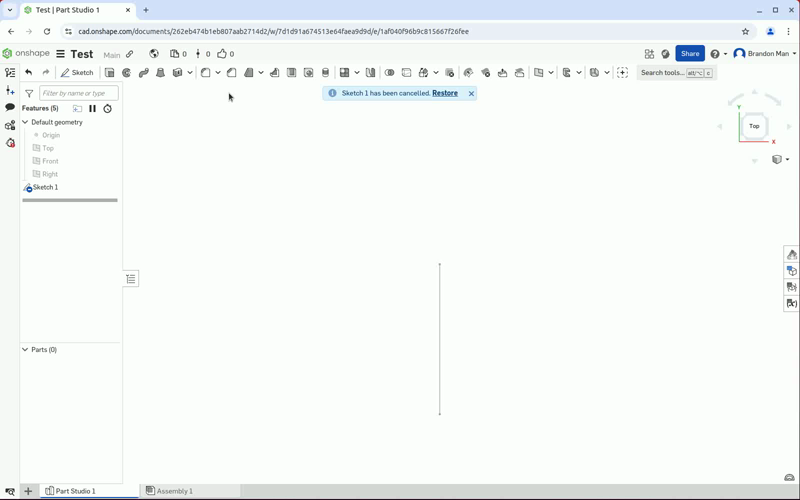
key(shift+h)
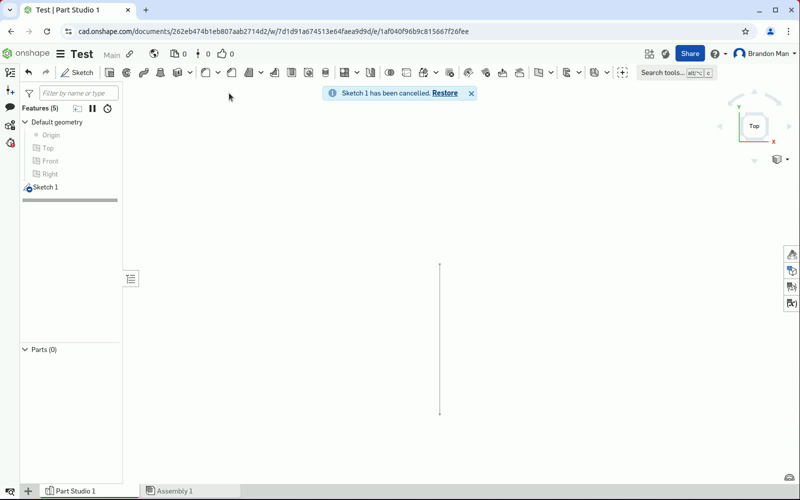
key(shift+s)
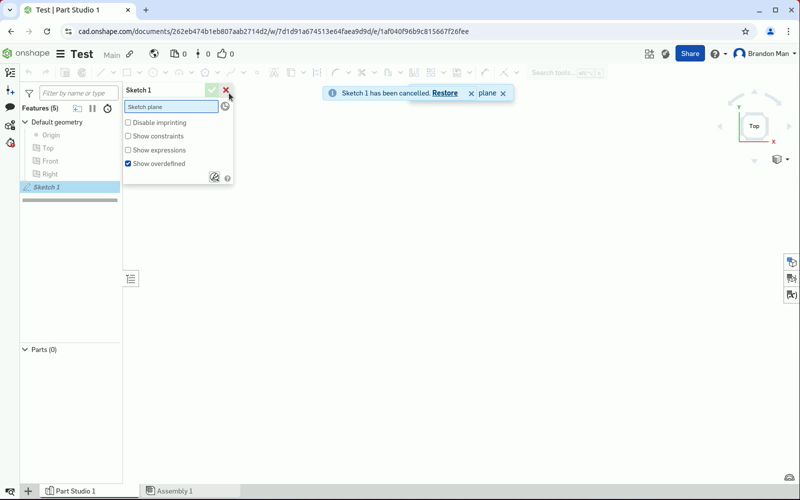
mouse_move(73, 150)
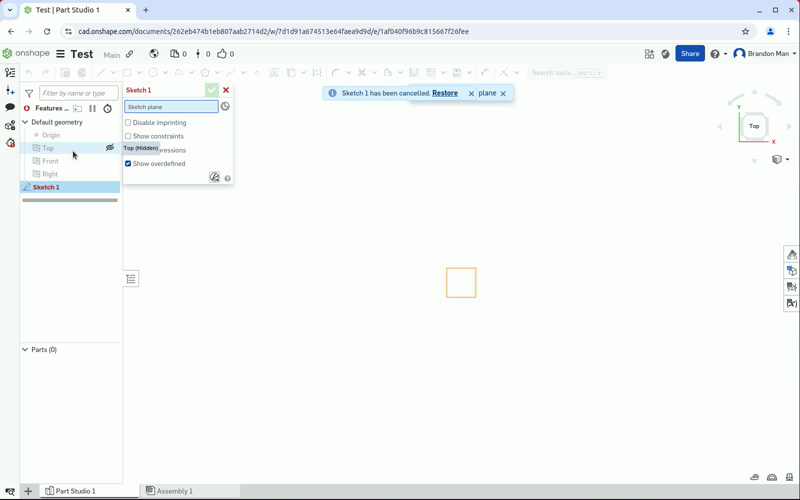
click(73, 150)
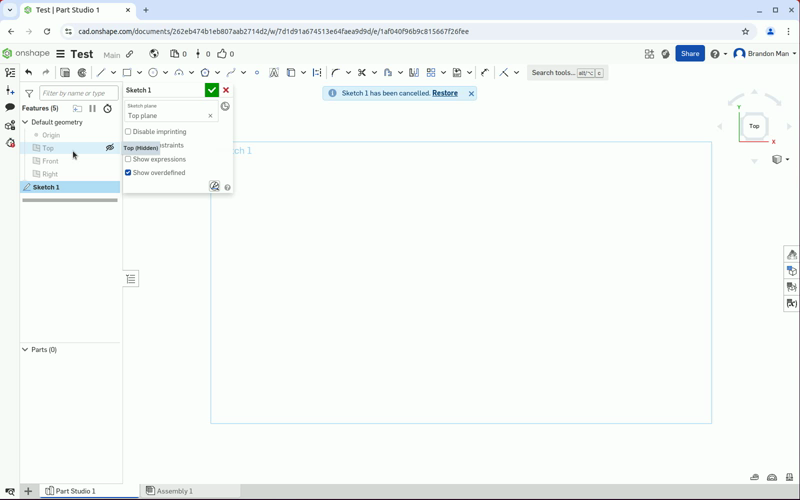
mouse_move(73, 352)
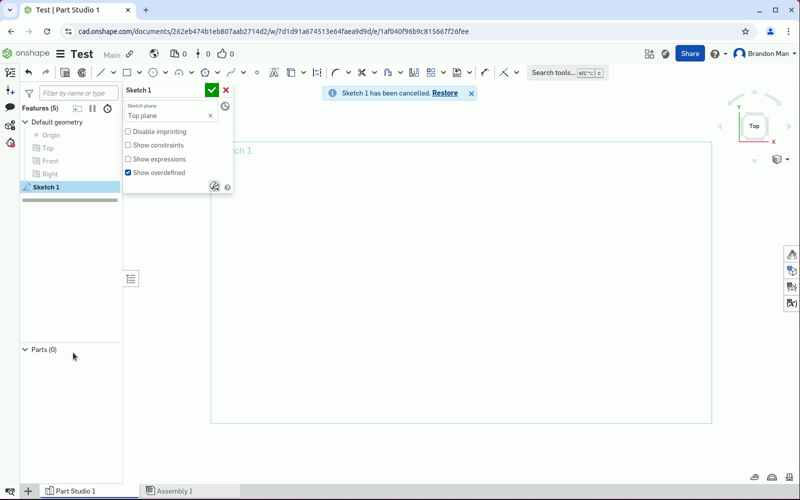
key(y)
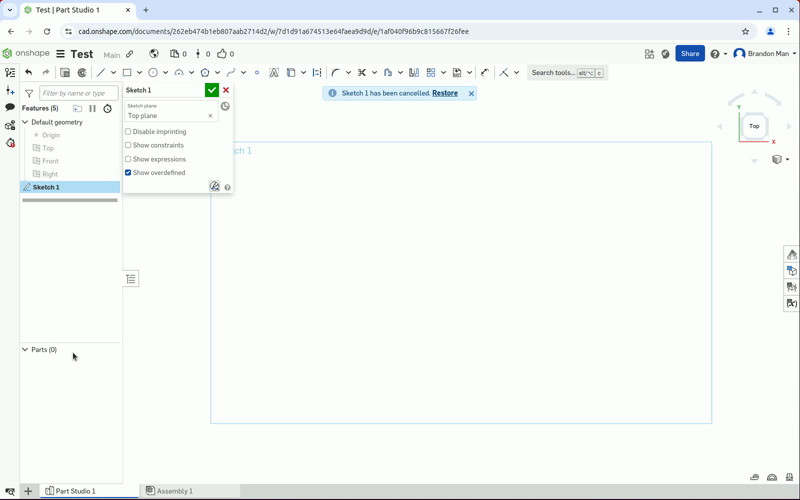
key(l)
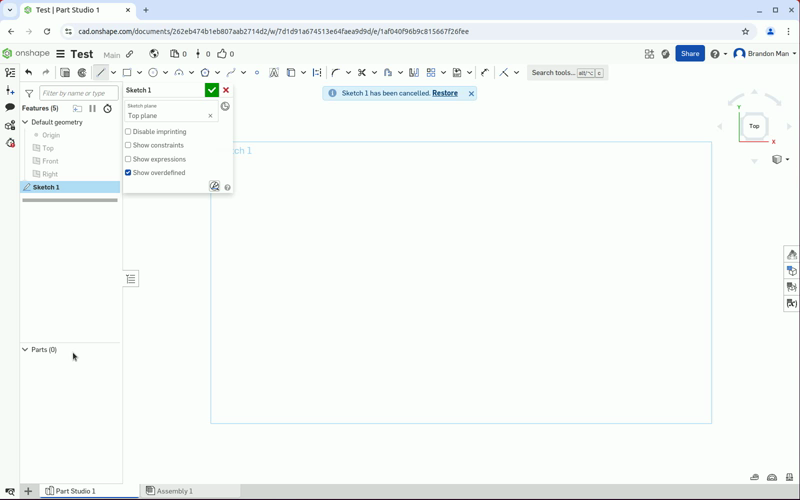
key_down(shift)
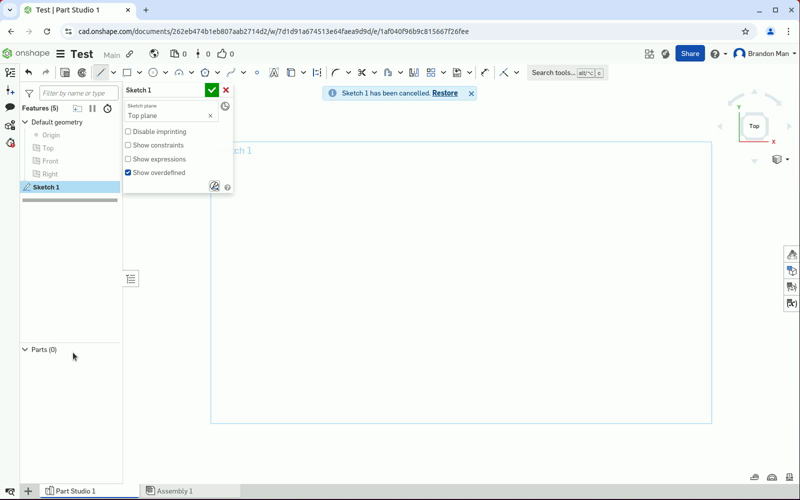
mouse_move(390, 245)
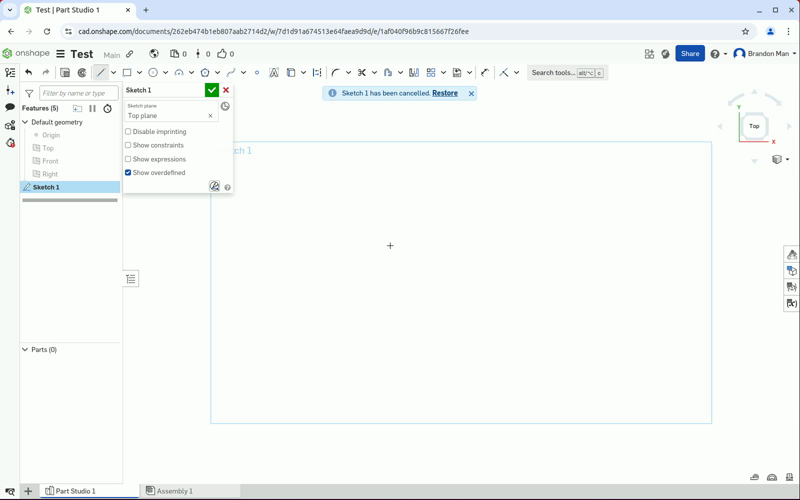
click(390, 245)
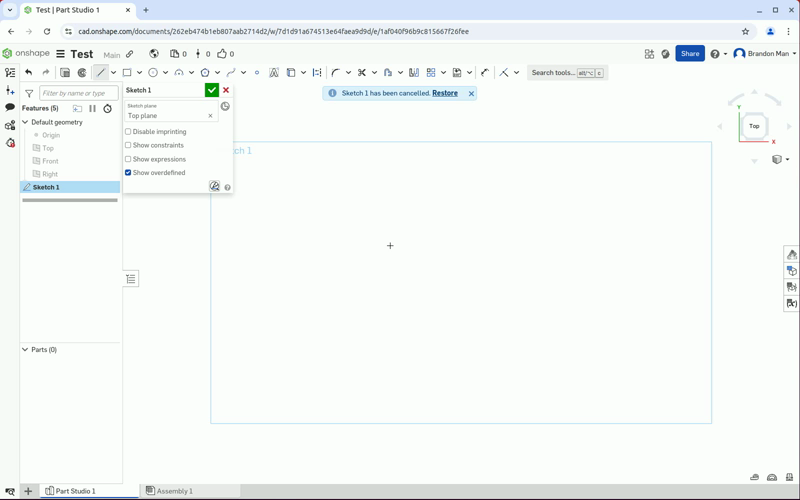
key_up(shift)
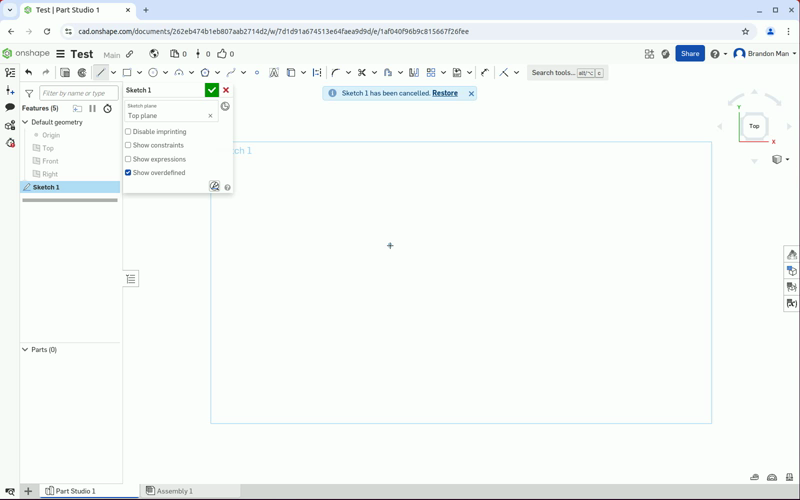
key_down(shift)
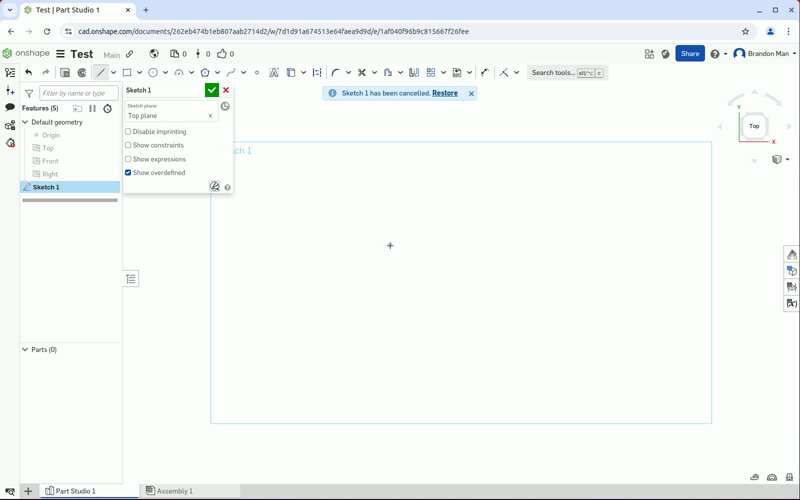
mouse_move(465, 245)
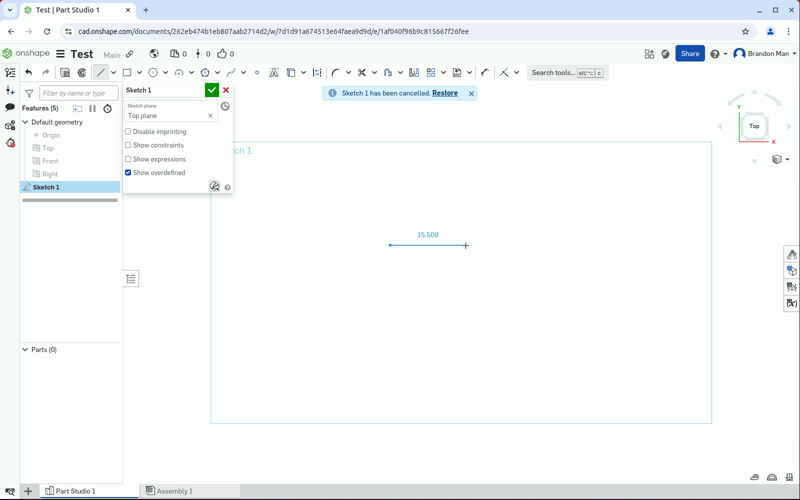
click(465, 245)
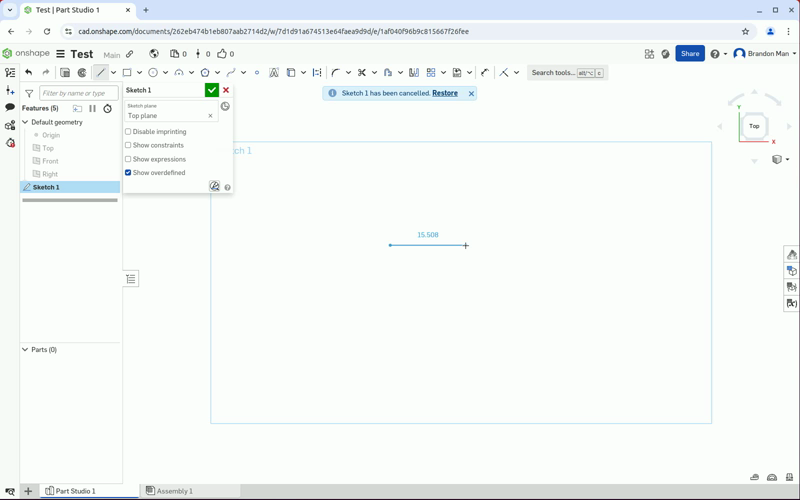
key_up(shift)
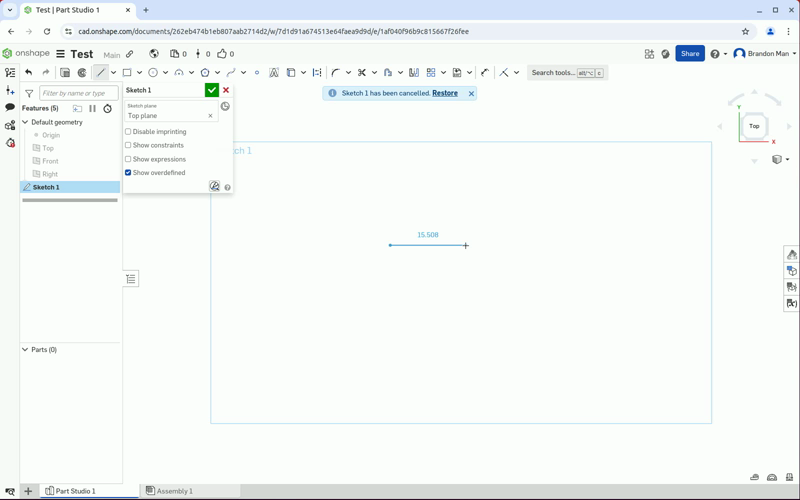
key_down(shift)
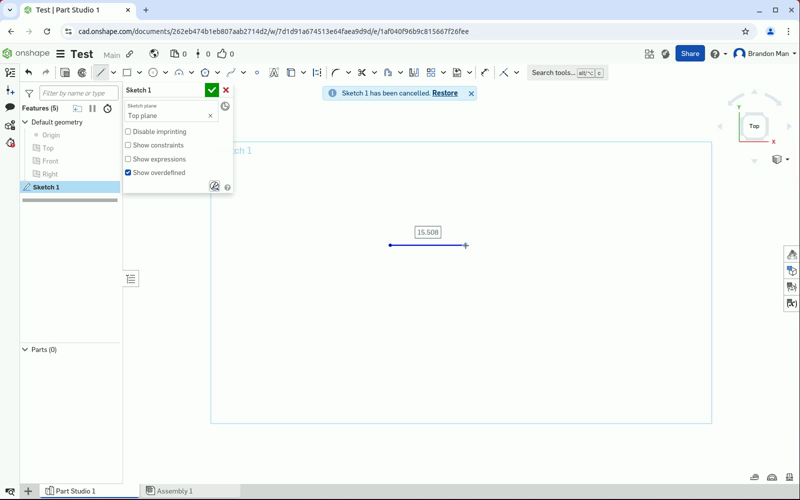
mouse_move(495, 245)
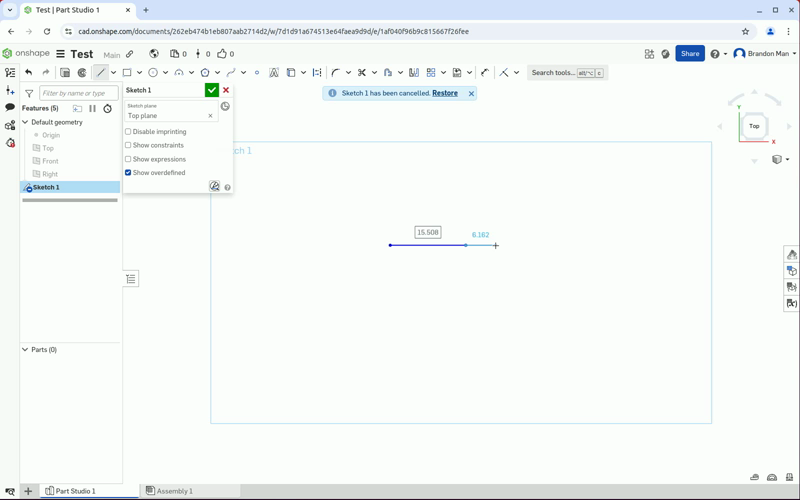
mouse_move(465, 219)
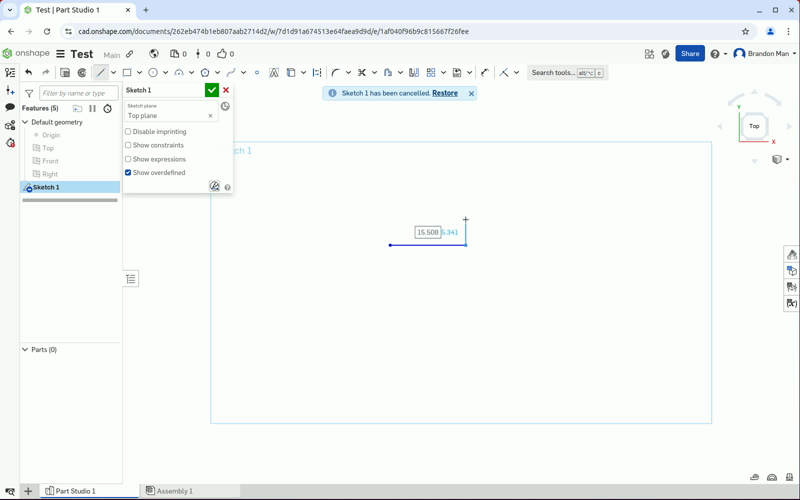
click(465, 219)
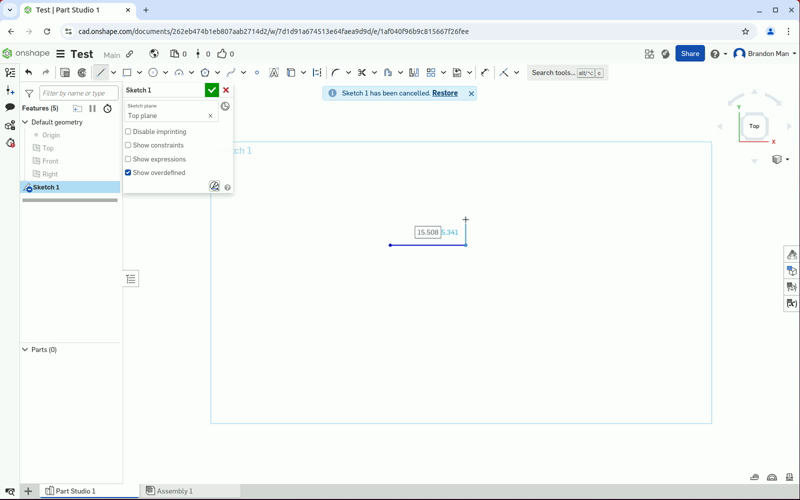
key_up(shift)
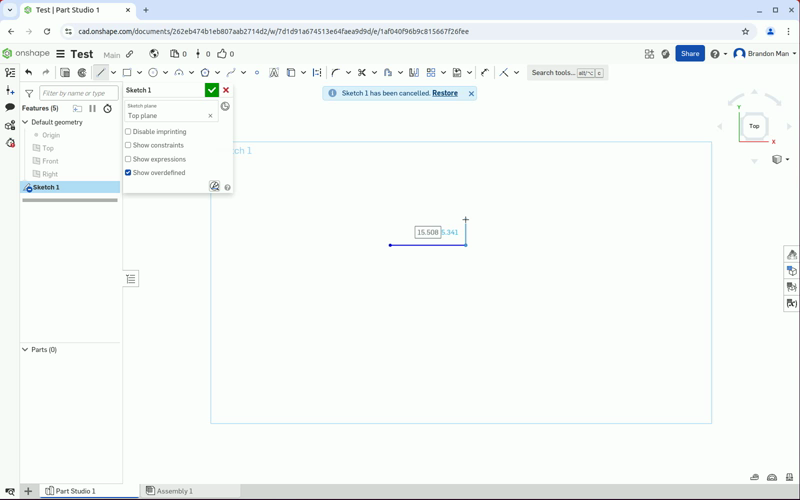
key_down(shift)
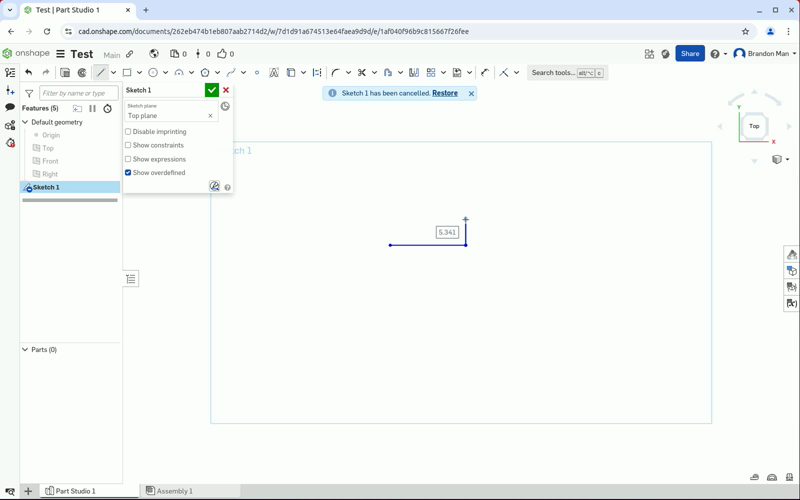
mouse_move(495, 219)
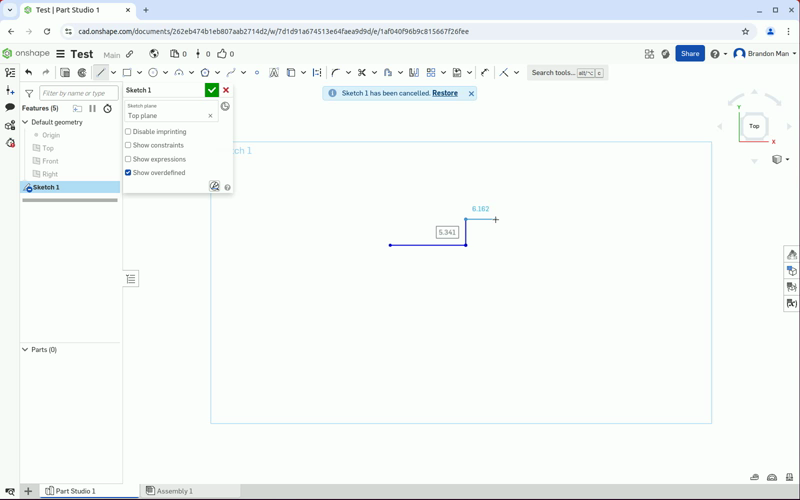
mouse_move(451, 219)
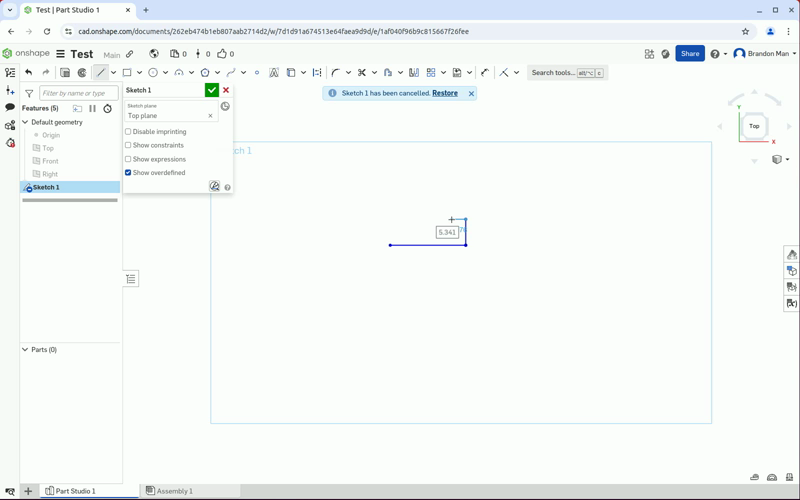
click(451, 219)
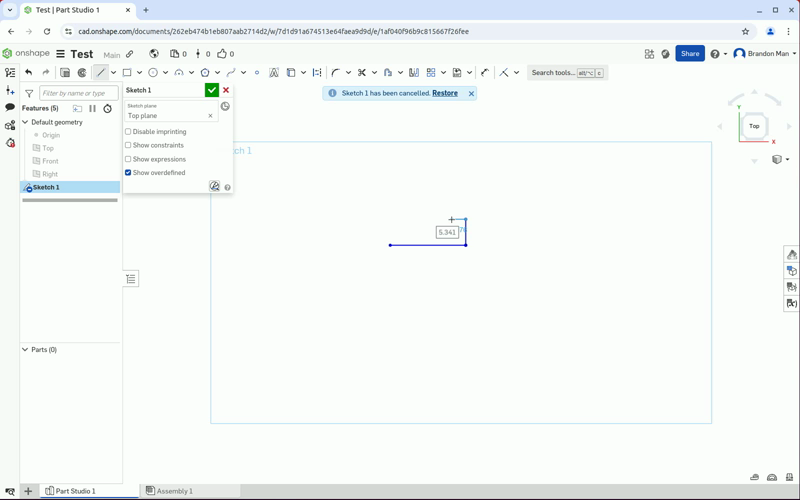
key_up(shift)
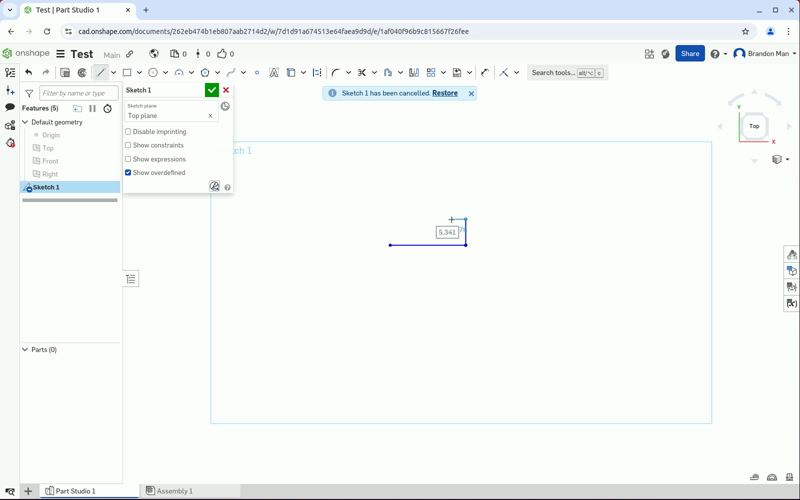
key_down(shift)
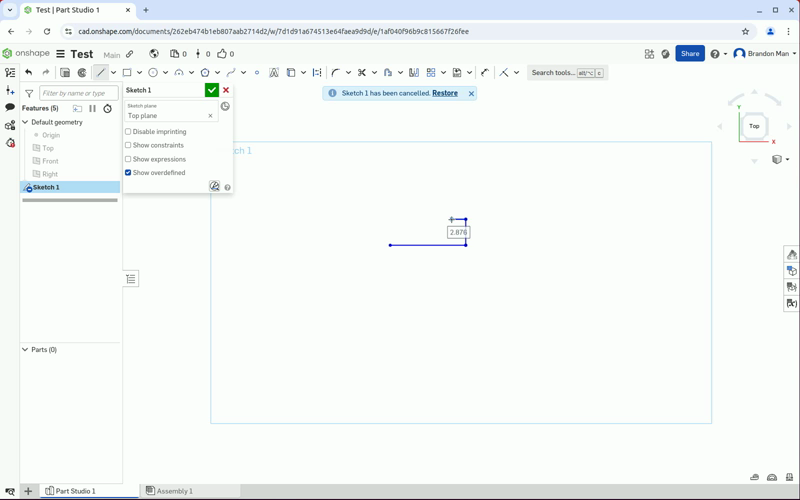
mouse_move(481, 219)
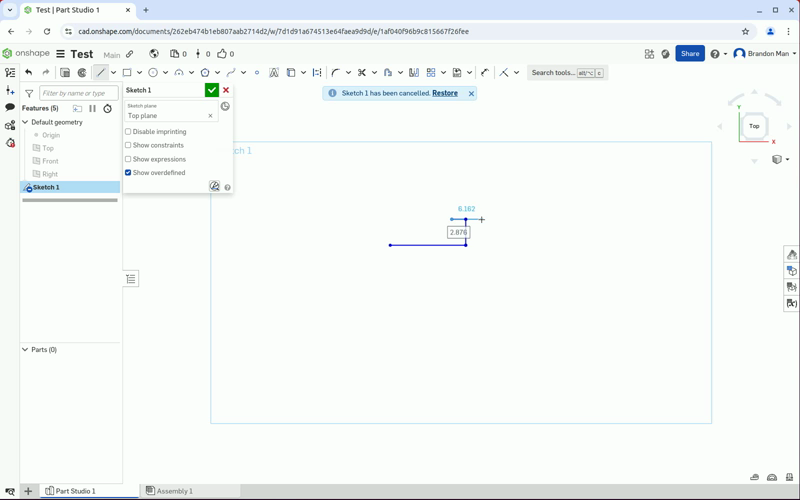
mouse_move(451, 196)
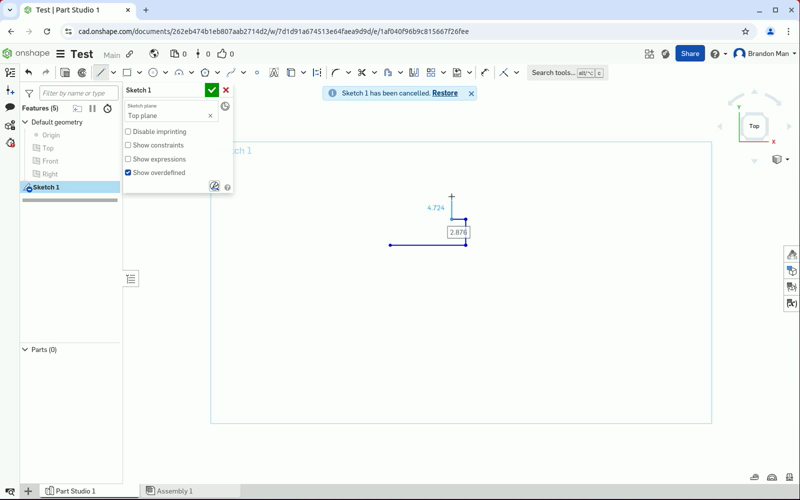
click(451, 196)
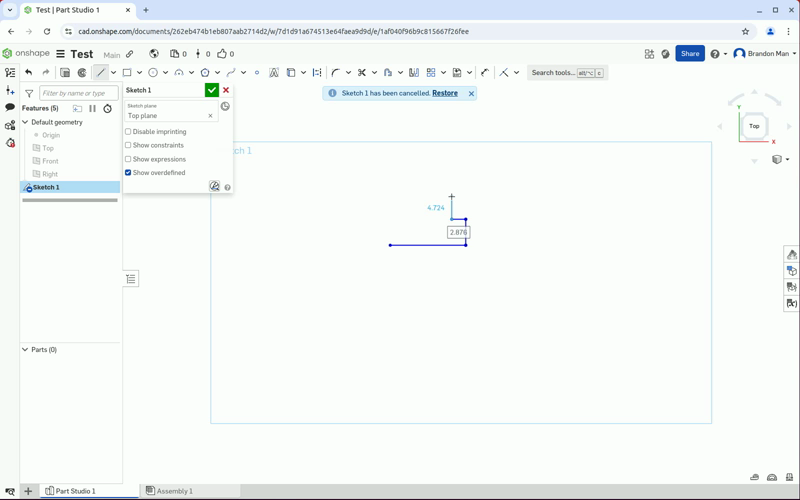
key_up(shift)
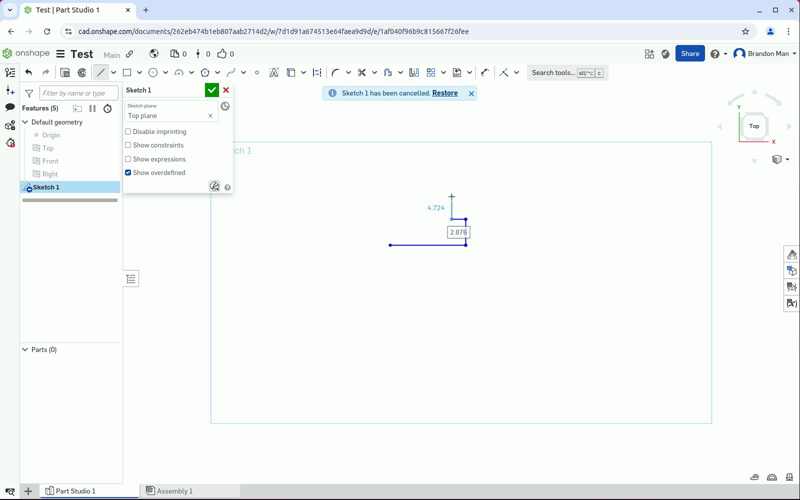
key_down(shift)
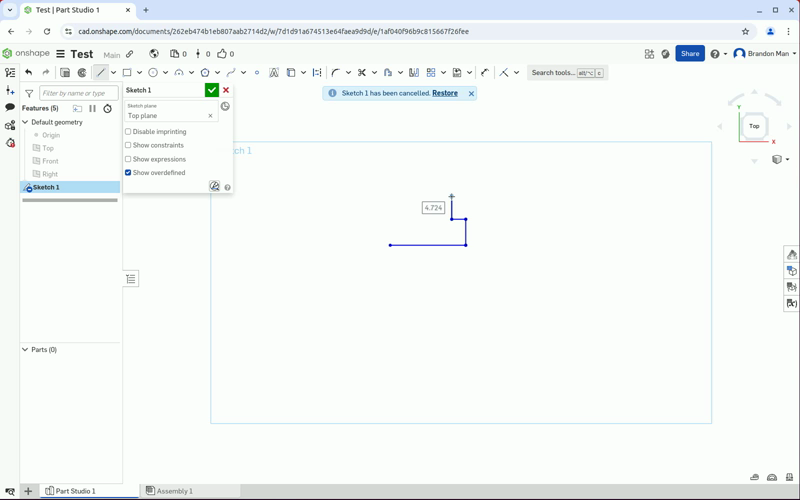
mouse_move(481, 196)
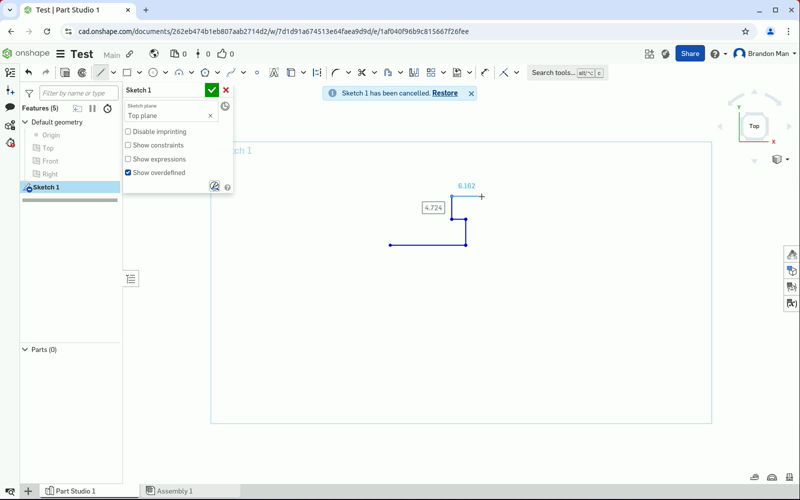
mouse_move(465, 196)
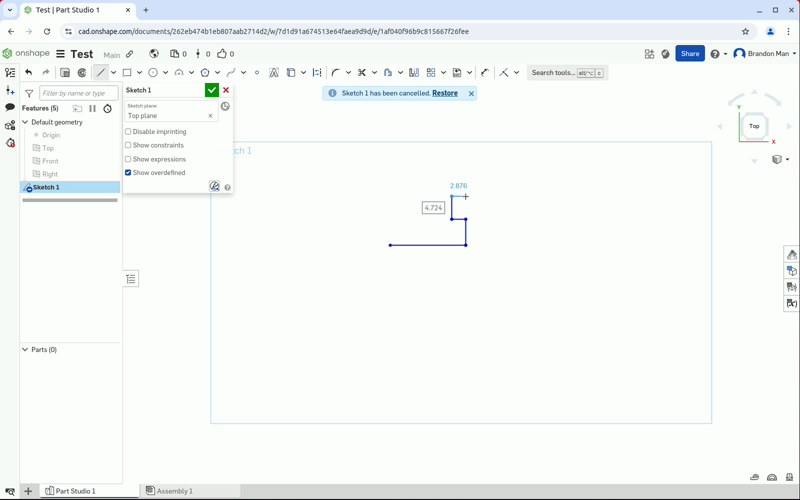
click(465, 196)
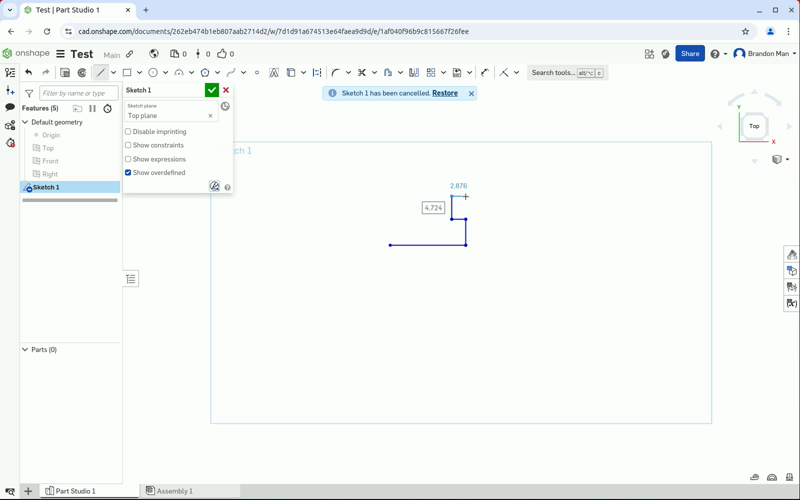
key_up(shift)
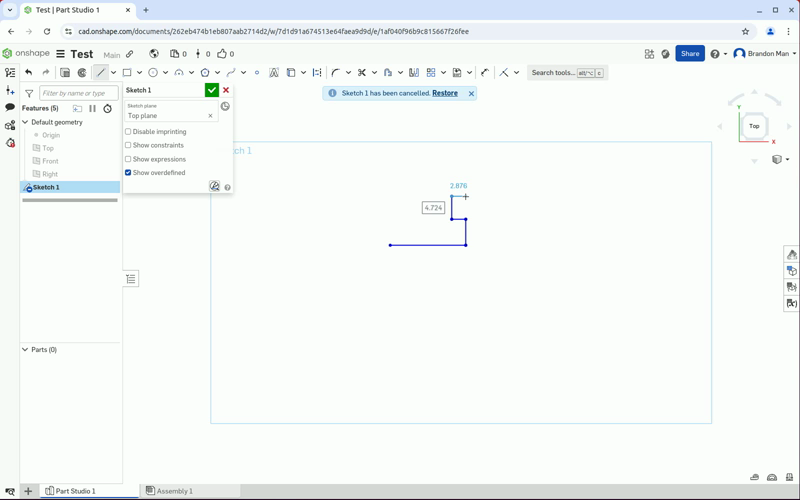
key_down(shift)
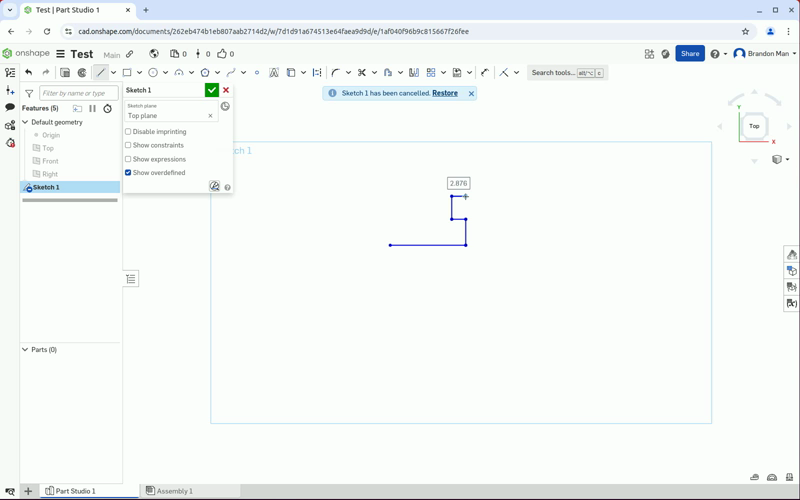
mouse_move(495, 196)
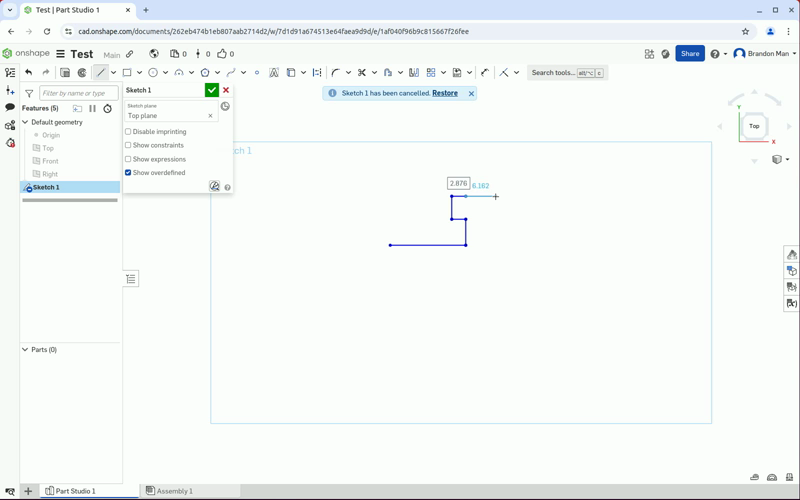
mouse_move(465, 170)
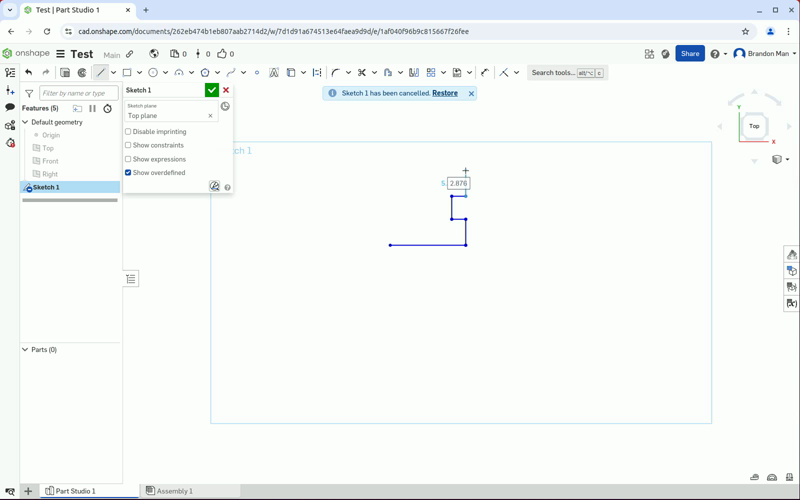
click(465, 170)
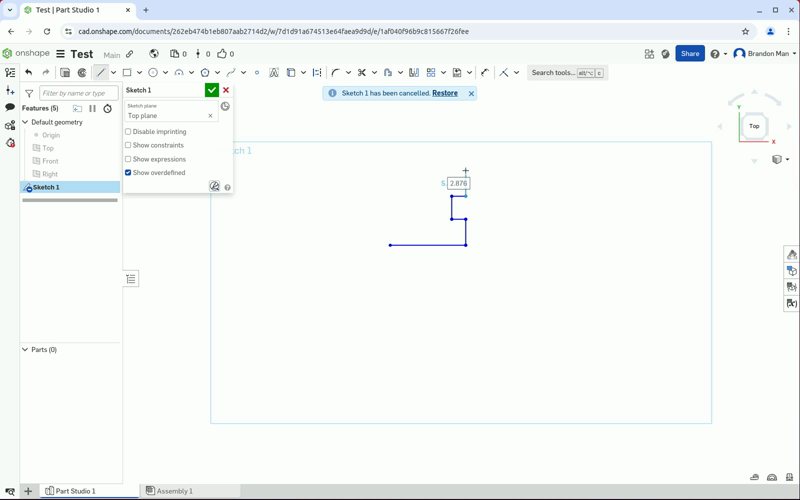
key_up(shift)
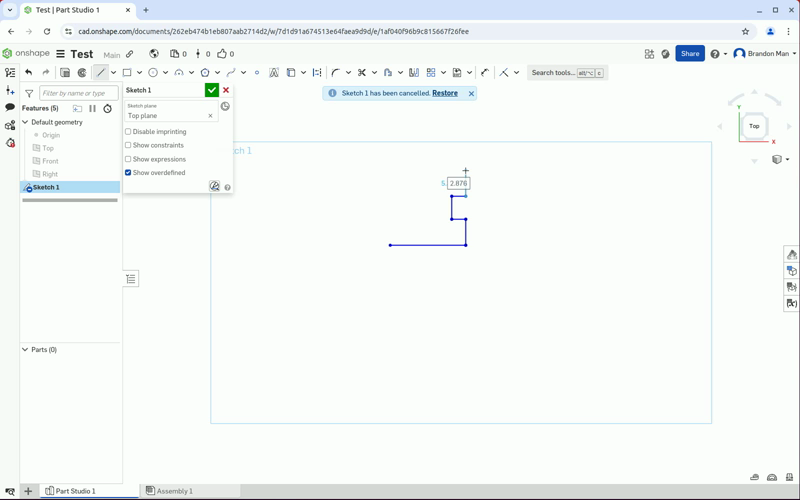
key_down(shift)
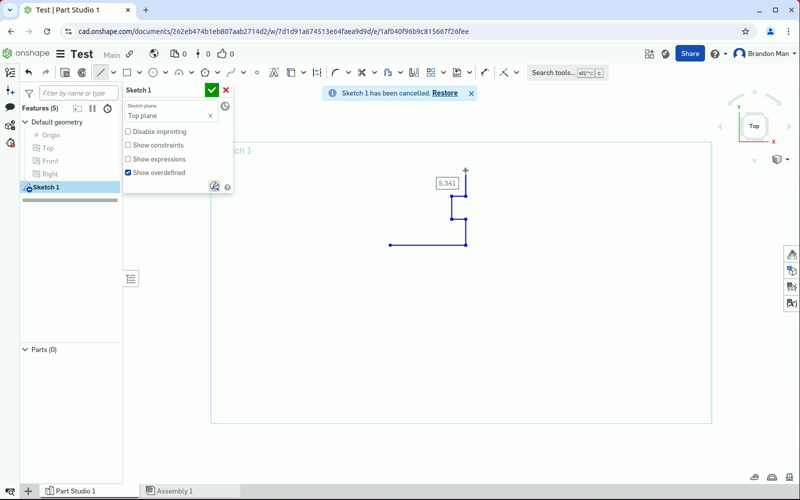
mouse_move(390, 170)
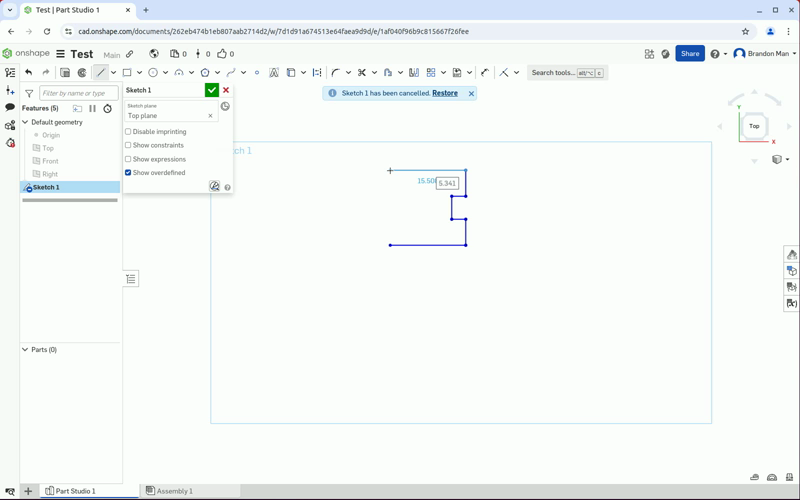
click(390, 170)
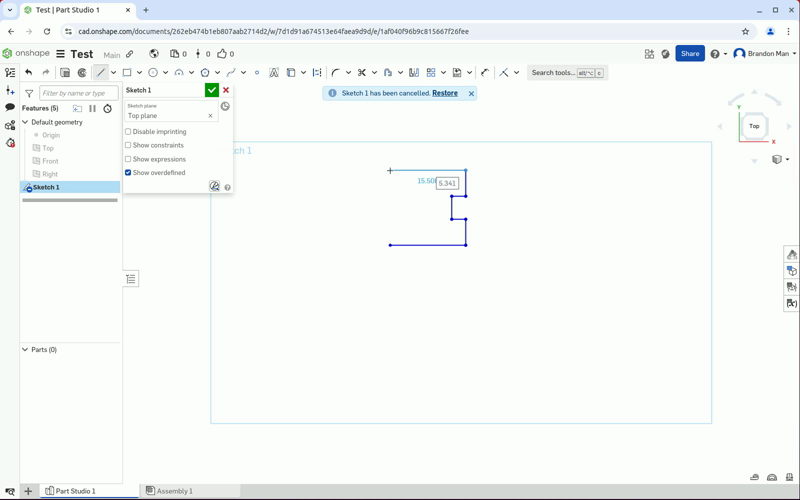
key_up(shift)
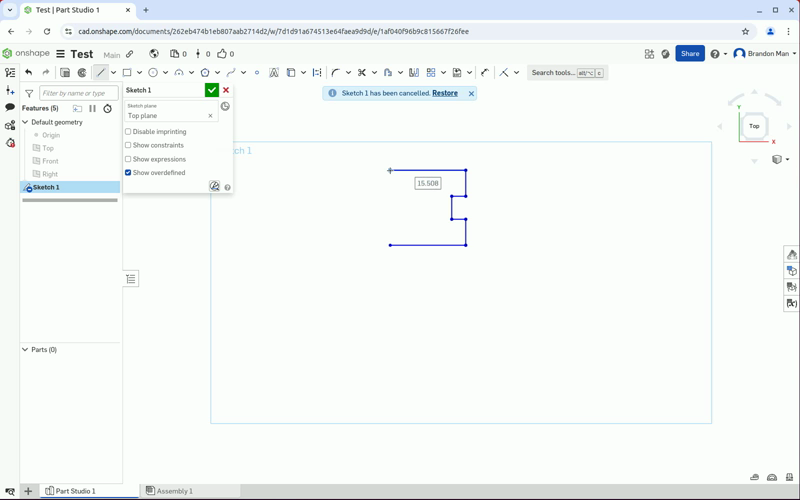
key_down(shift)
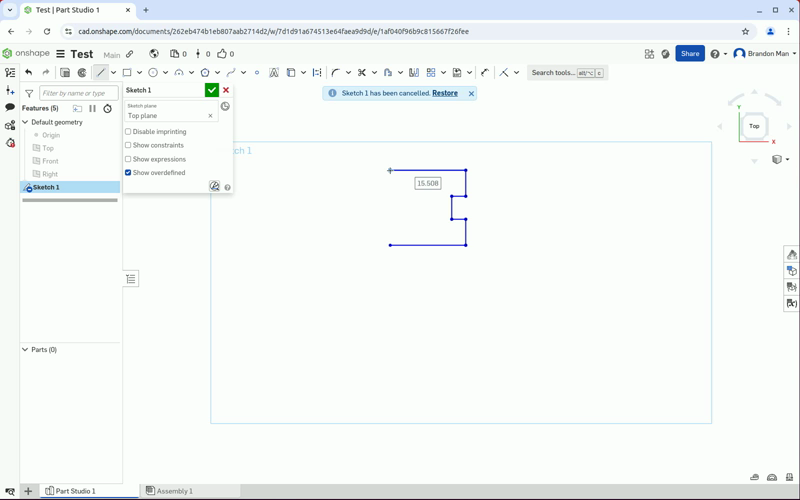
mouse_move(420, 170)
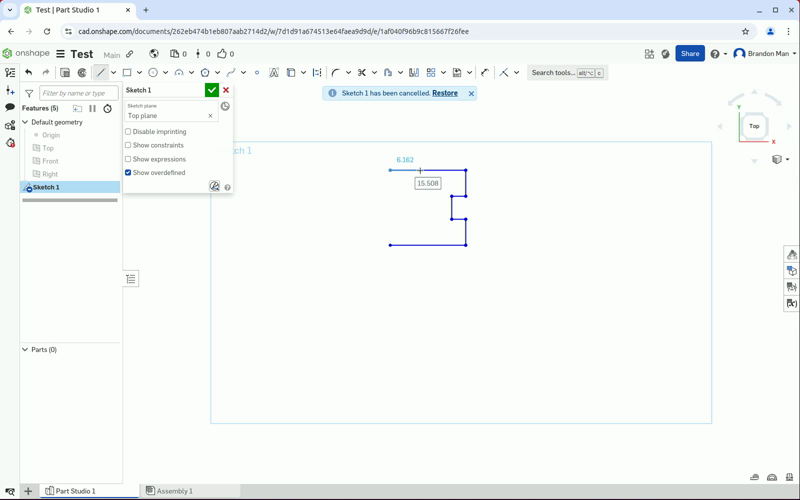
mouse_move(390, 196)
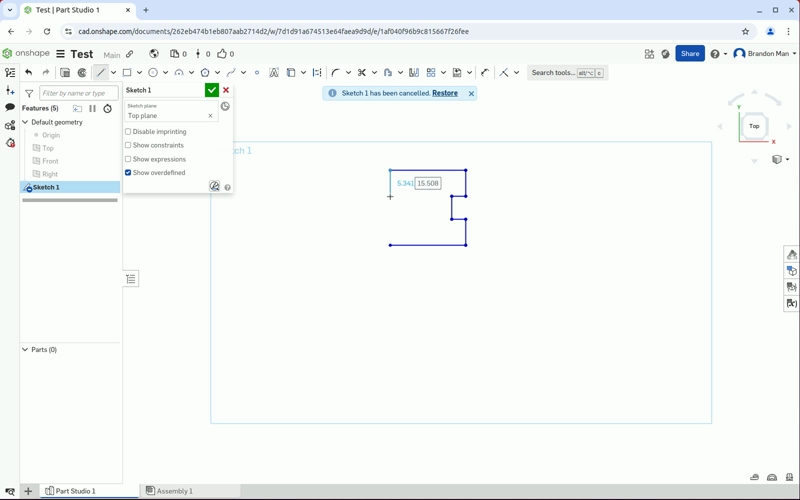
click(390, 196)
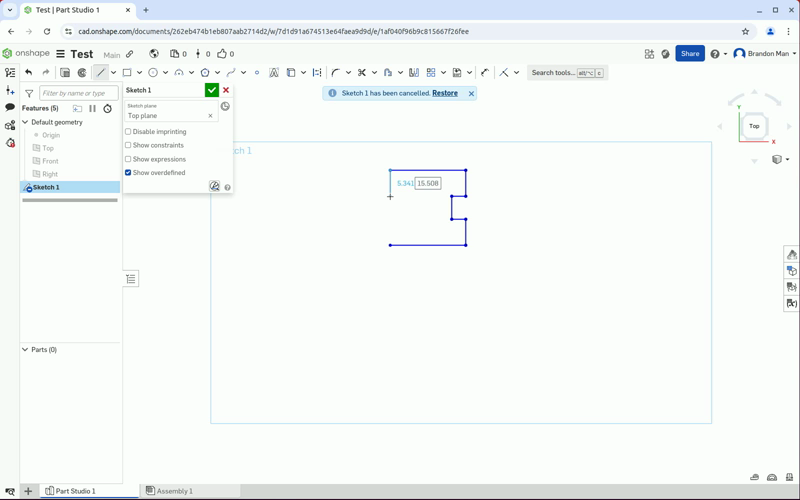
key_up(shift)
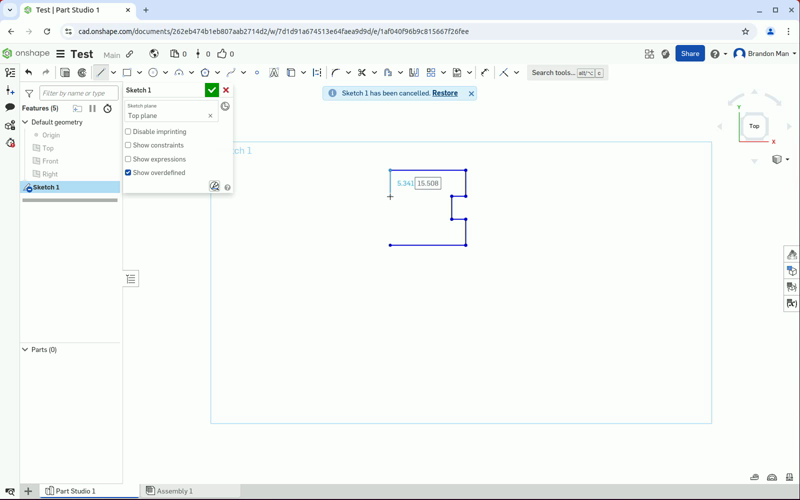
key_down(shift)
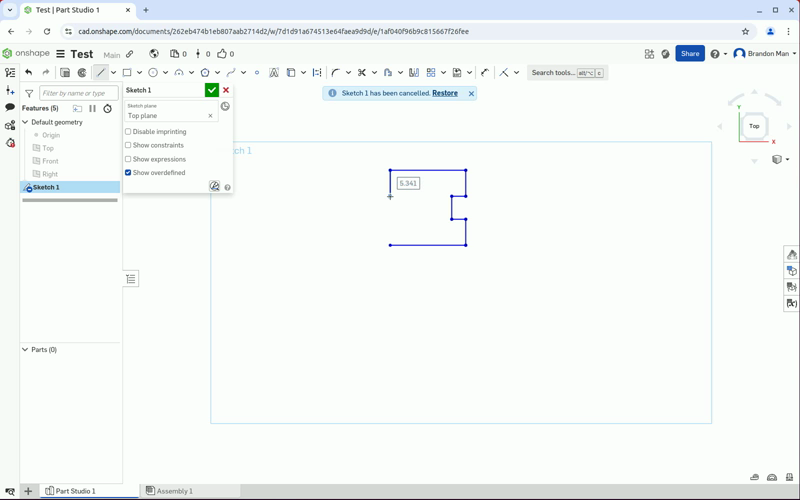
mouse_move(420, 196)
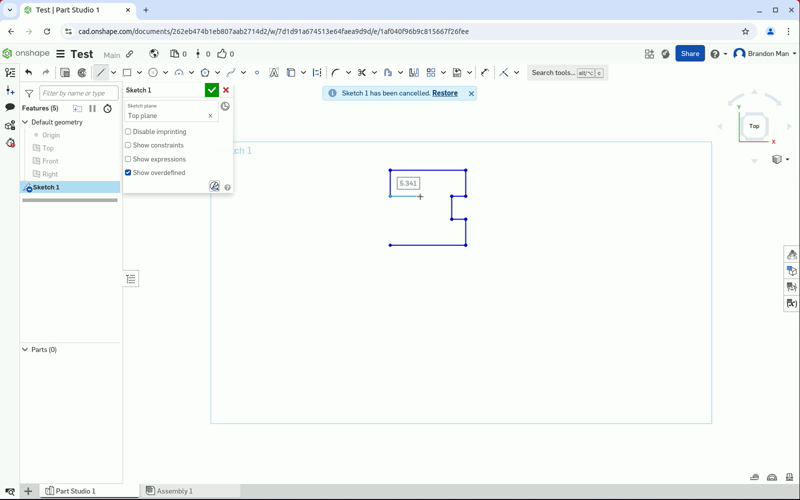
mouse_move(404, 196)
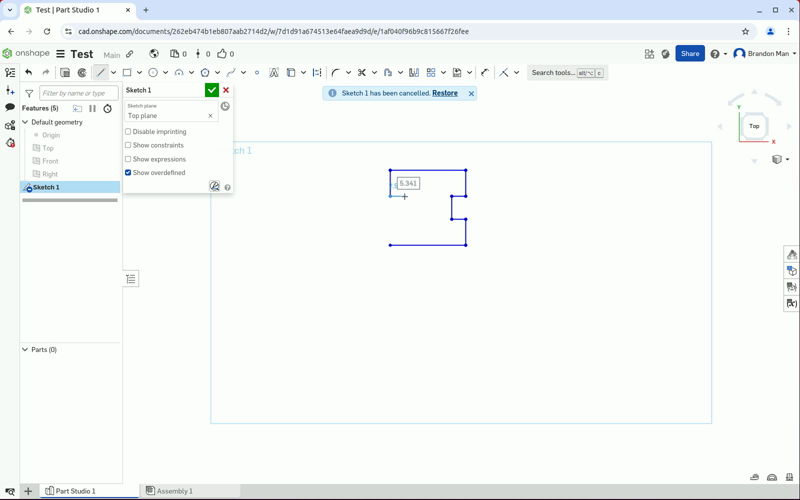
click(404, 196)
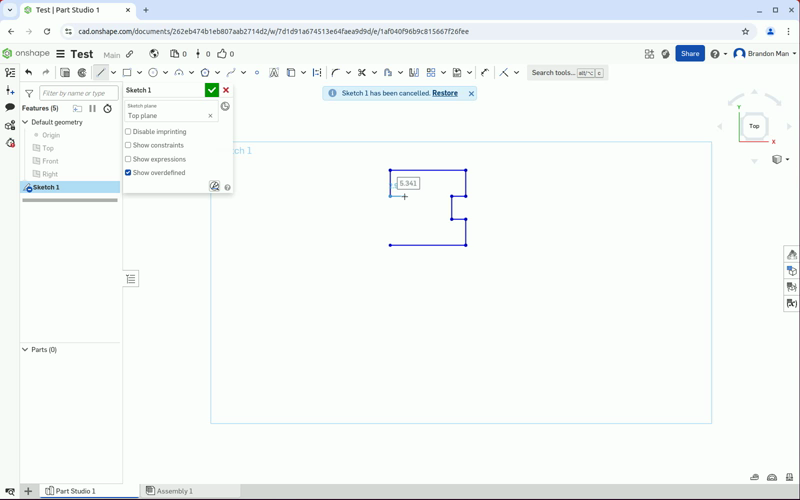
key_up(shift)
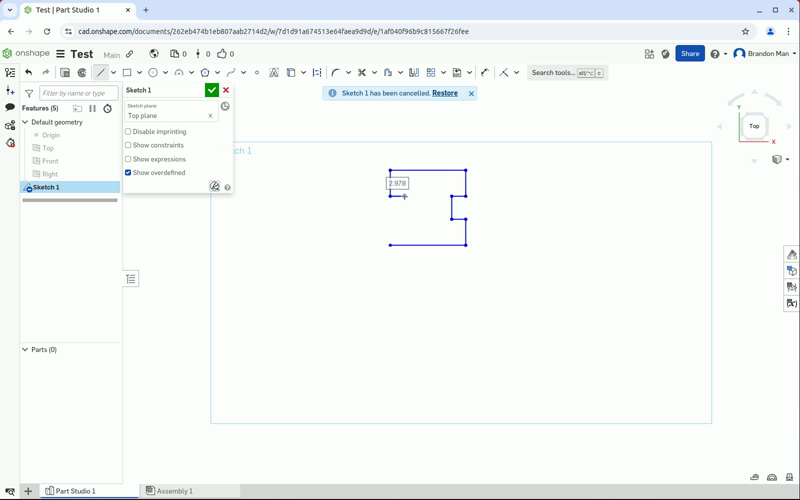
key_down(shift)
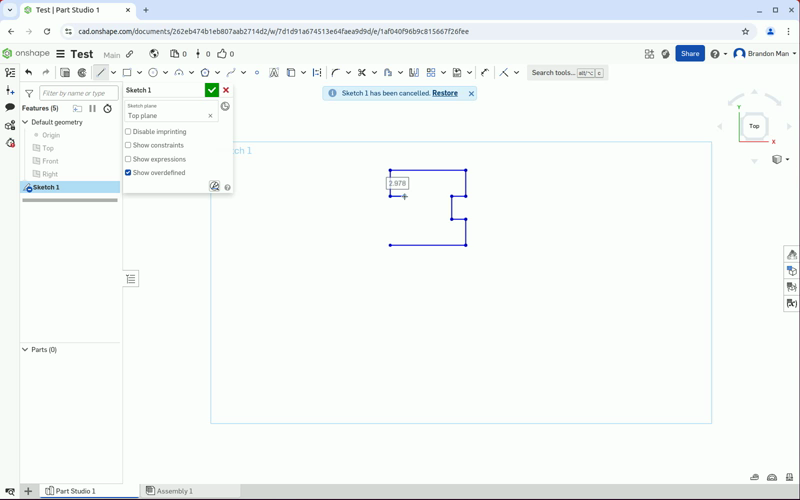
mouse_move(434, 196)
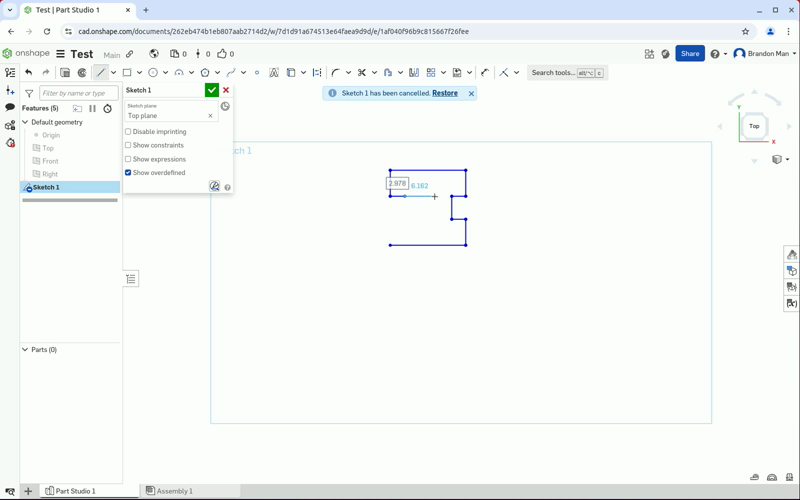
mouse_move(404, 219)
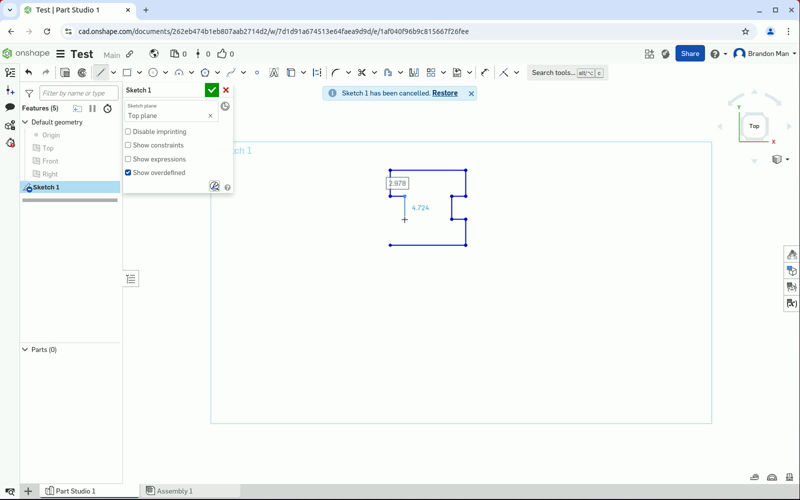
click(404, 219)
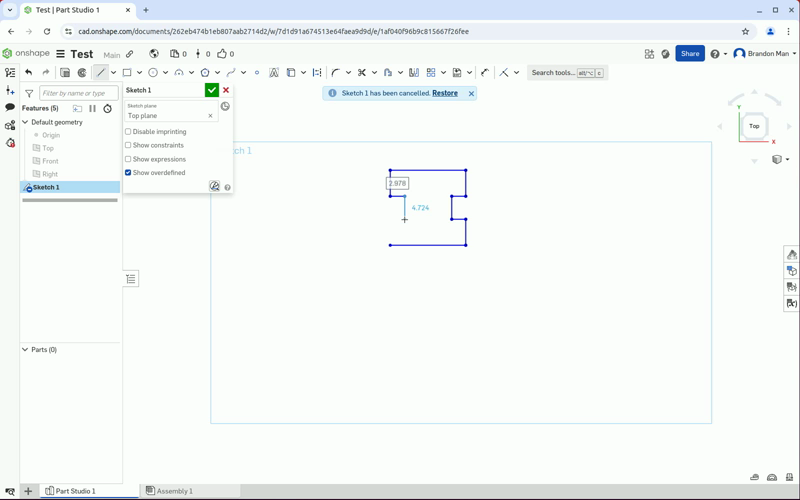
key_up(shift)
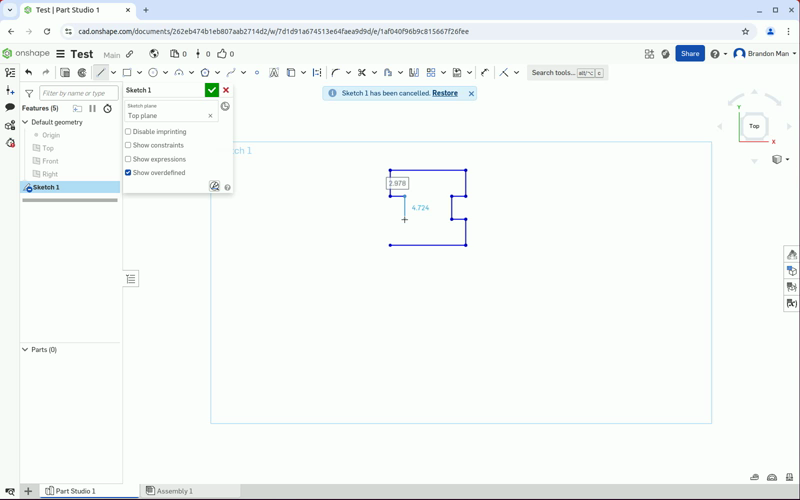
key_down(shift)
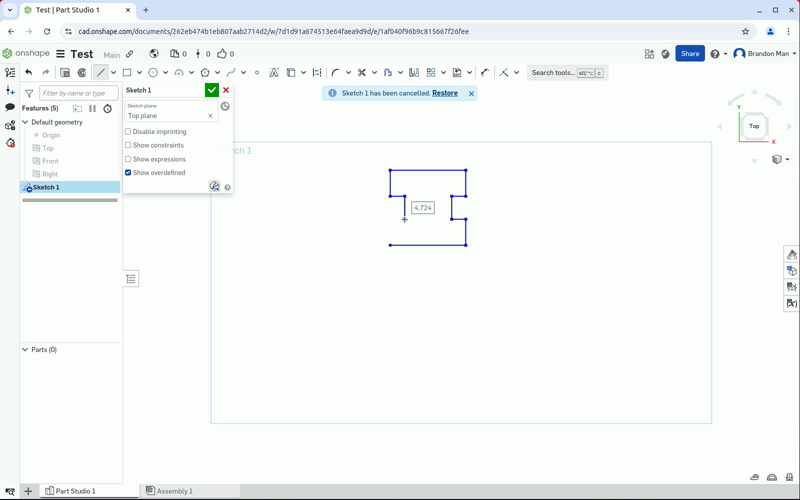
mouse_move(434, 219)
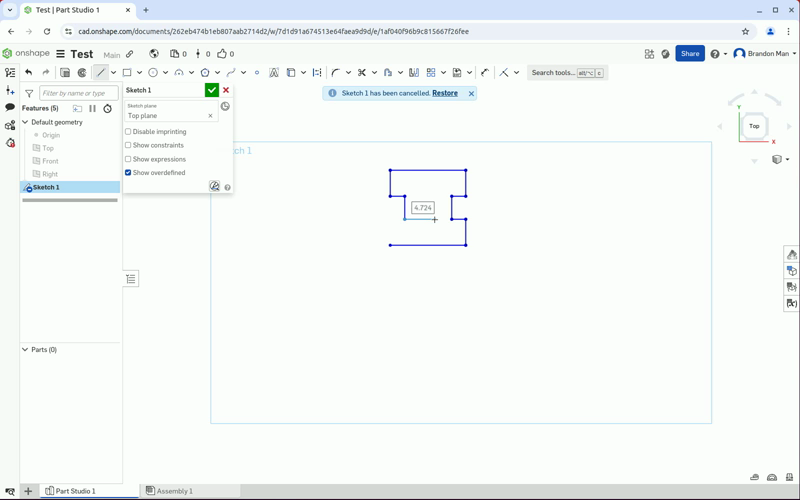
mouse_move(390, 219)
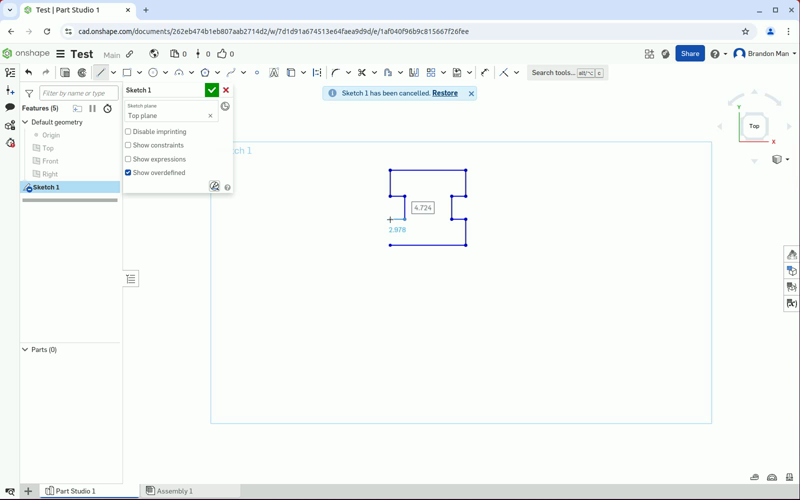
click(390, 219)
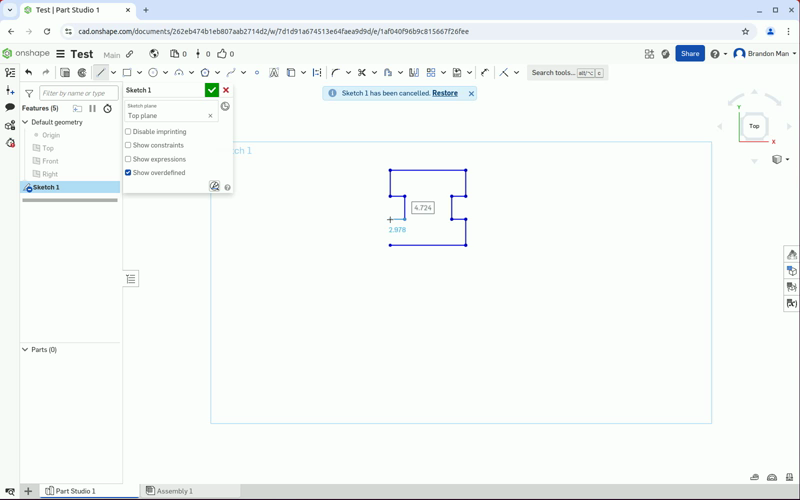
key_up(shift)
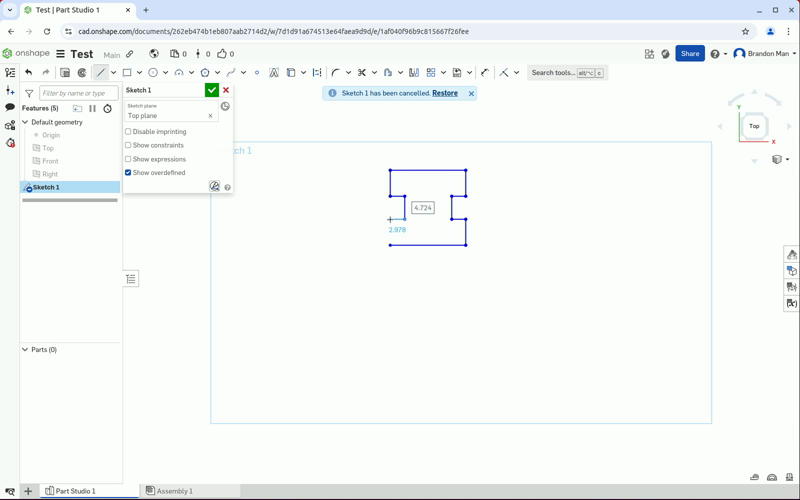
mouse_move(420, 219)
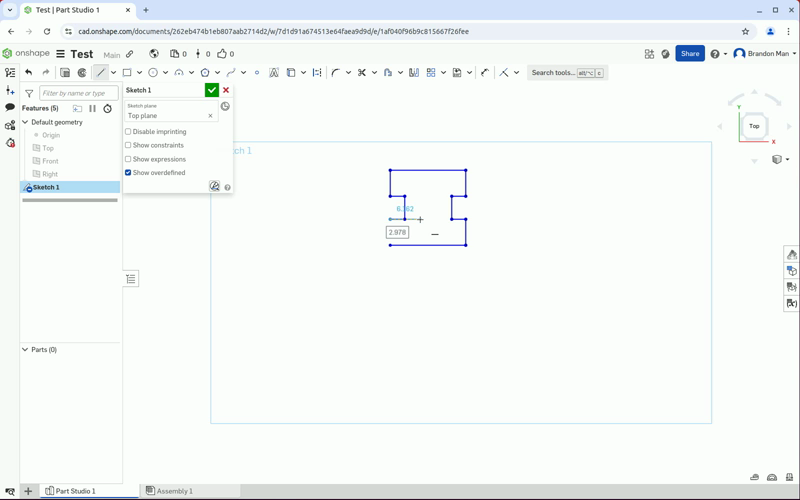
key_down(shift)
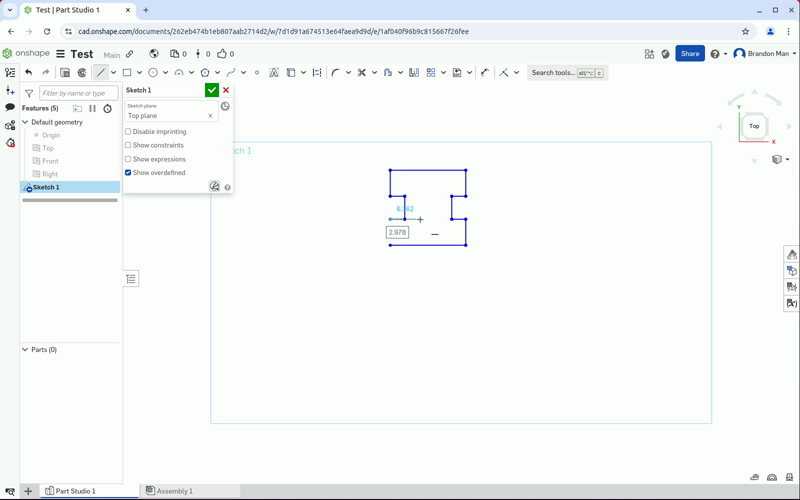
mouse_move(390, 245)
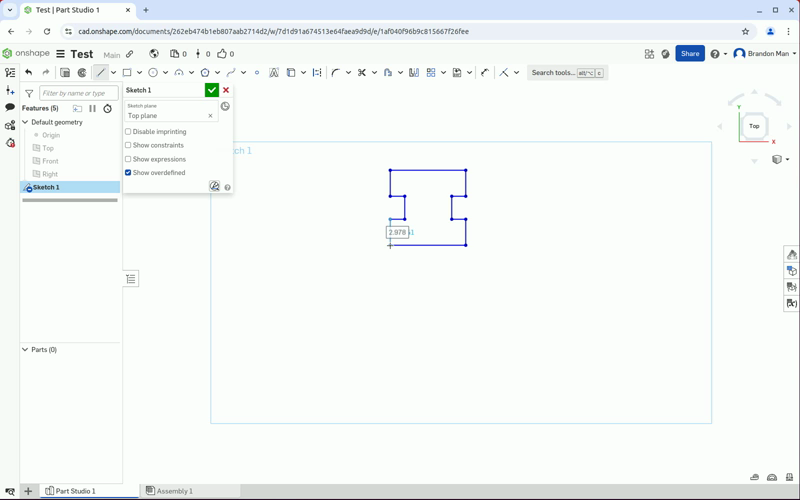
key_up(shift)
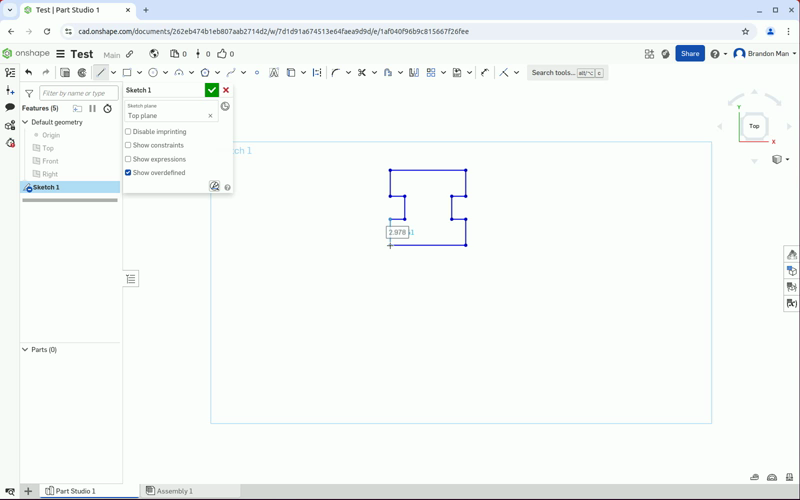
click(390, 245)
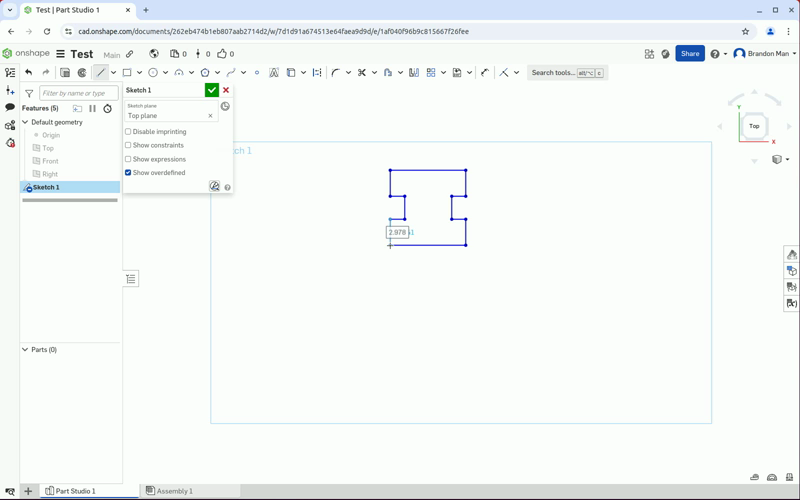
key(esc)
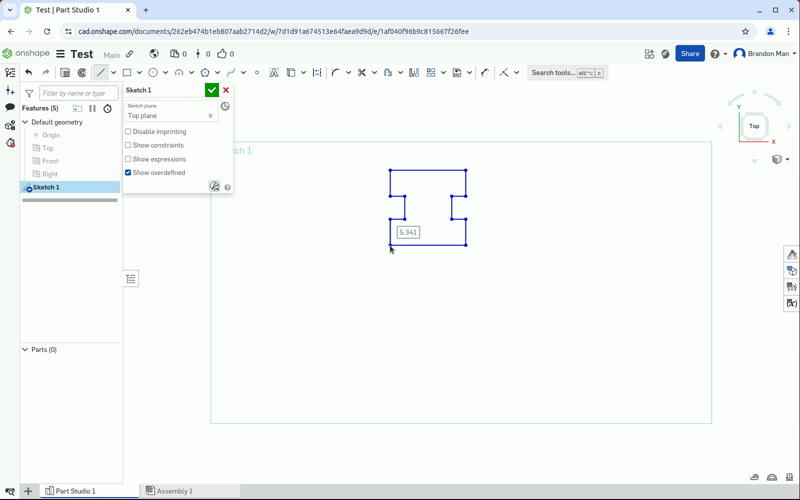
key(c)
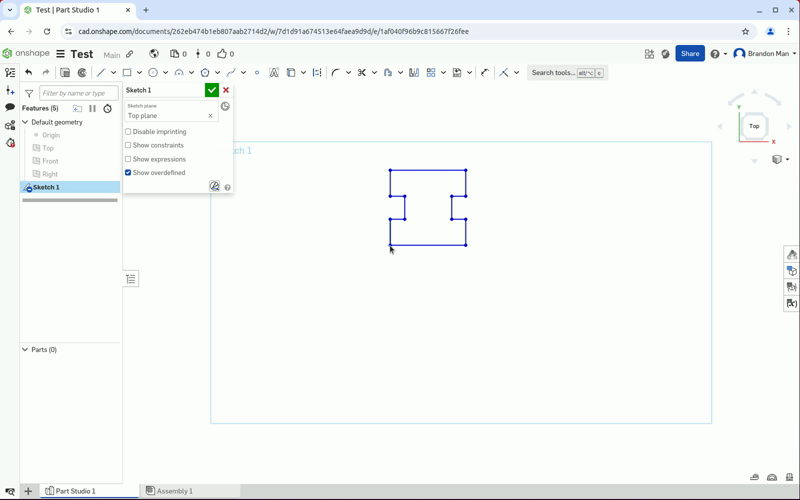
key_down(shift)
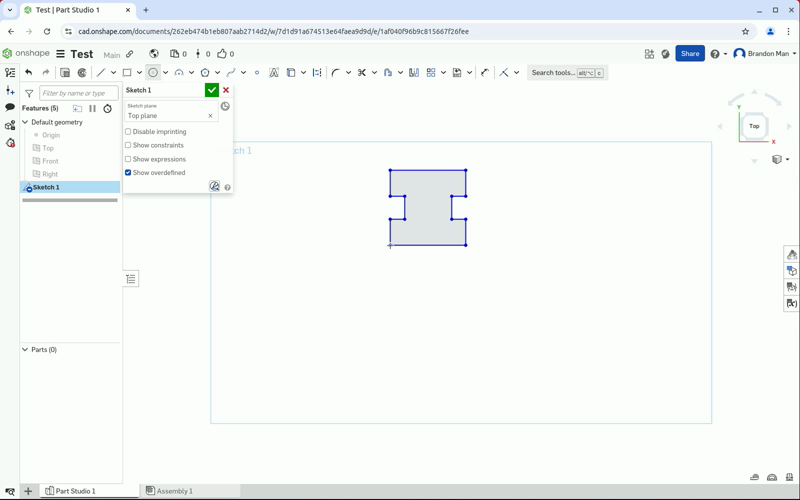
mouse_move(428, 207)
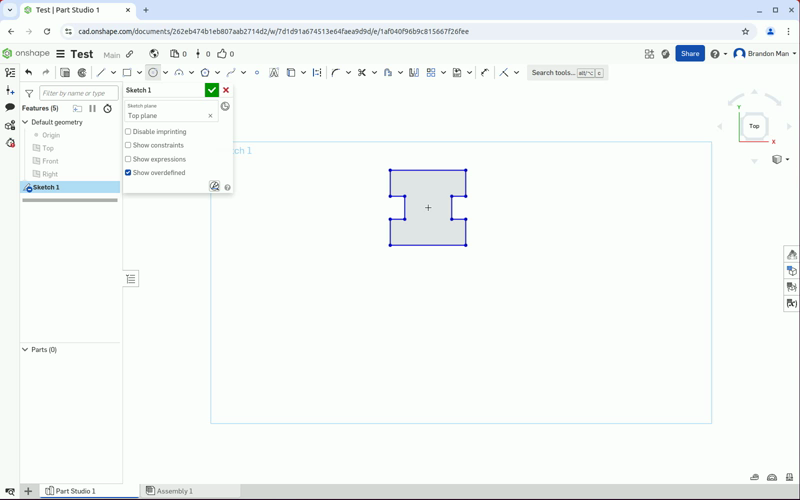
click(428, 207)
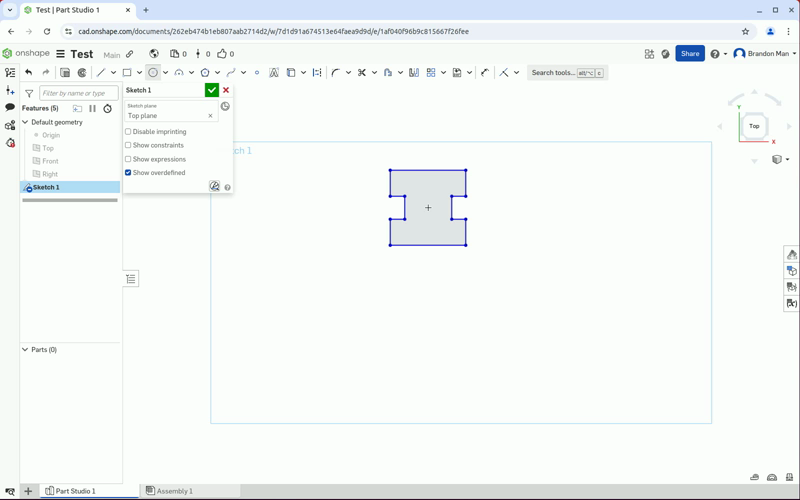
key_up(shift)
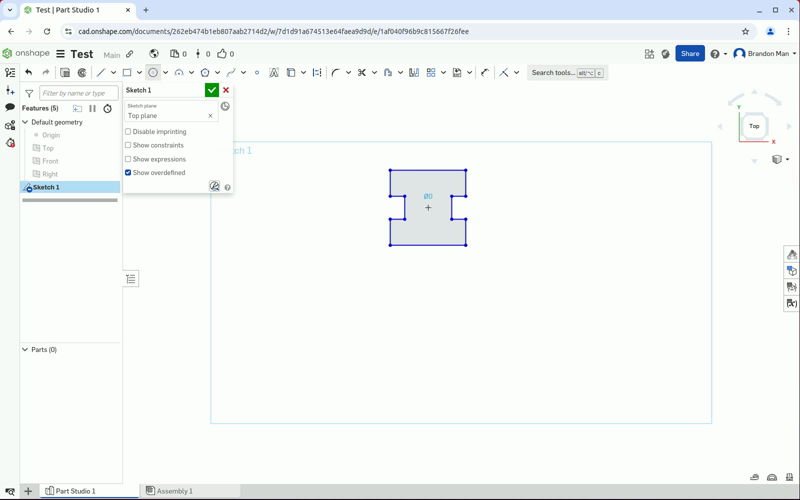
mouse_move(437, 207)
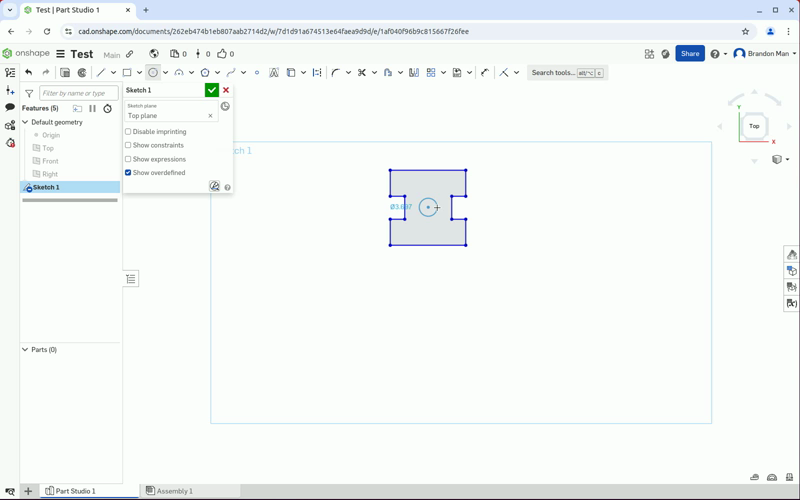
click(437, 207)
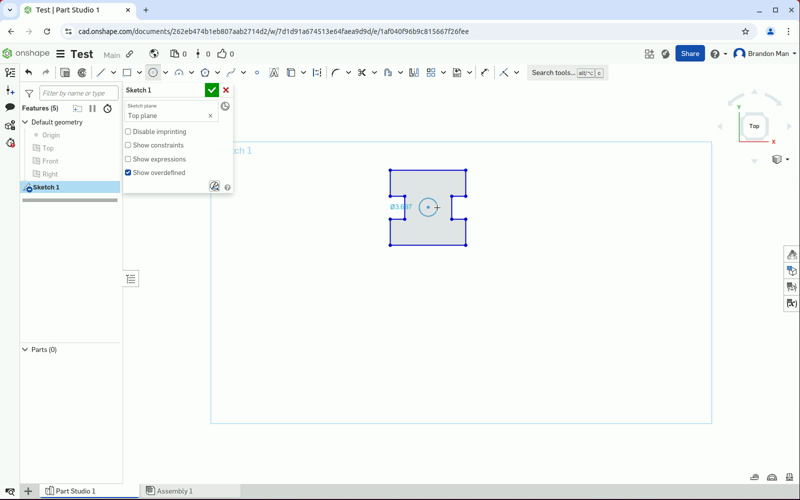
key(esc)
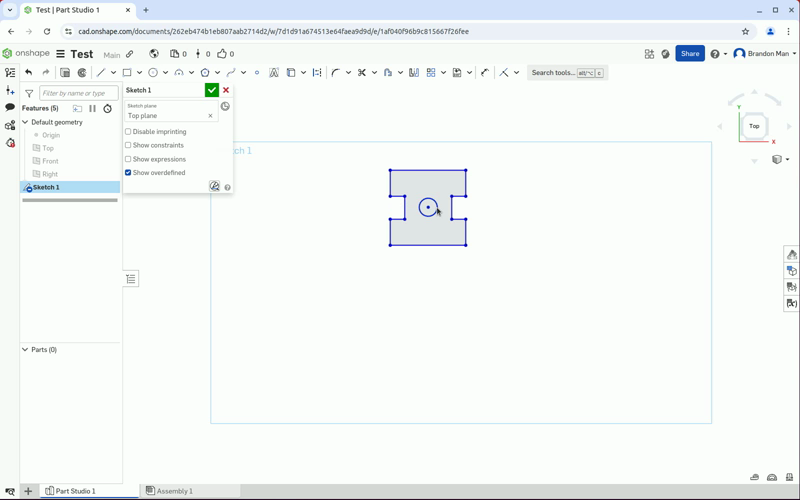
mouse_move(435, 190)
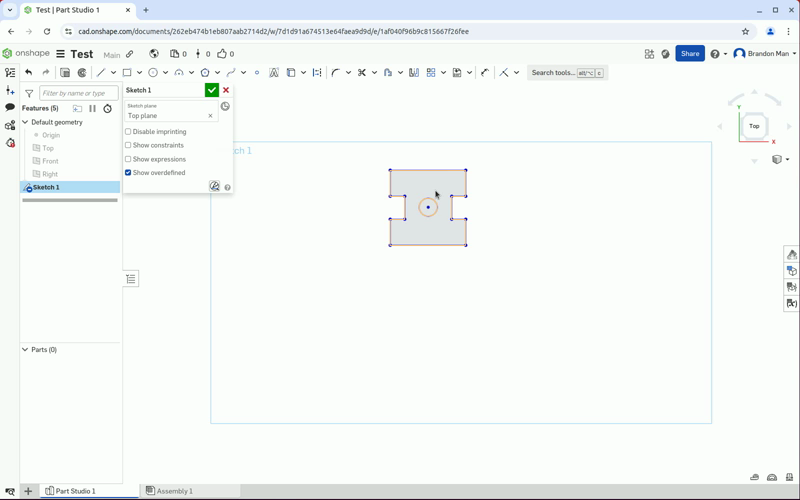
click(435, 190)
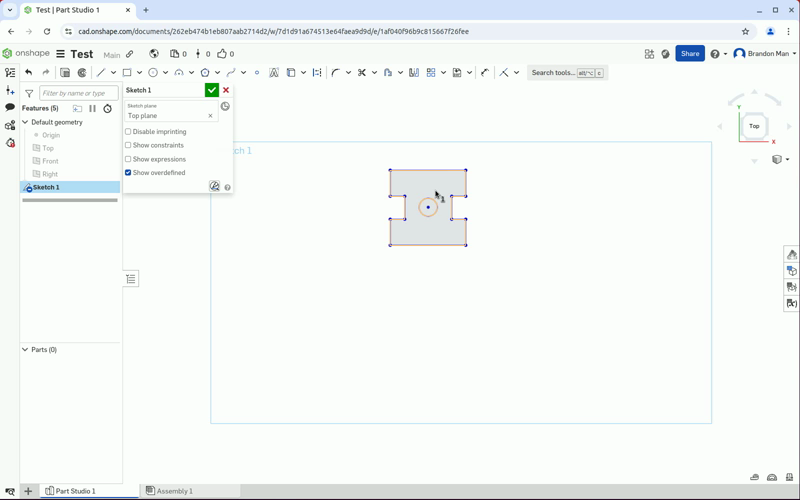
mouse_move(73, 352)
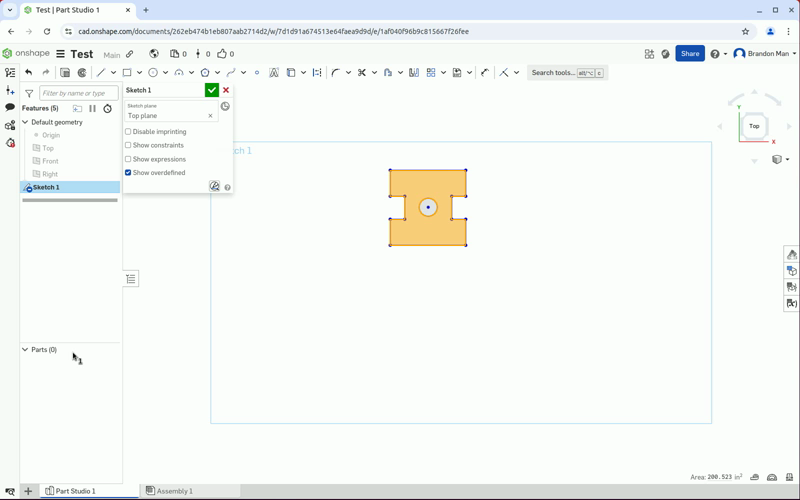
key(shift+y)
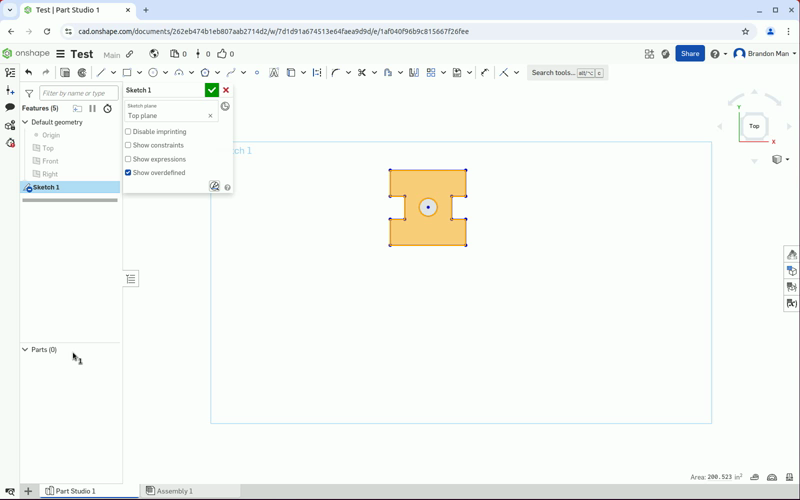
key(shift+e)
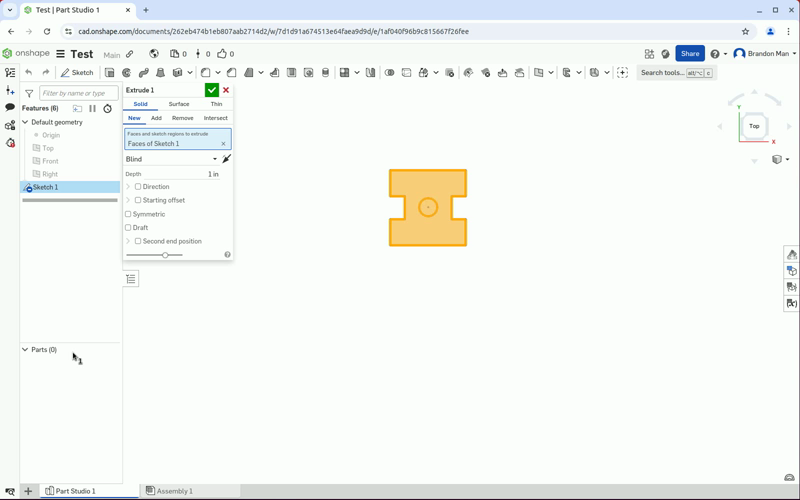
mouse_move(143, 106)
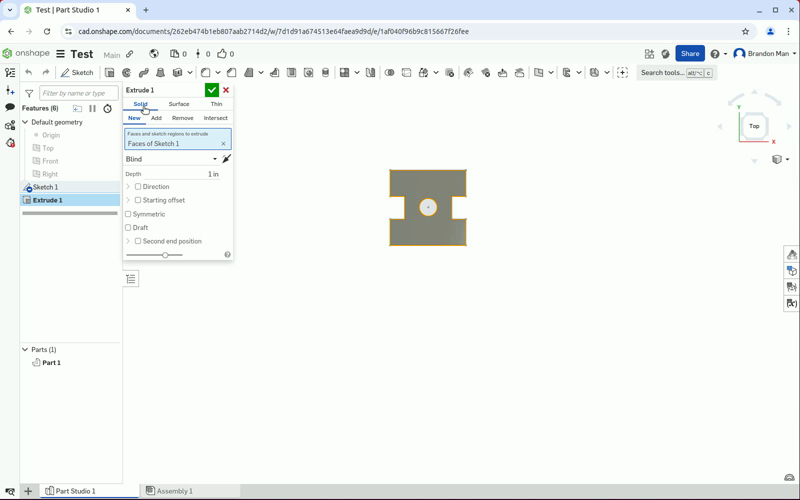
click(143, 106)
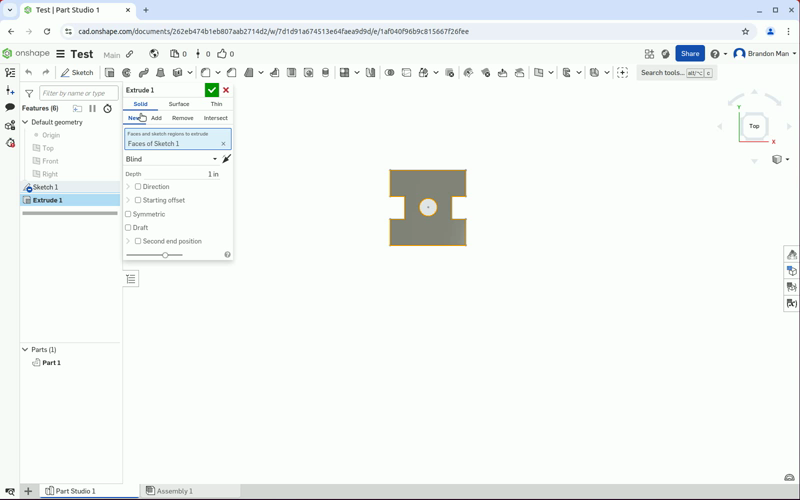
mouse_move(137, 120)
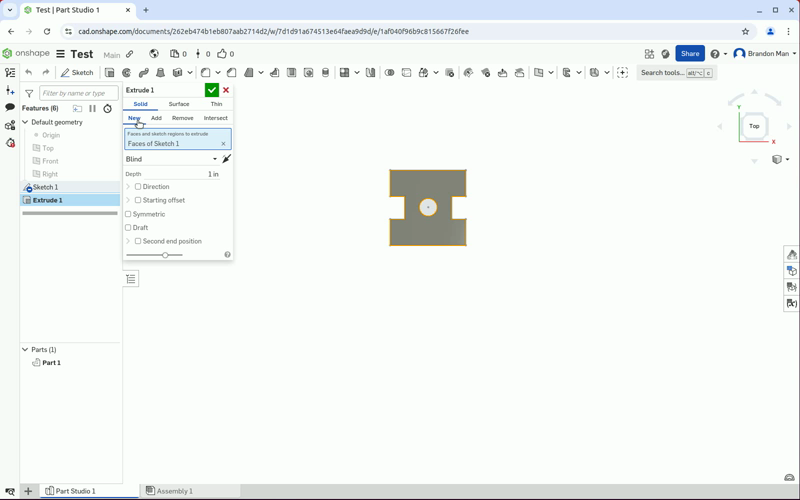
click(137, 120)
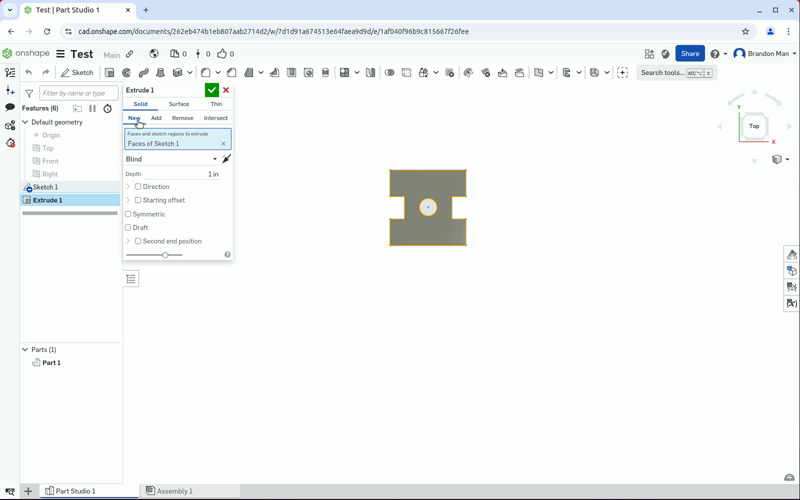
key(tab, 4)
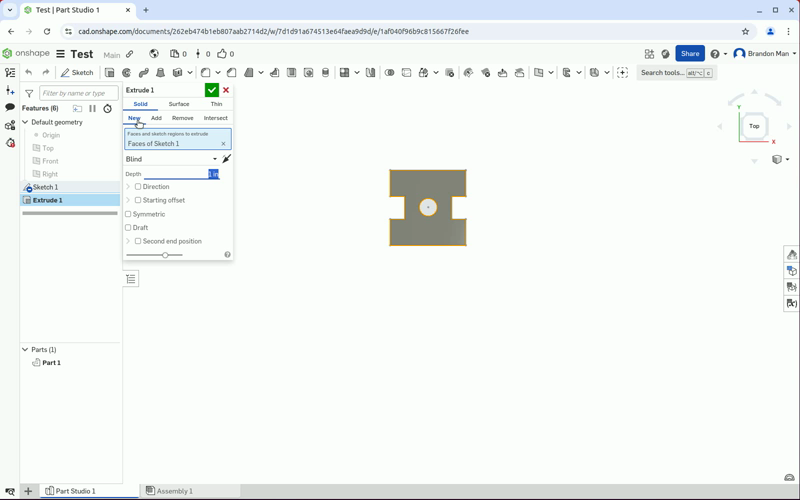
text(3.851)
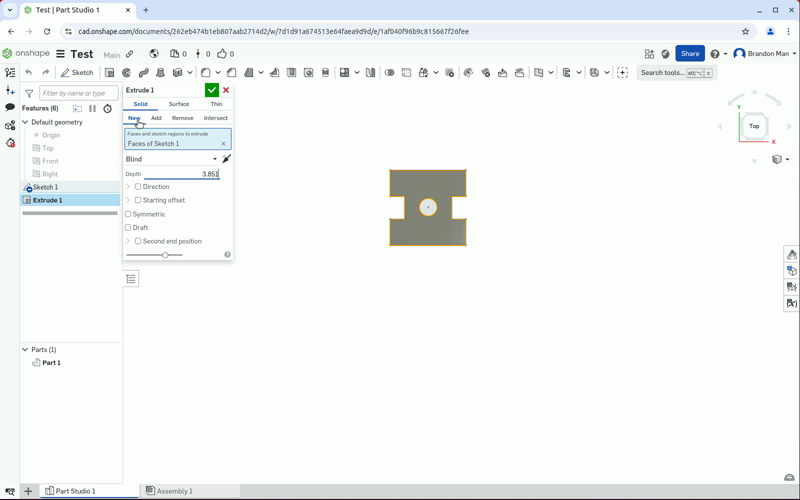
key(enter)
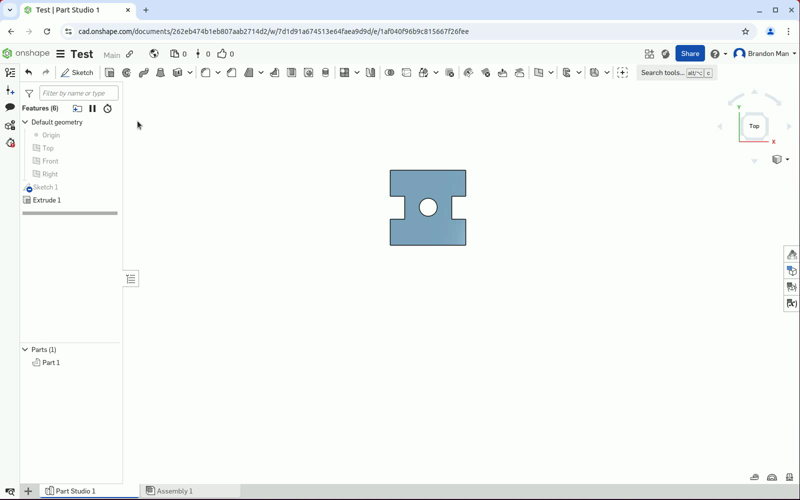
key(shift+h)
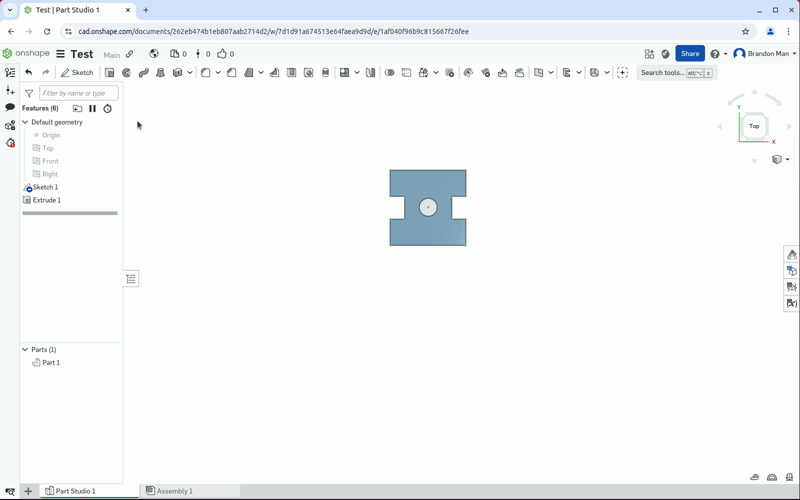
key(shift+h)
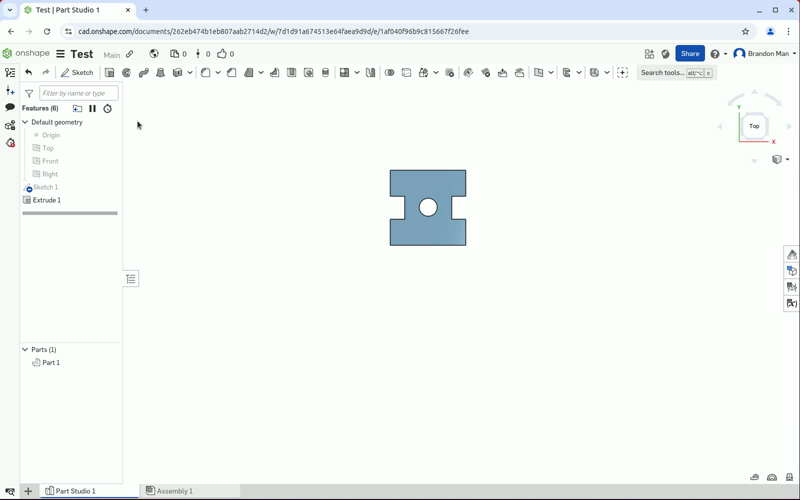
mouse_move(73, 189)
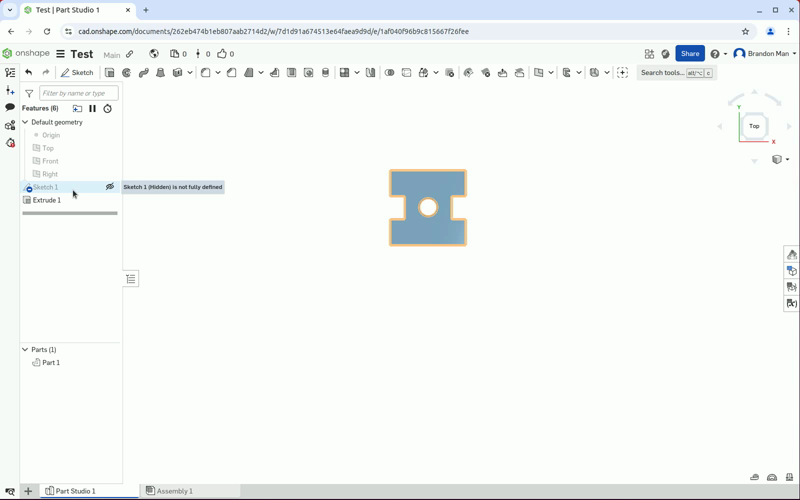
click(73, 189)
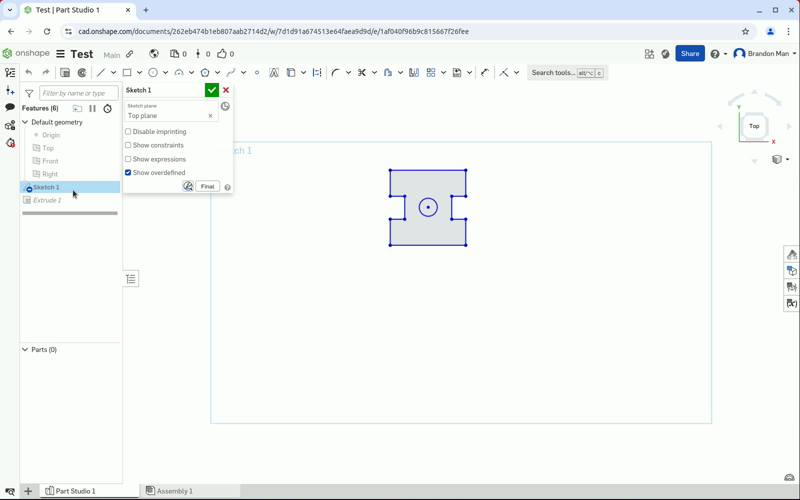
mouse_move(229, 92)
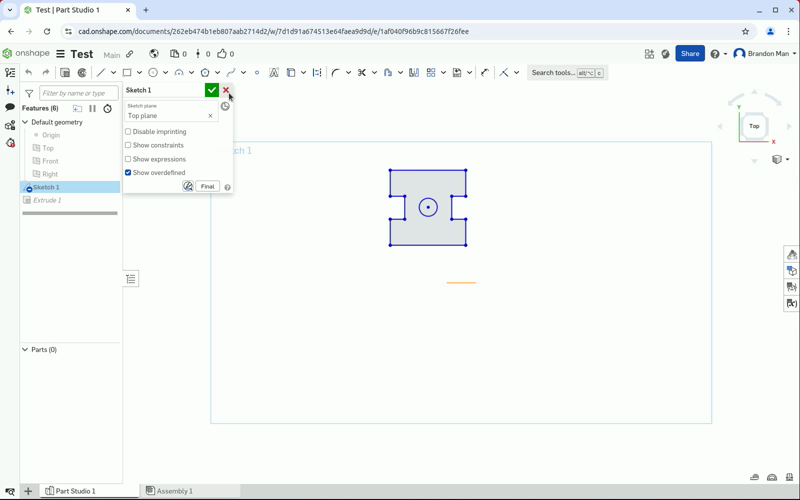
click(229, 92)
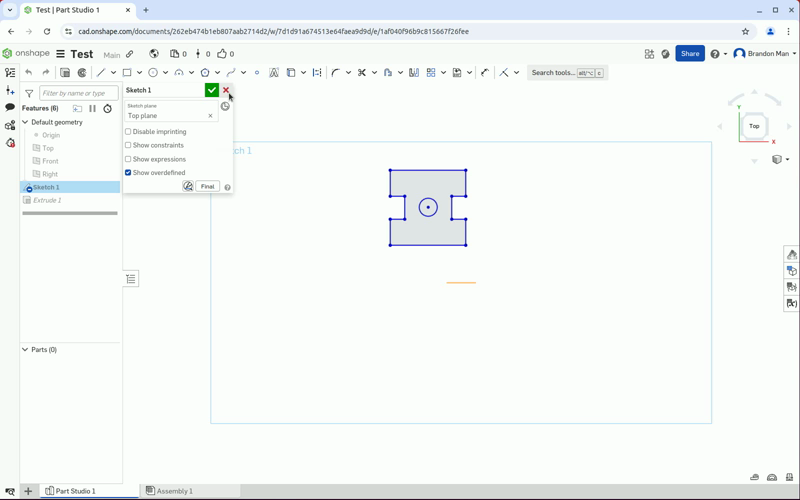
key(shift+s)
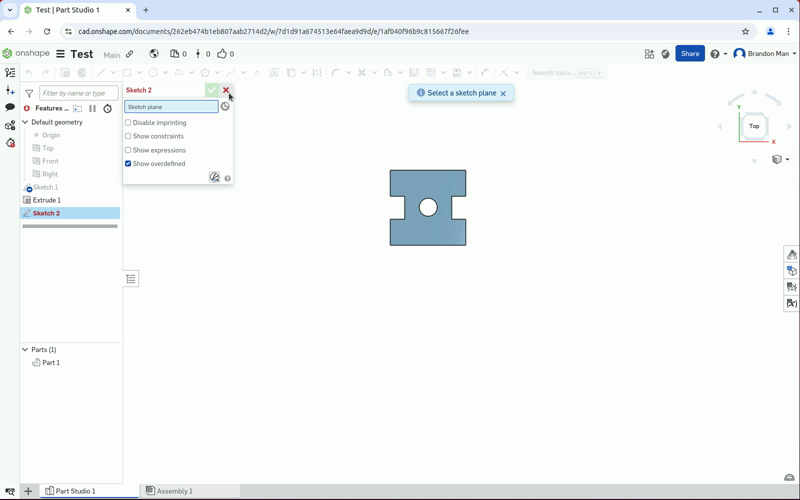
mouse_move(73, 150)
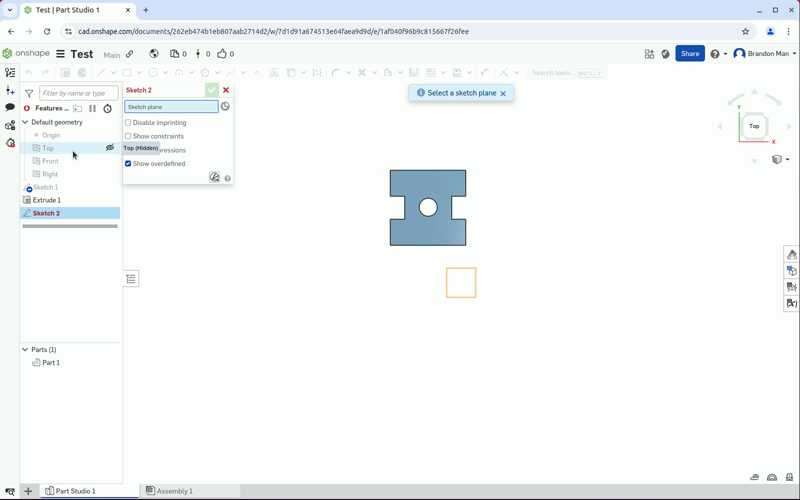
click(73, 150)
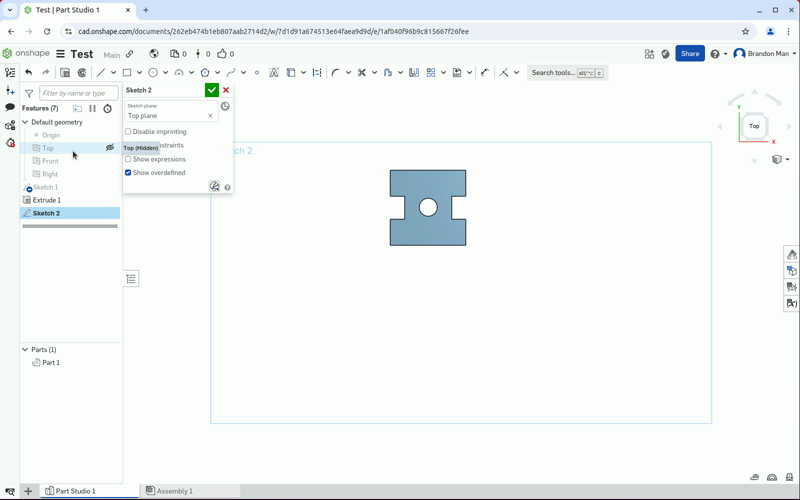
mouse_move(73, 352)
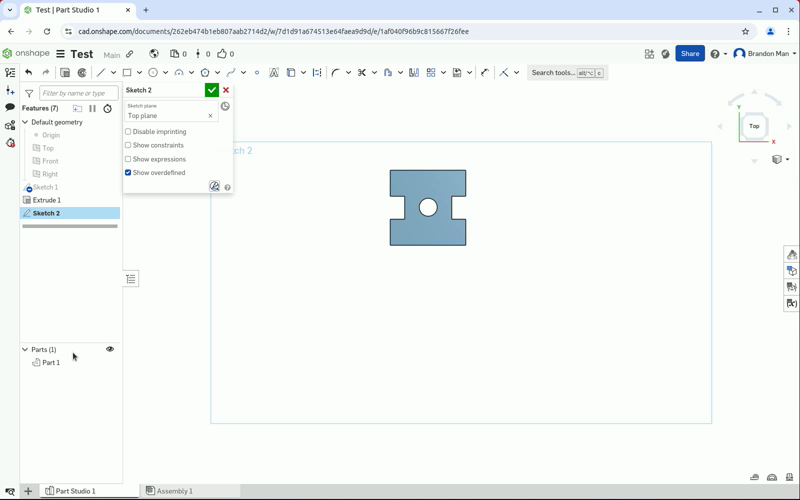
key(y)
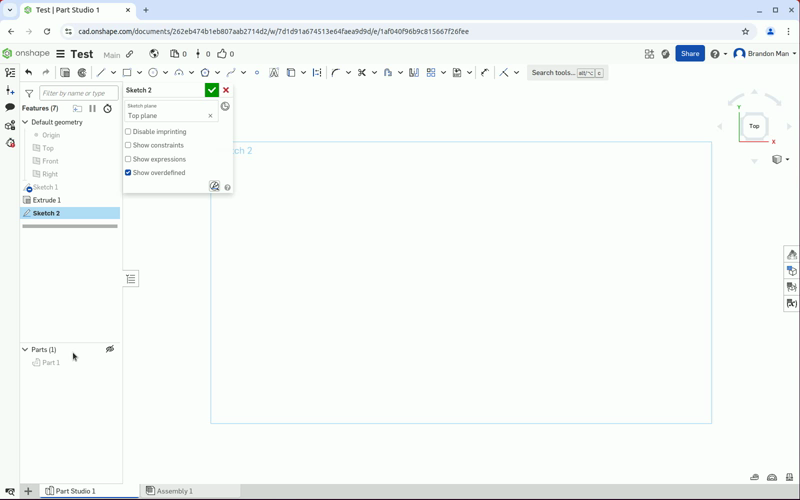
key(l)
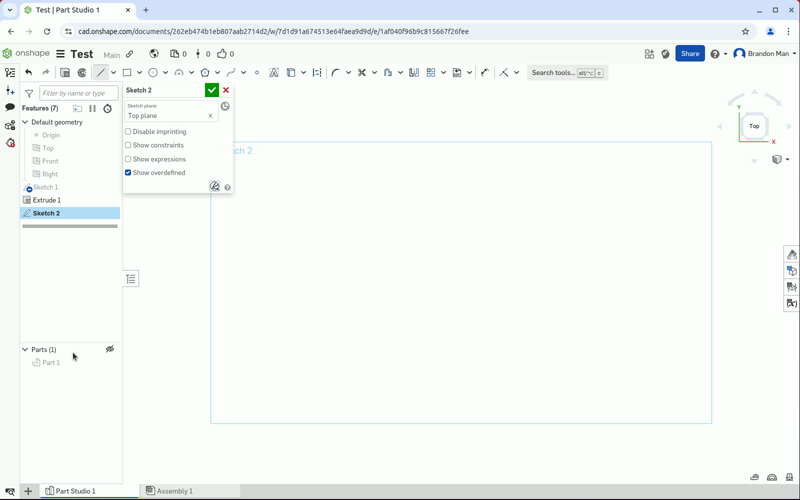
key_down(shift)
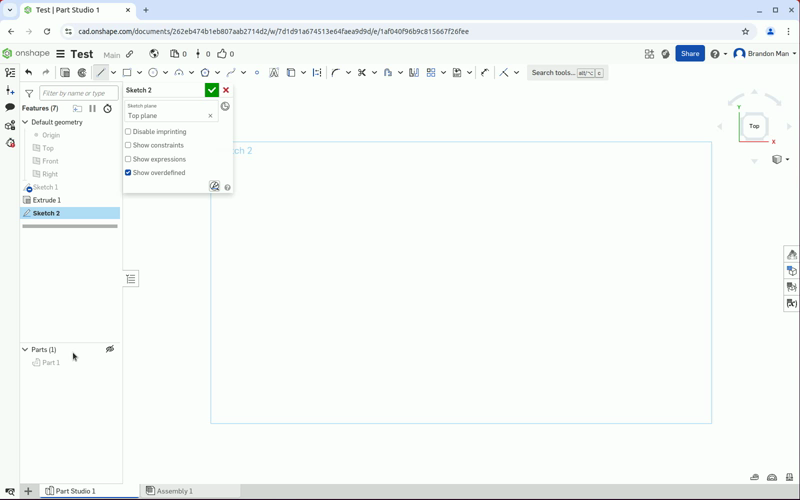
mouse_move(390, 282)
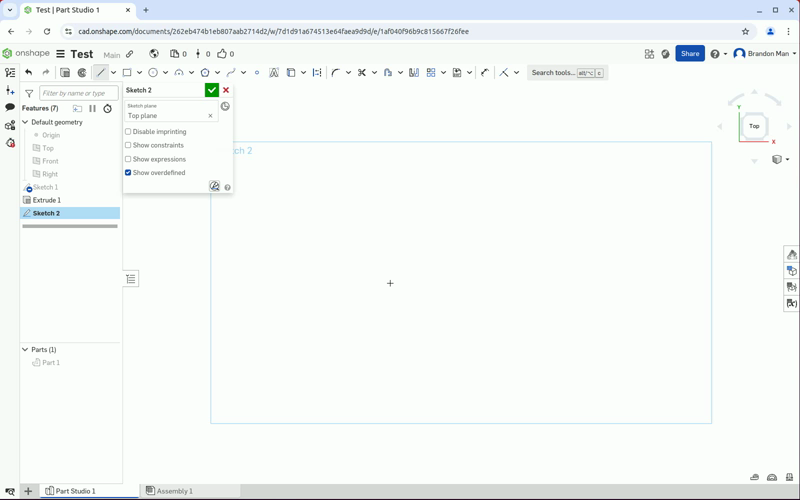
click(390, 282)
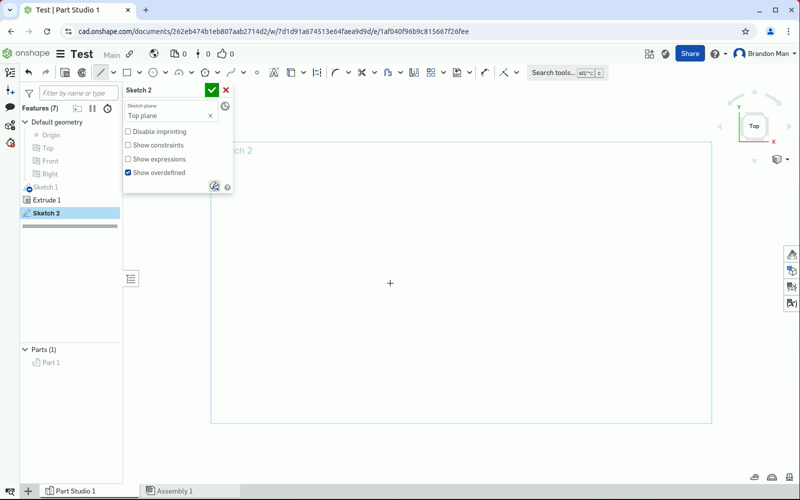
key_up(shift)
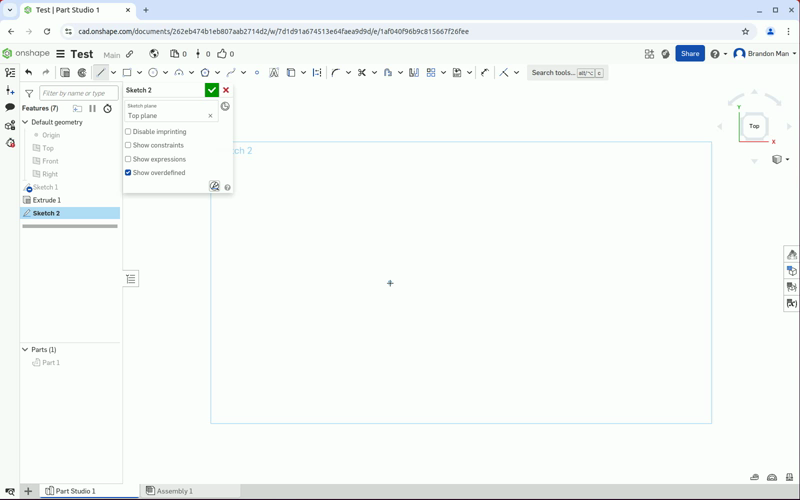
key_down(shift)
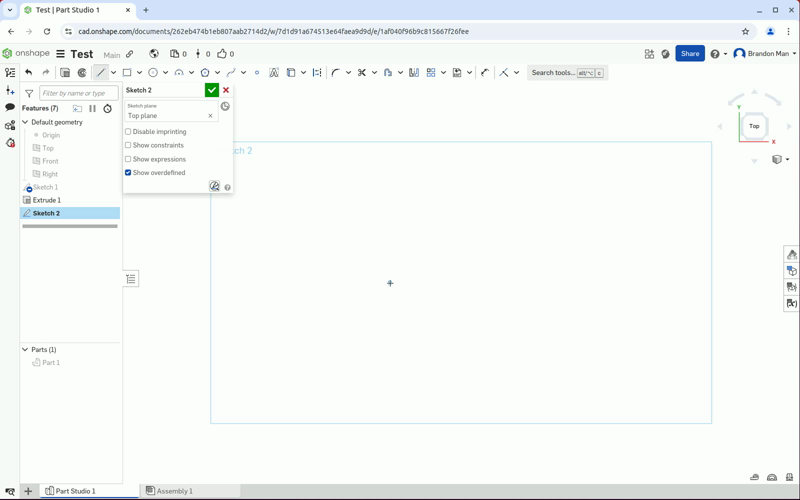
mouse_move(465, 282)
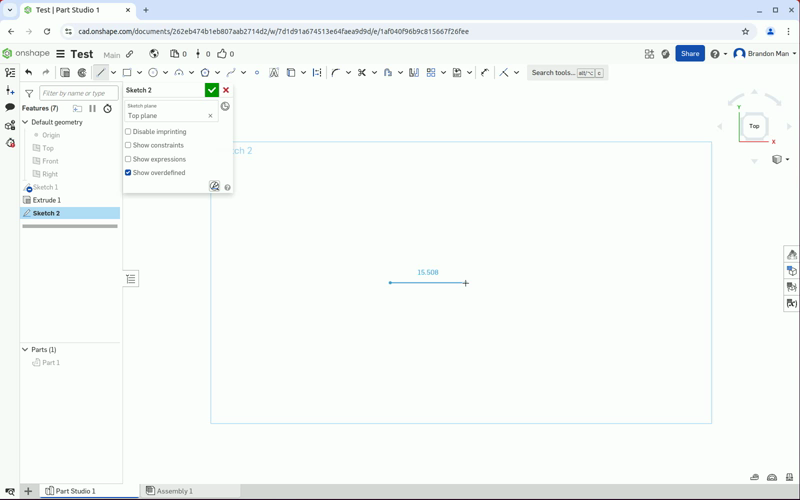
click(465, 282)
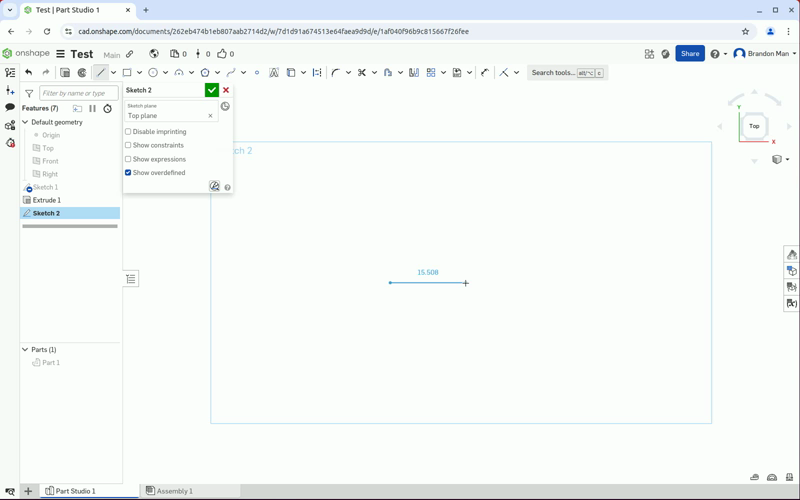
key_up(shift)
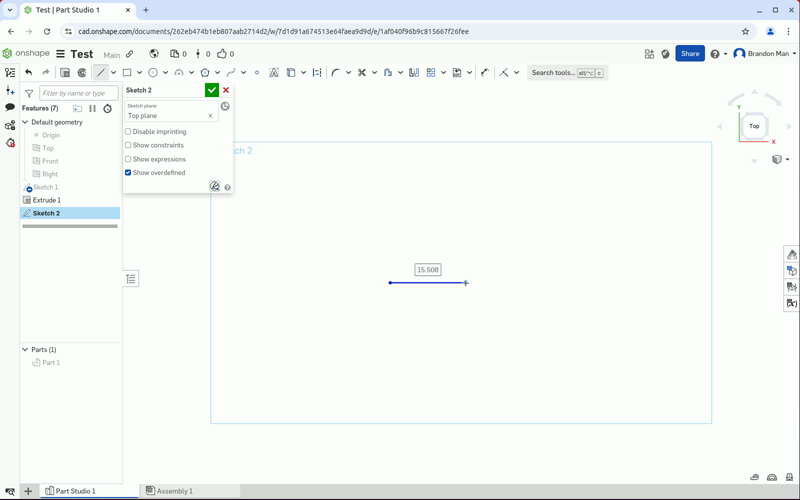
key_down(shift)
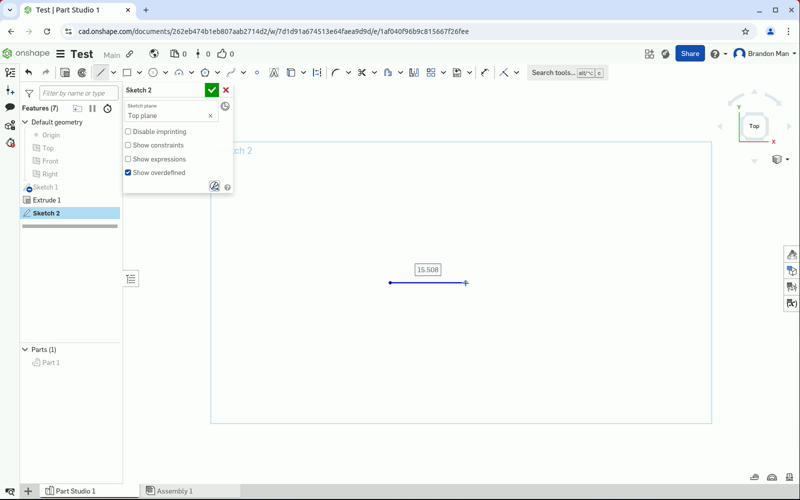
mouse_move(495, 282)
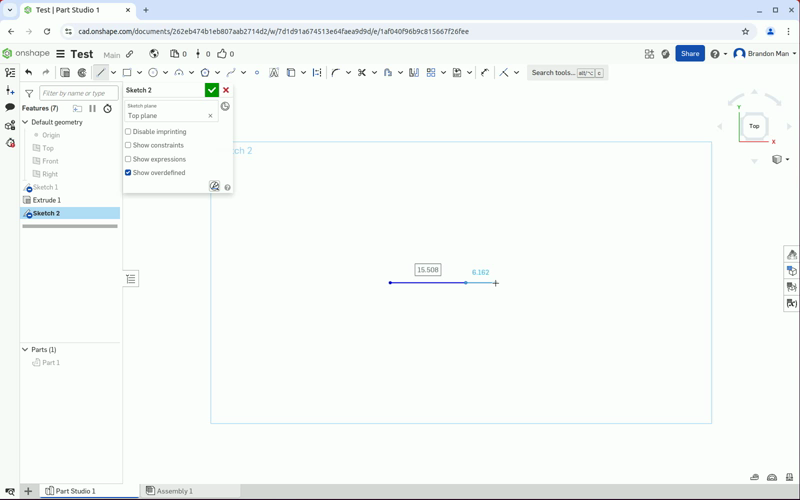
mouse_move(465, 244)
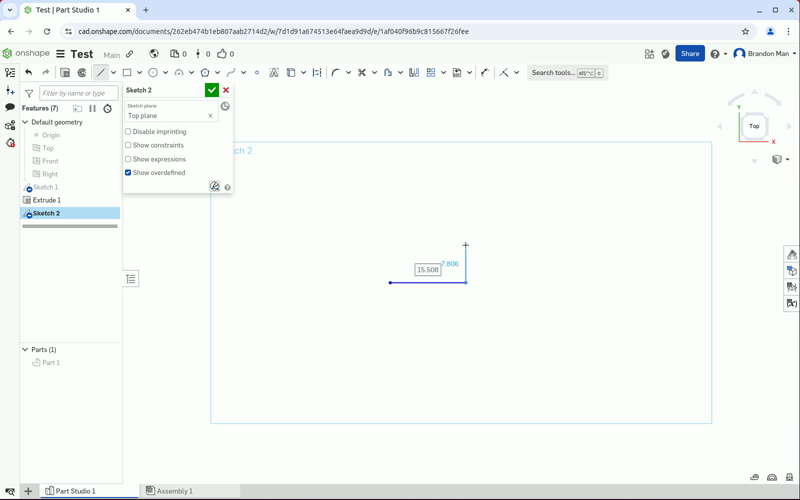
click(465, 244)
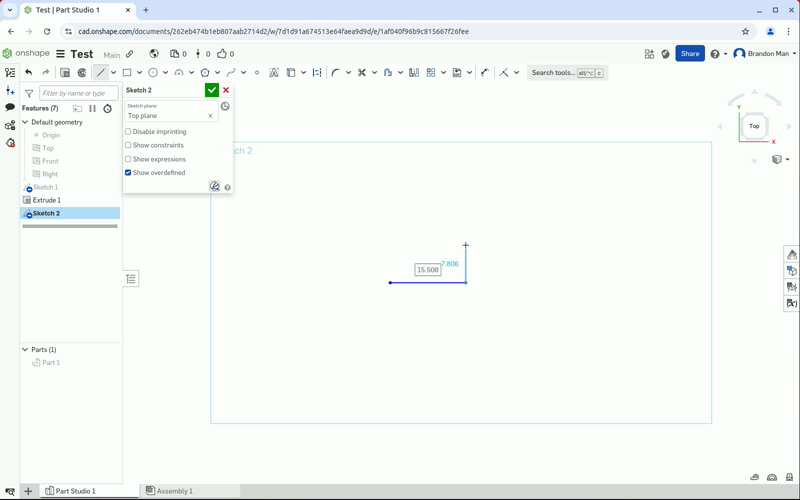
key_up(shift)
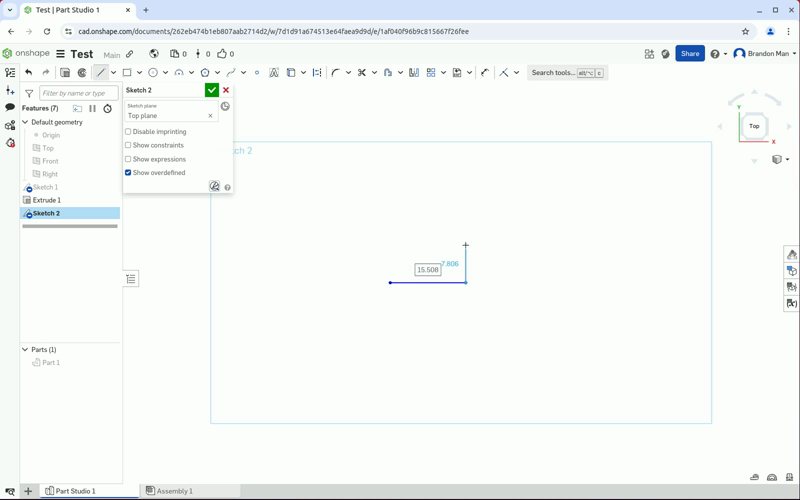
key_down(shift)
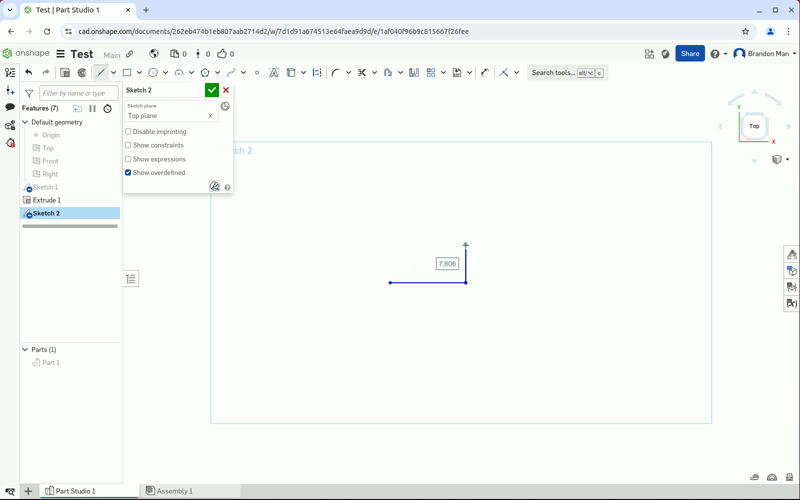
mouse_move(390, 244)
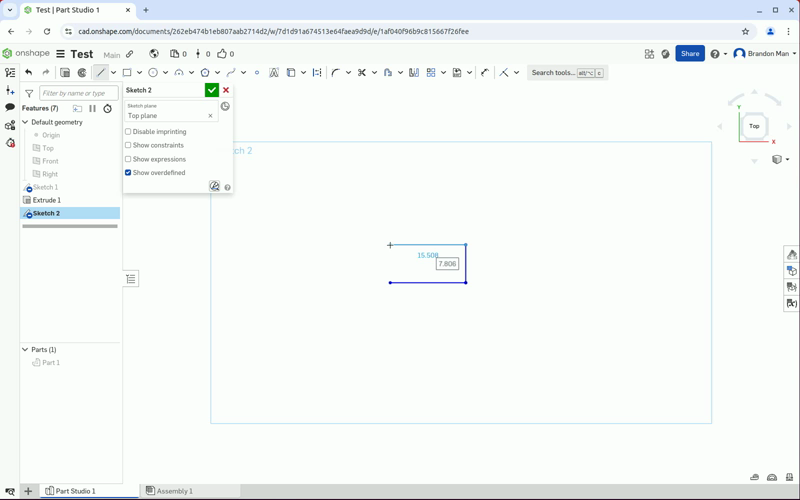
click(390, 244)
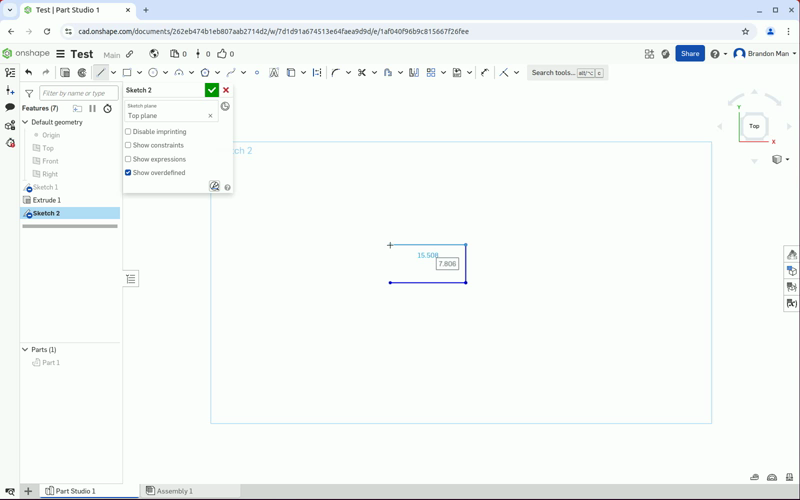
key_up(shift)
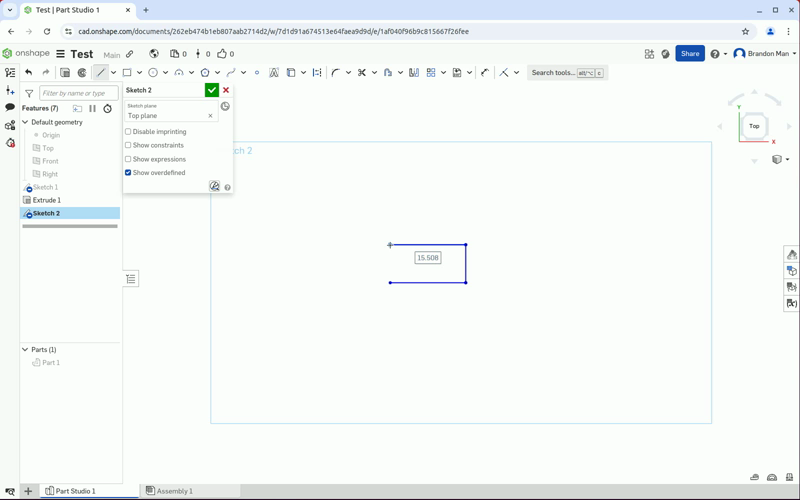
mouse_move(420, 244)
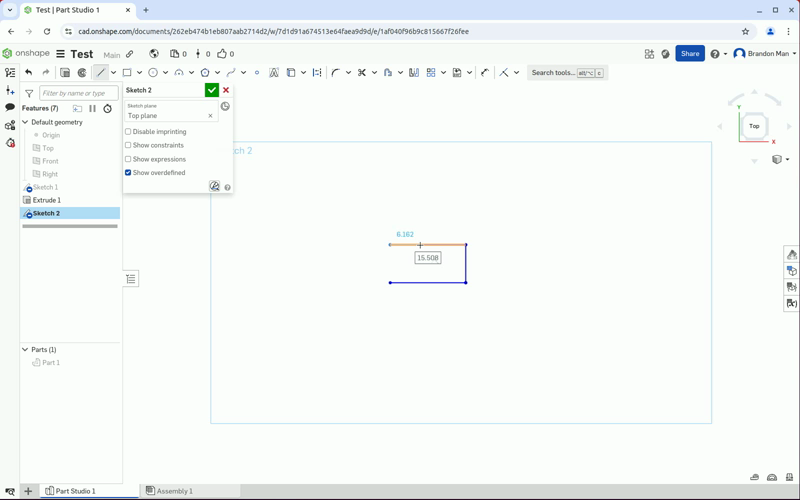
key_down(shift)
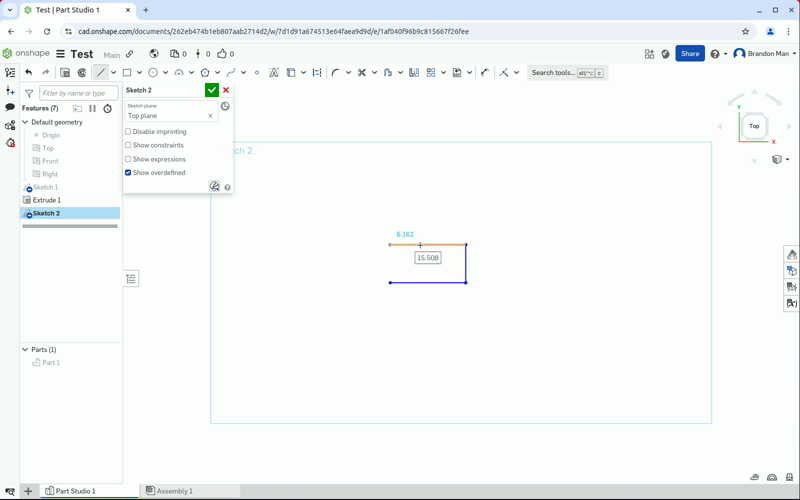
mouse_move(390, 282)
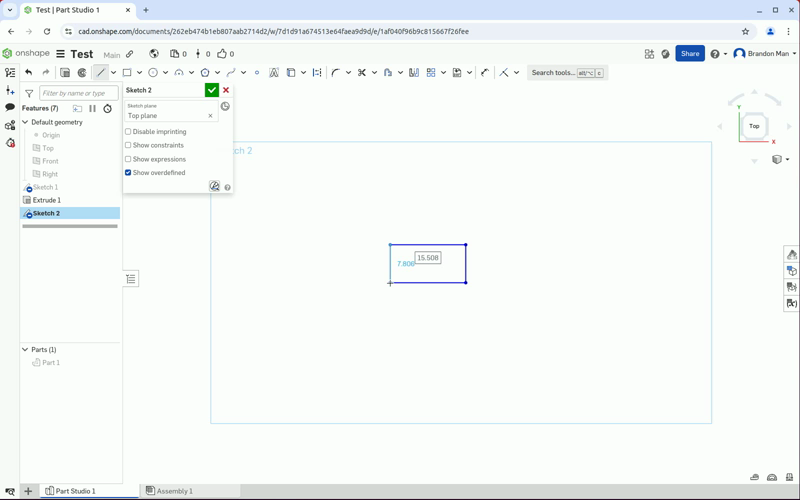
key_up(shift)
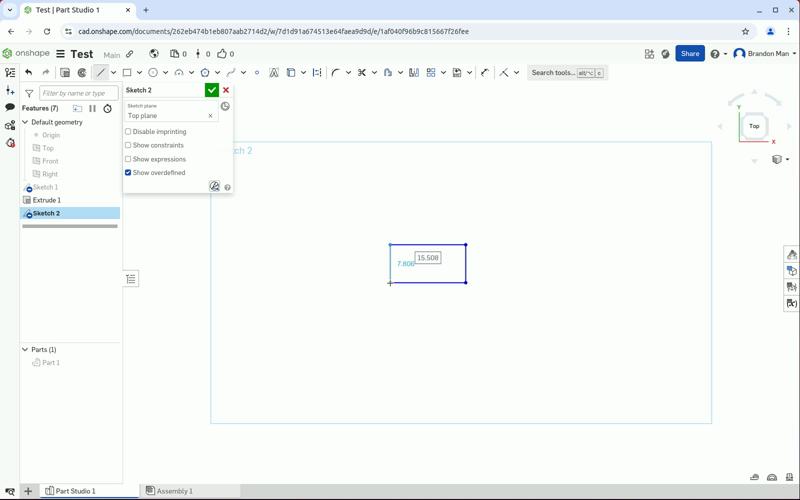
click(390, 282)
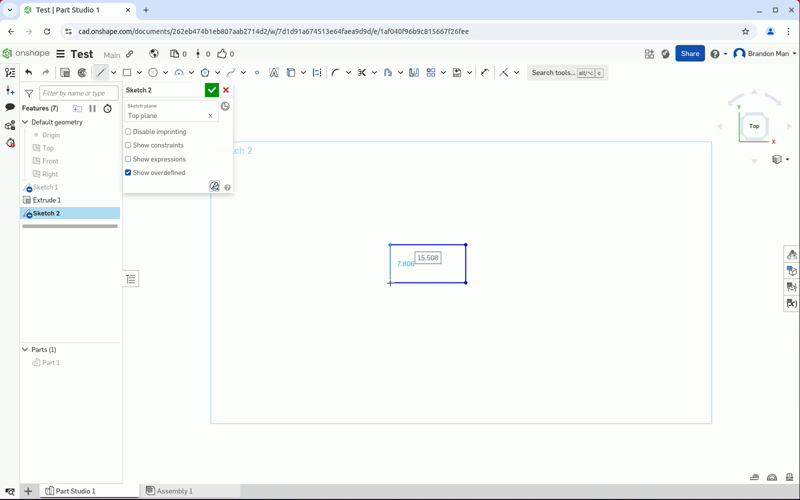
key(esc)
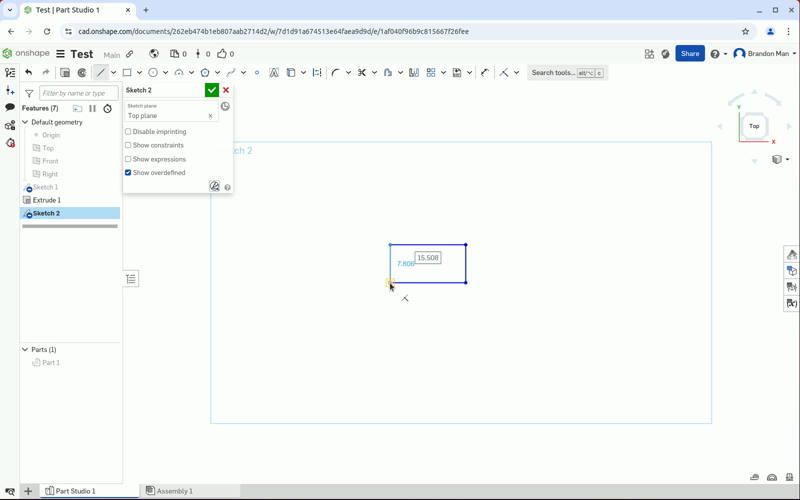
key(c)
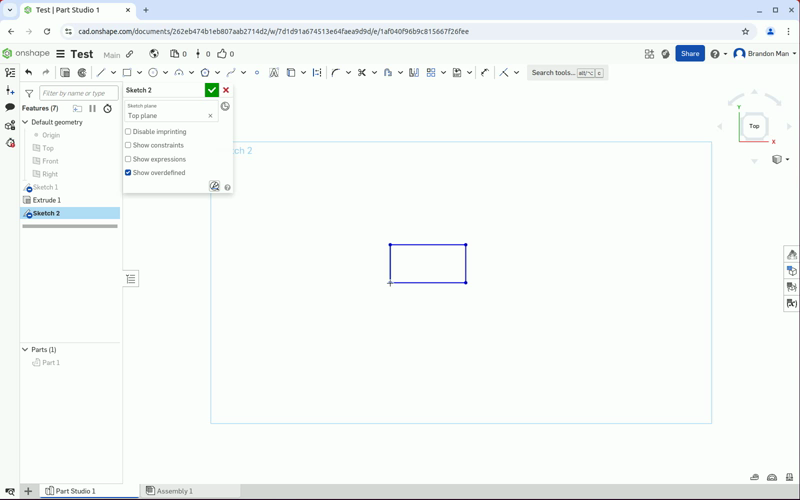
key_down(shift)
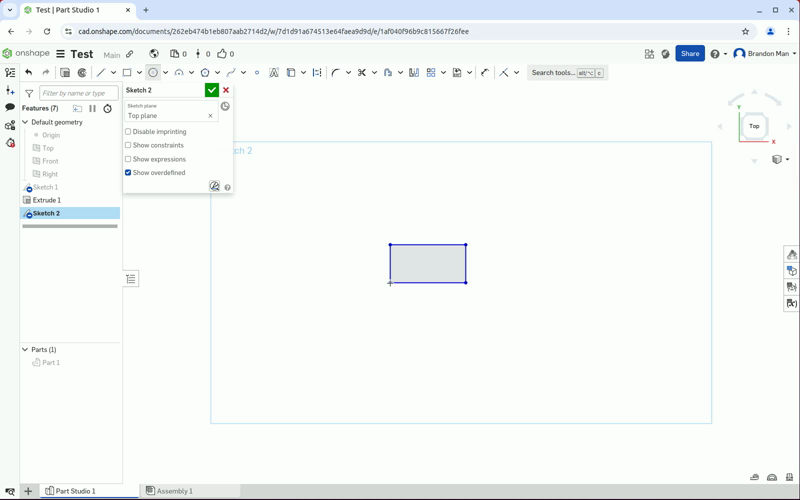
mouse_move(428, 264)
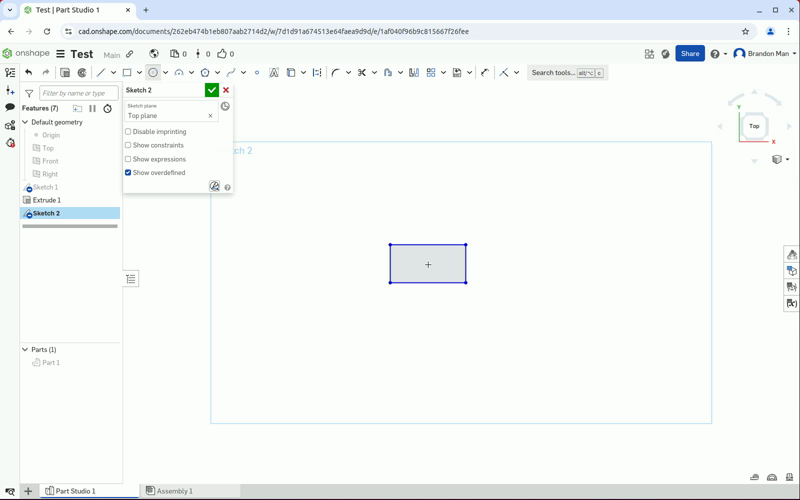
click(428, 264)
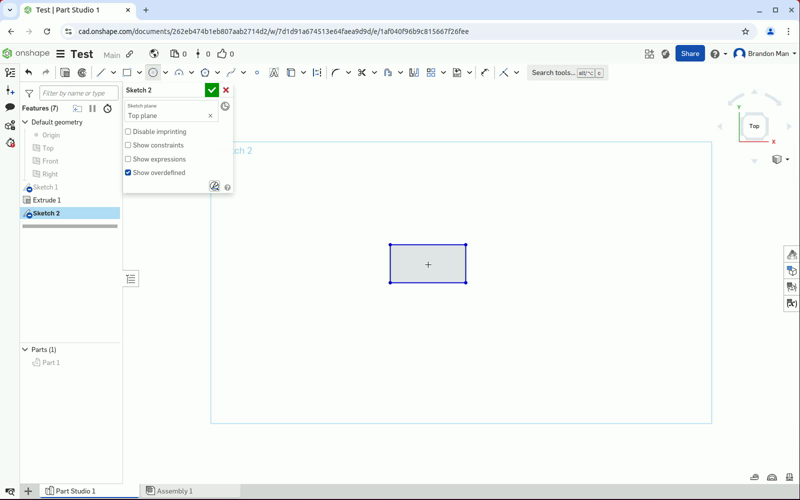
key_up(shift)
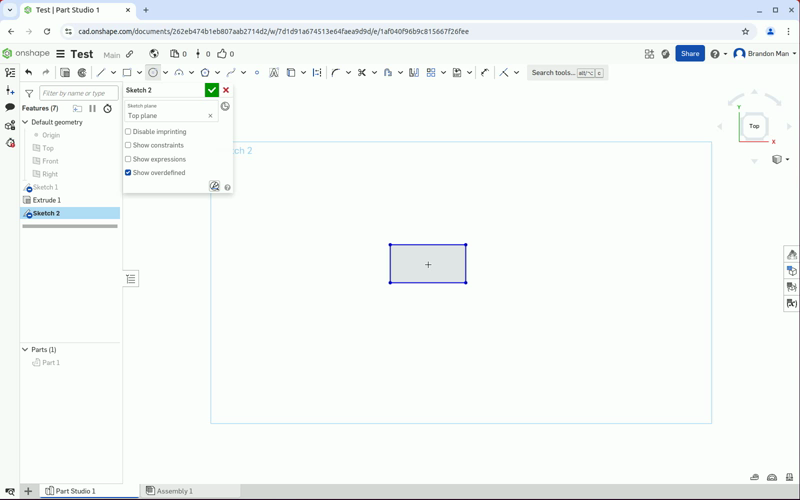
mouse_move(437, 264)
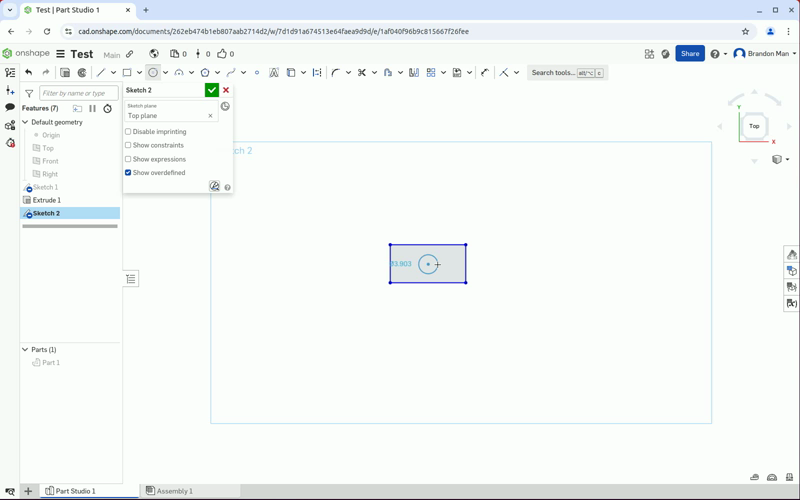
click(437, 264)
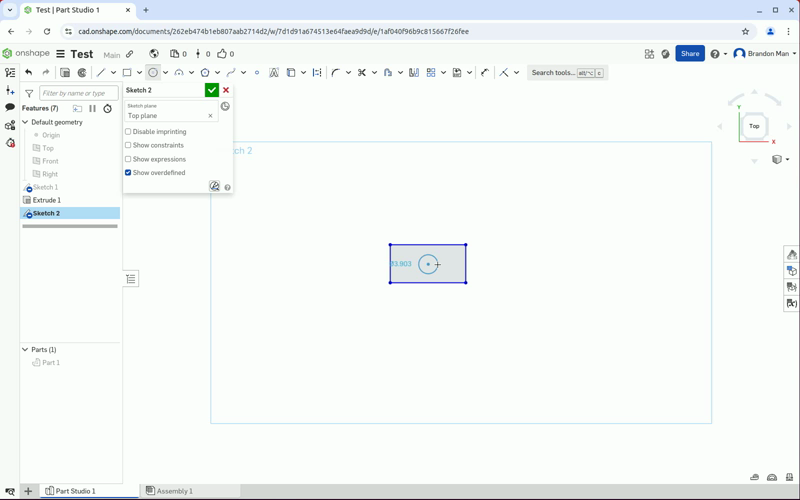
key(esc)
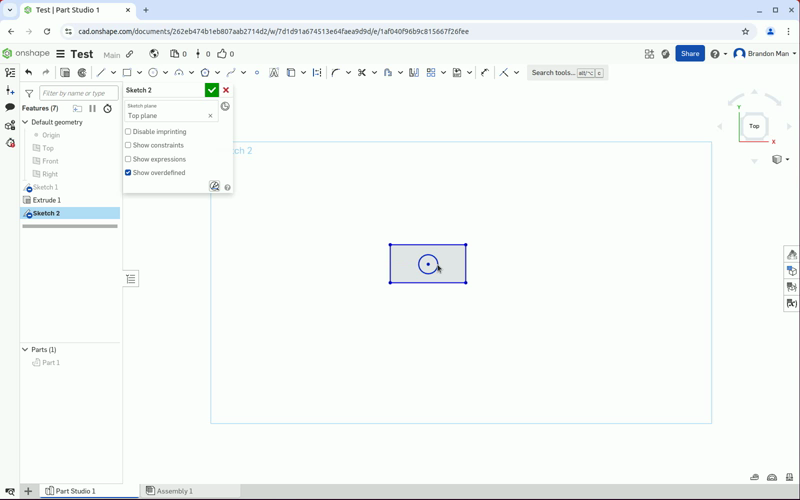
mouse_move(440, 252)
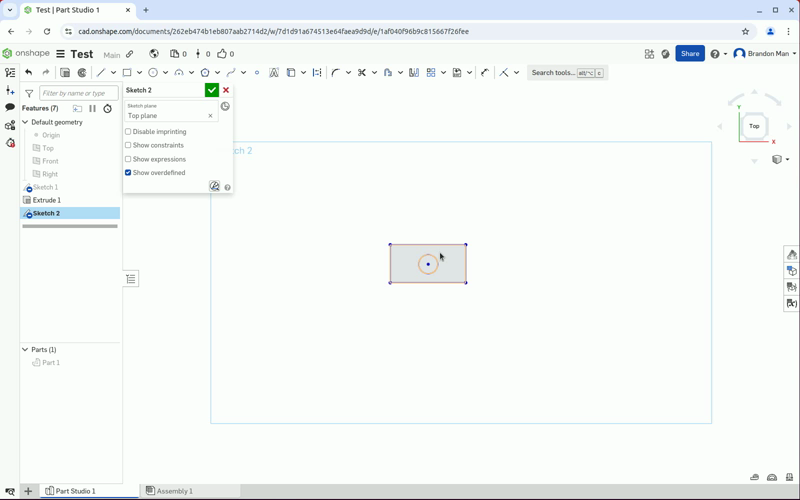
click(440, 252)
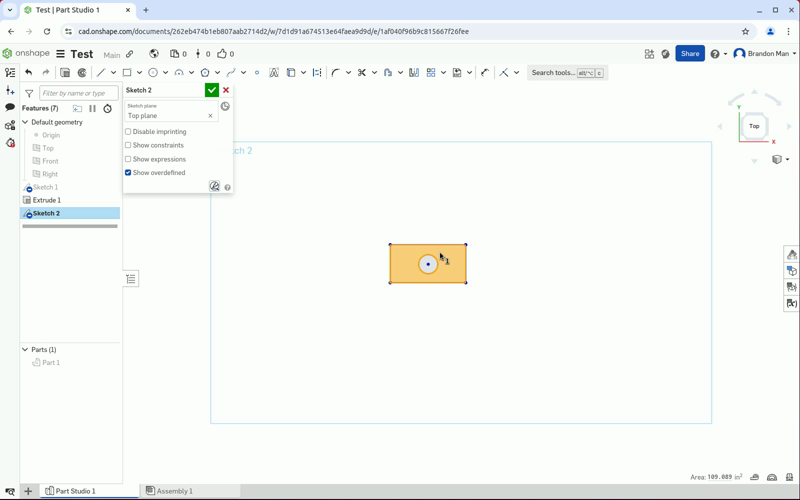
mouse_move(73, 352)
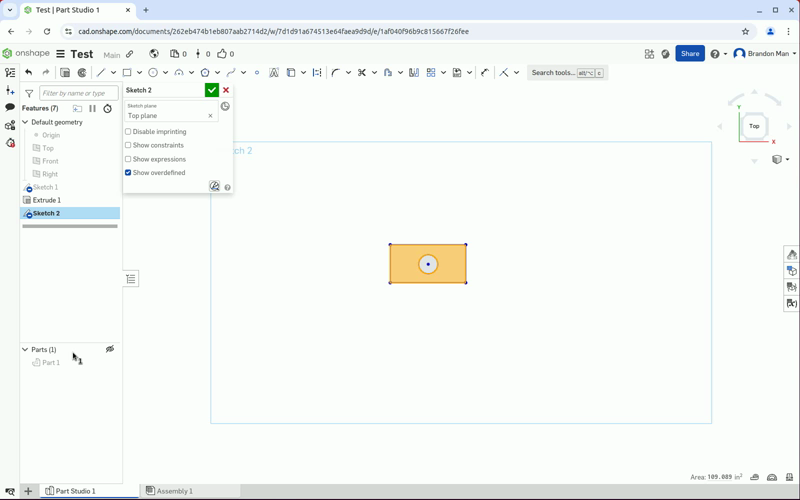
key(shift+y)
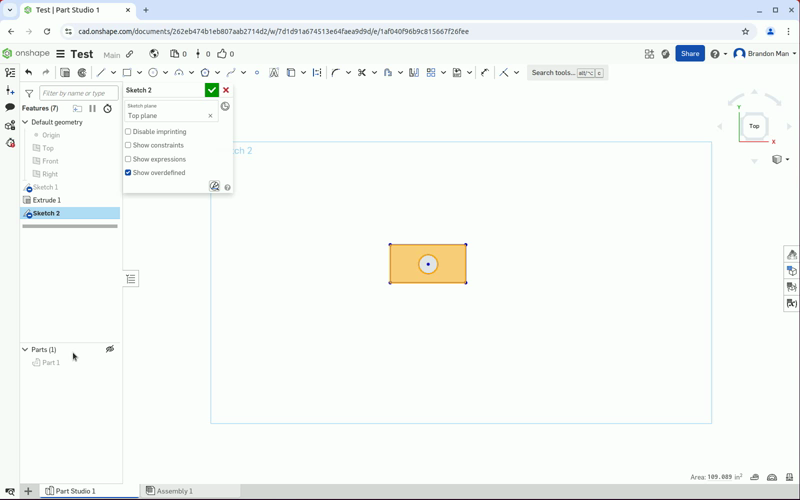
key(shift+e)
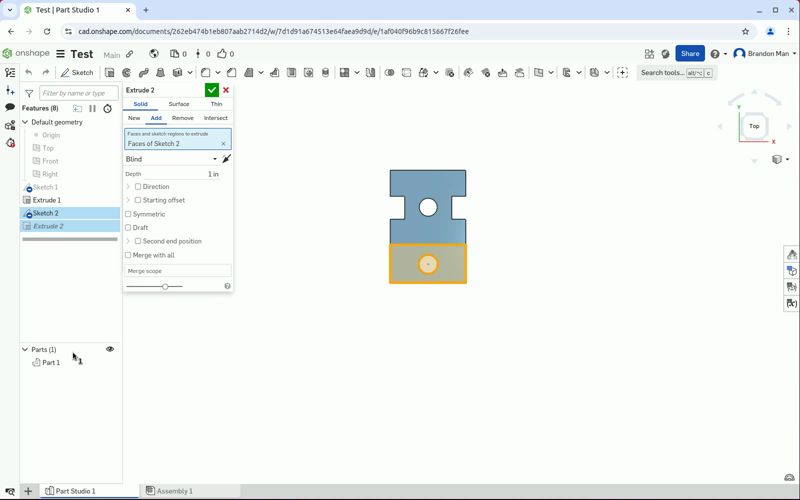
mouse_move(143, 106)
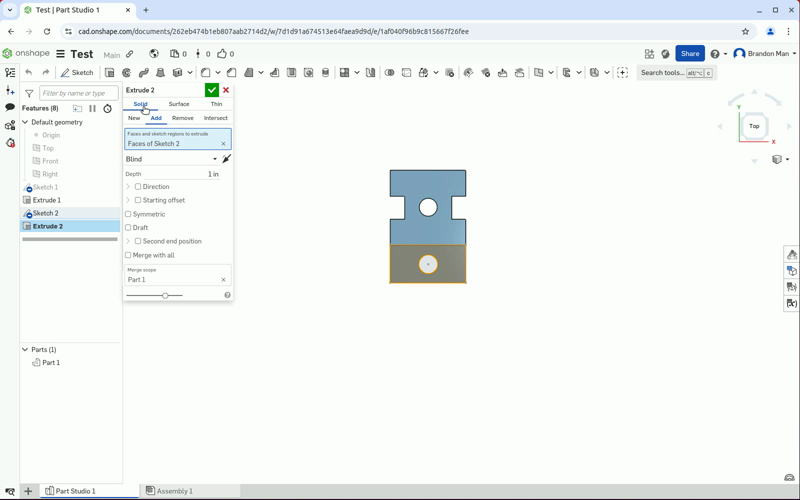
click(143, 106)
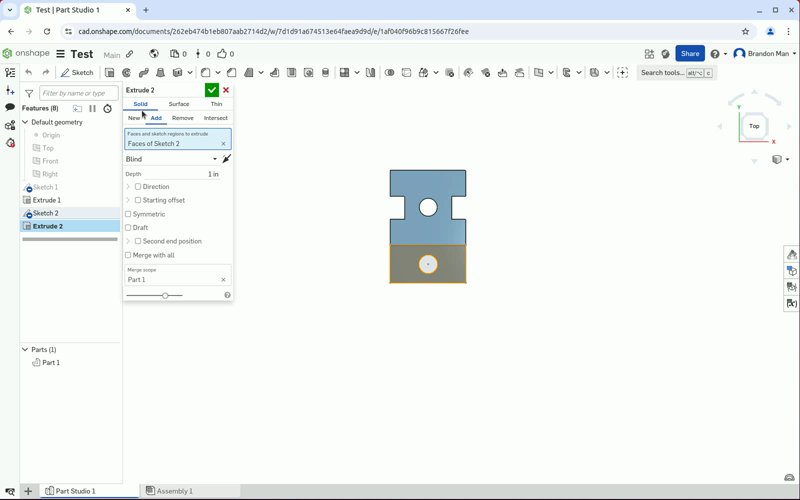
mouse_move(137, 120)
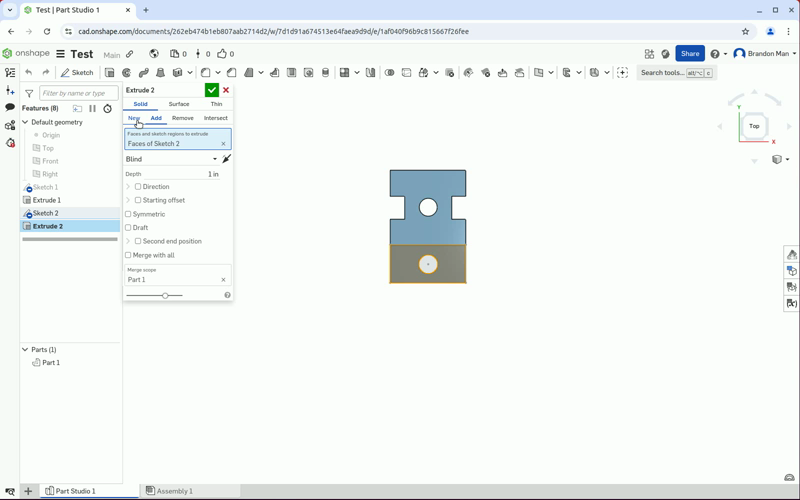
click(137, 120)
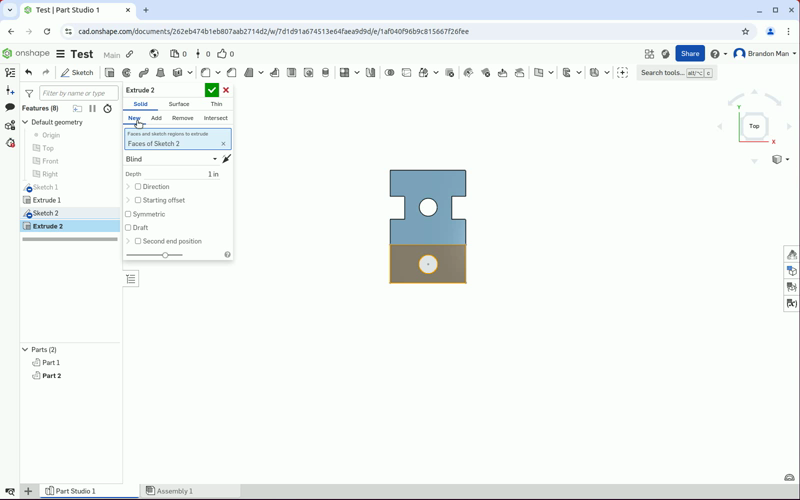
key(tab, 4)
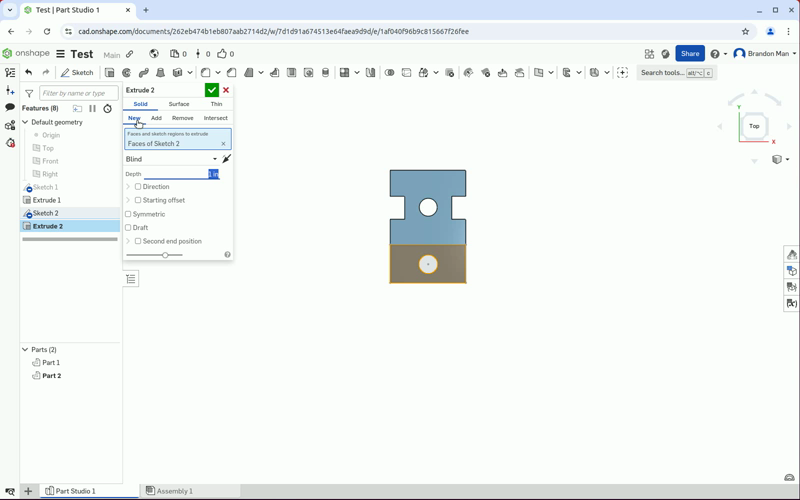
text(3.851)
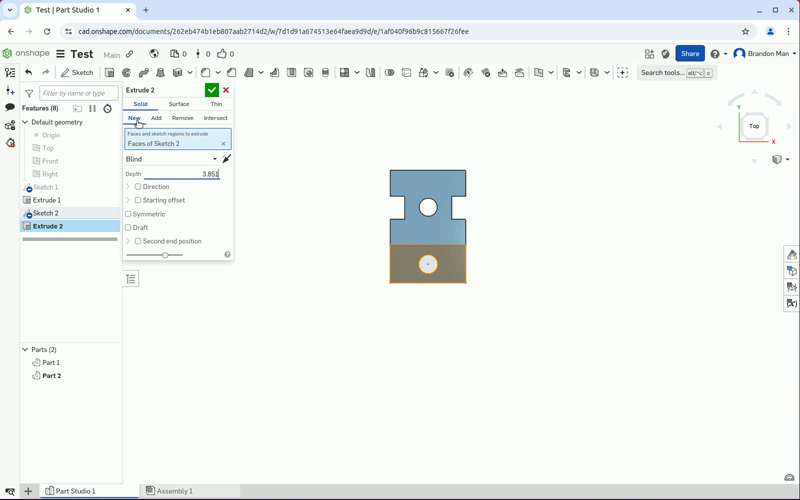
key(enter)
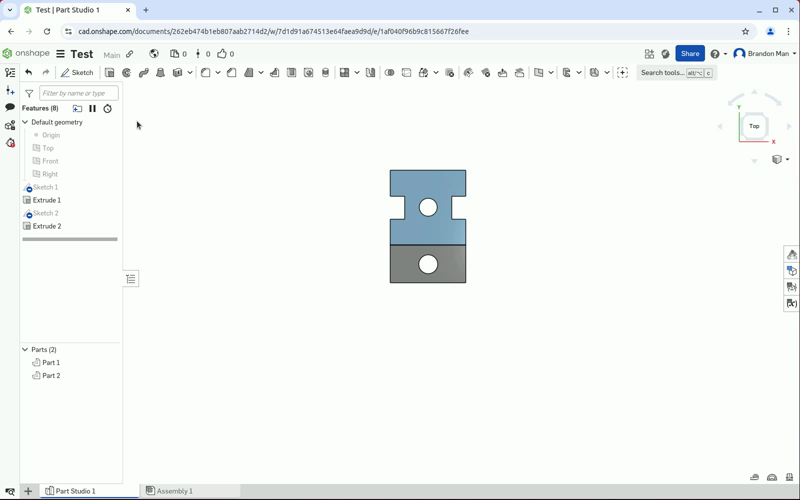
key(shift+h)
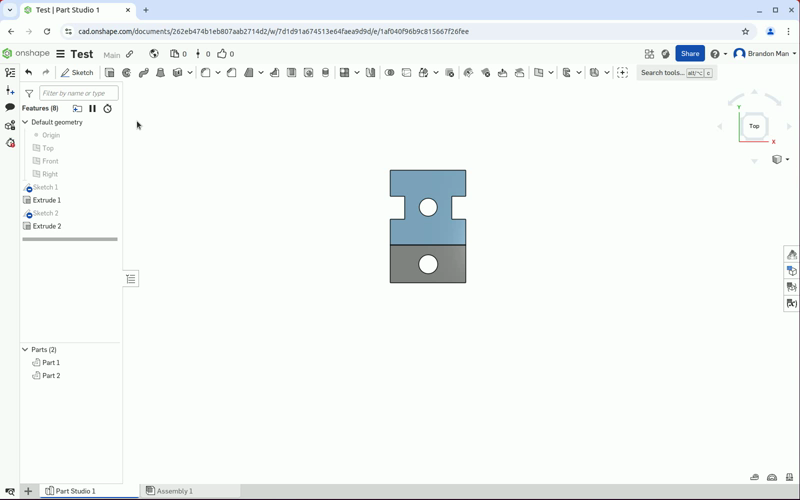
key(shift+h)
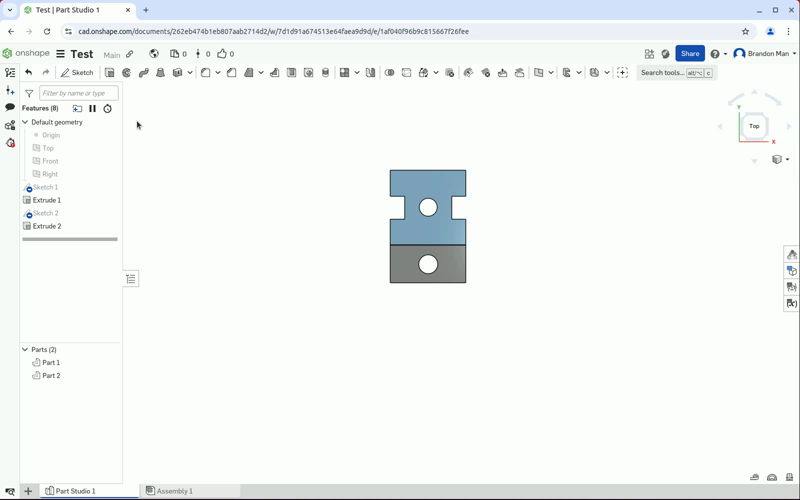
mouse_move(73, 189)
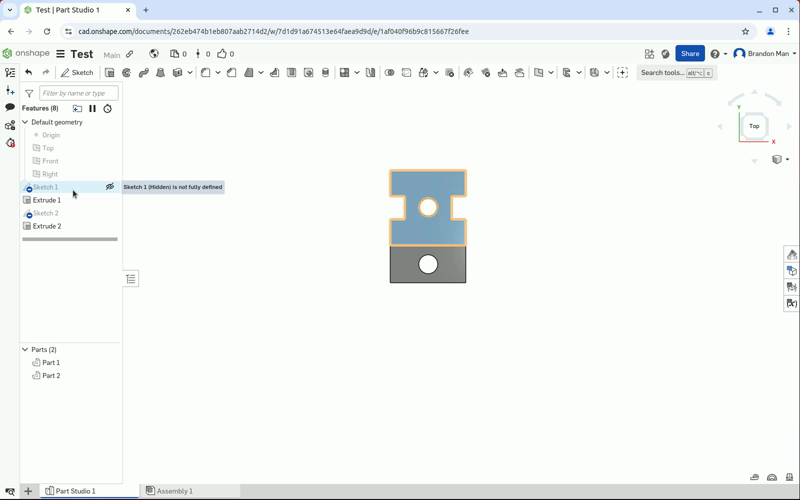
click(73, 189)
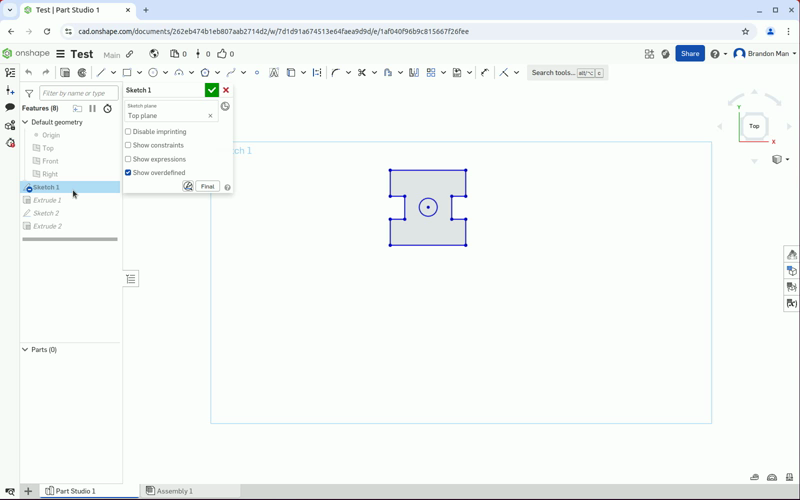
mouse_move(229, 92)
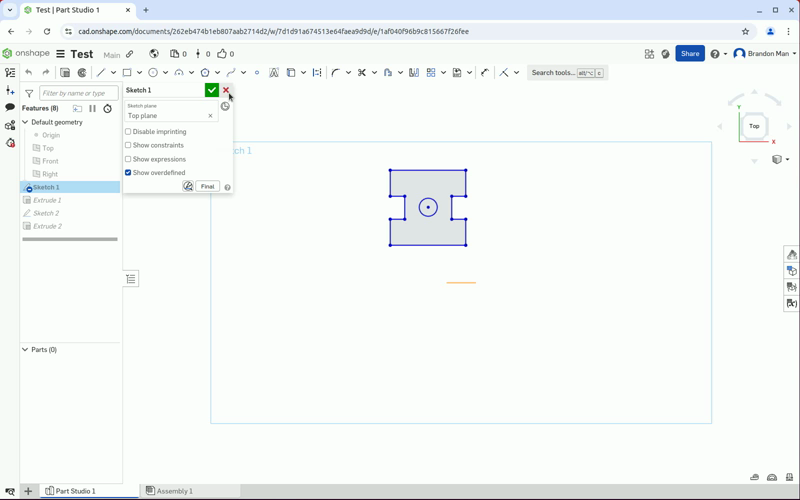
click(229, 92)
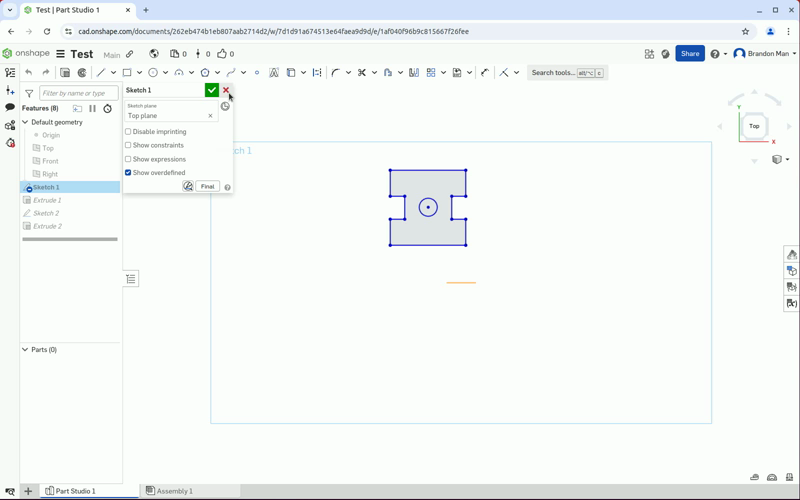
key(shift+s)
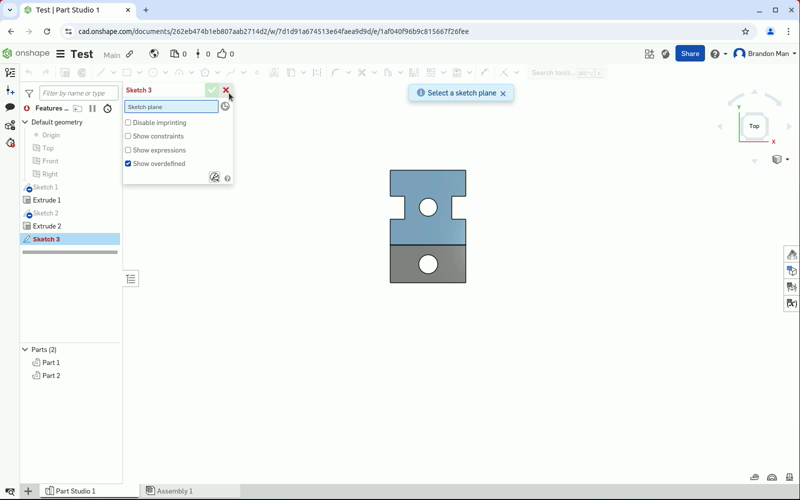
mouse_move(73, 150)
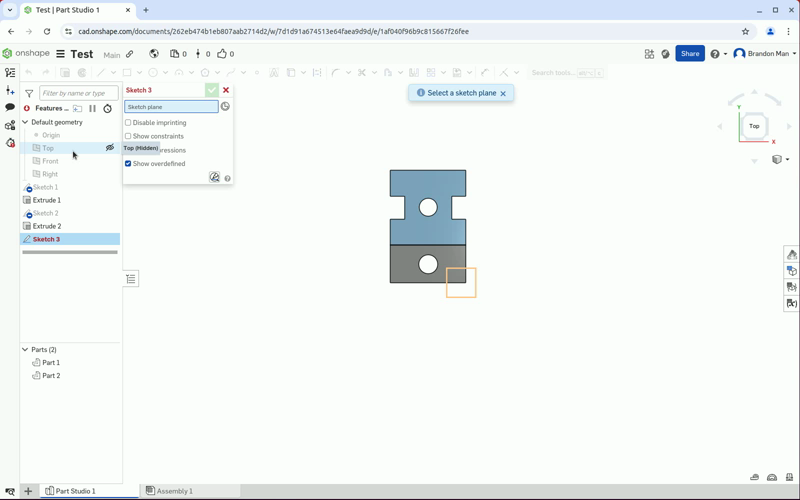
click(73, 150)
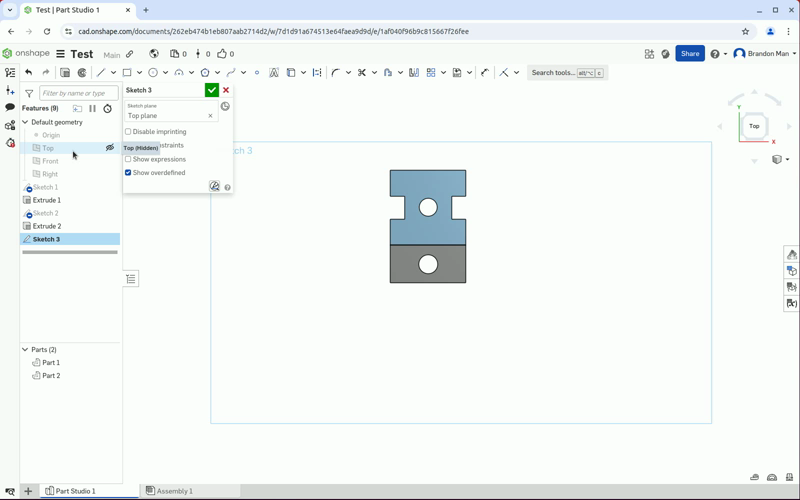
mouse_move(73, 352)
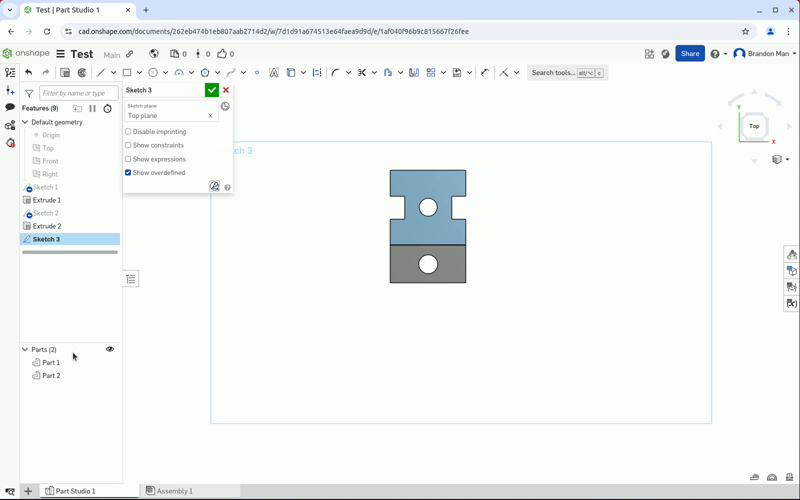
key(y)
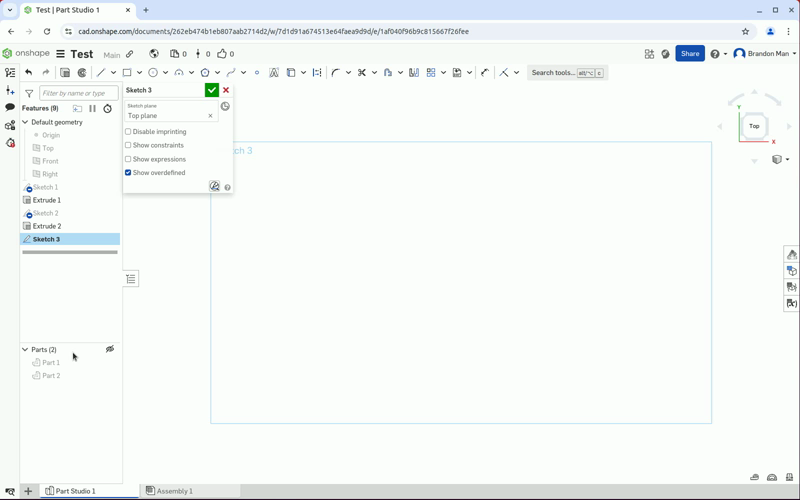
key(l)
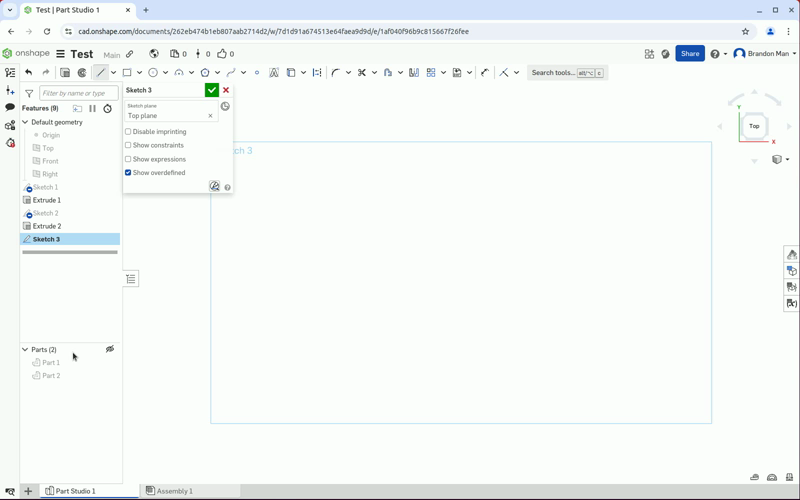
key_down(shift)
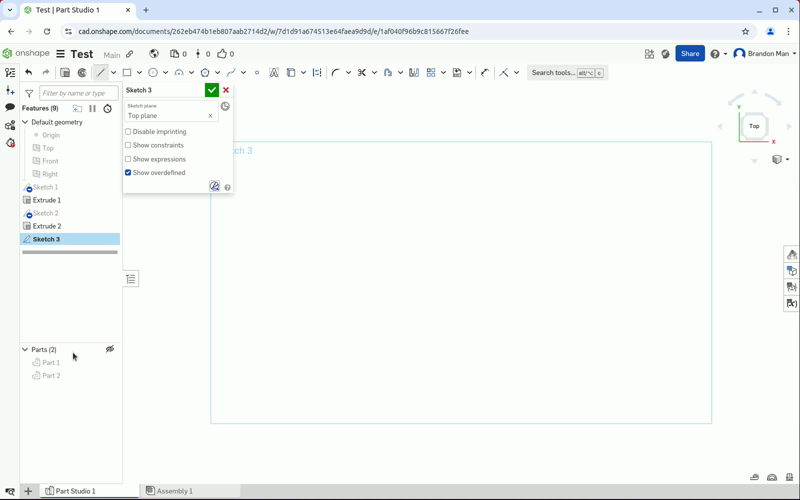
mouse_move(390, 218)
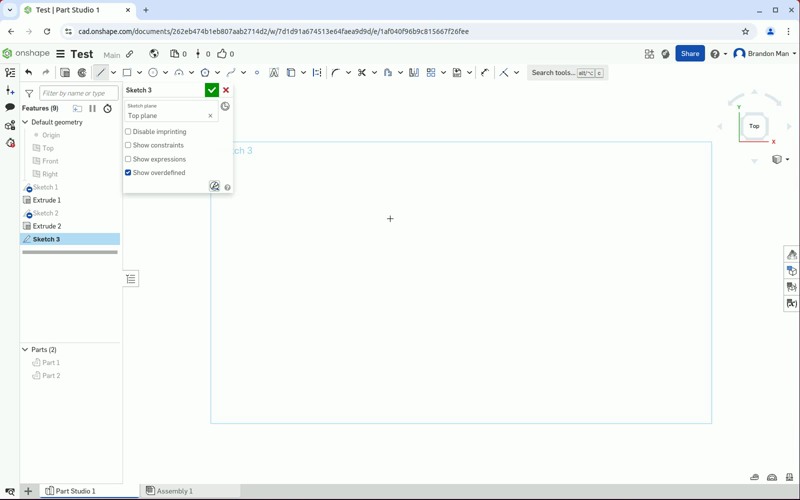
click(390, 218)
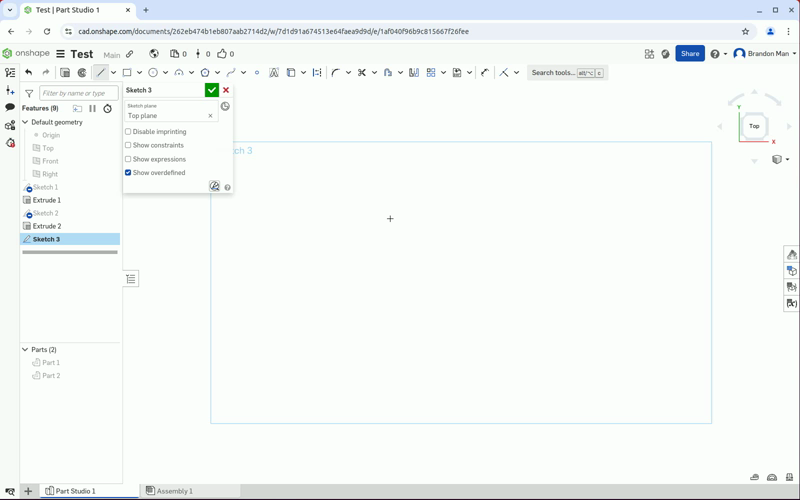
key_up(shift)
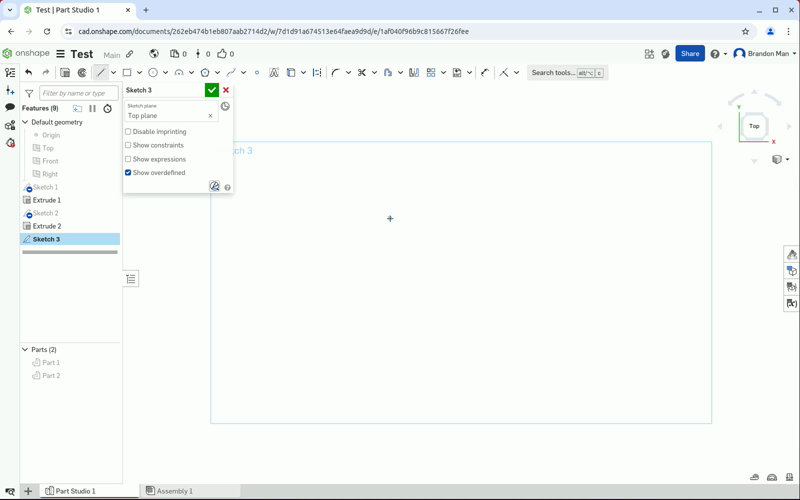
key_down(shift)
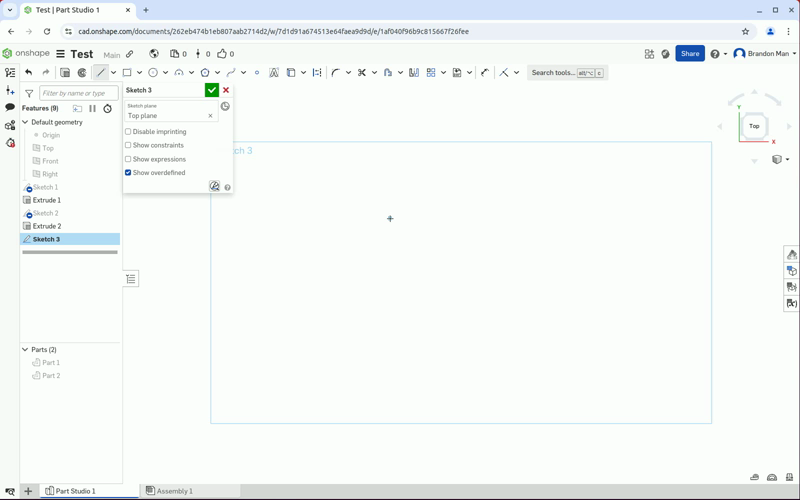
mouse_move(420, 218)
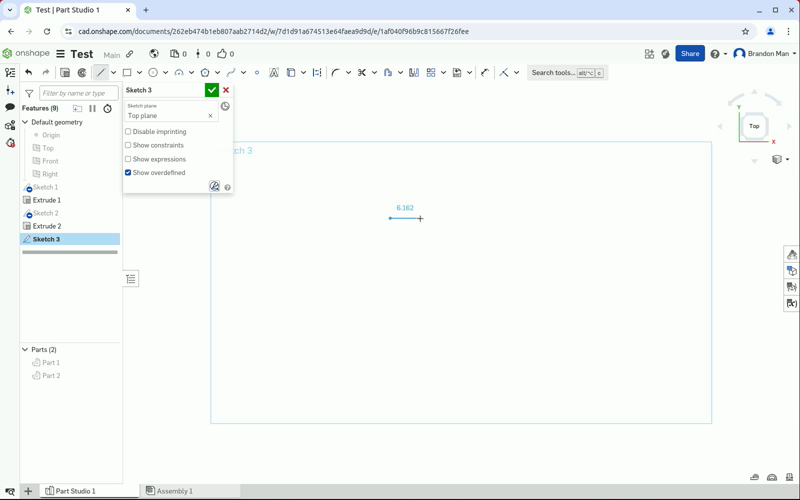
mouse_move(404, 218)
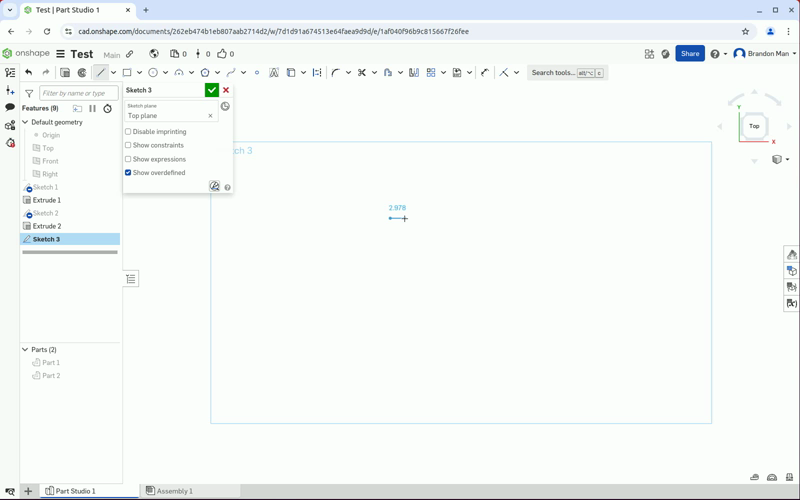
click(404, 218)
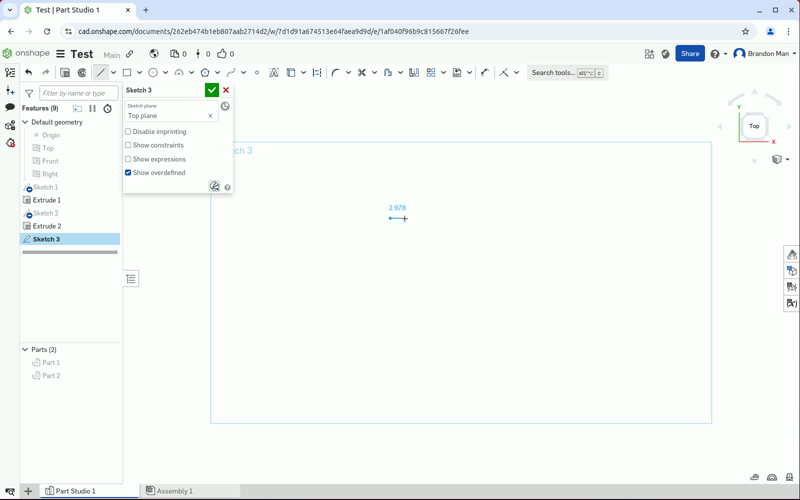
key_up(shift)
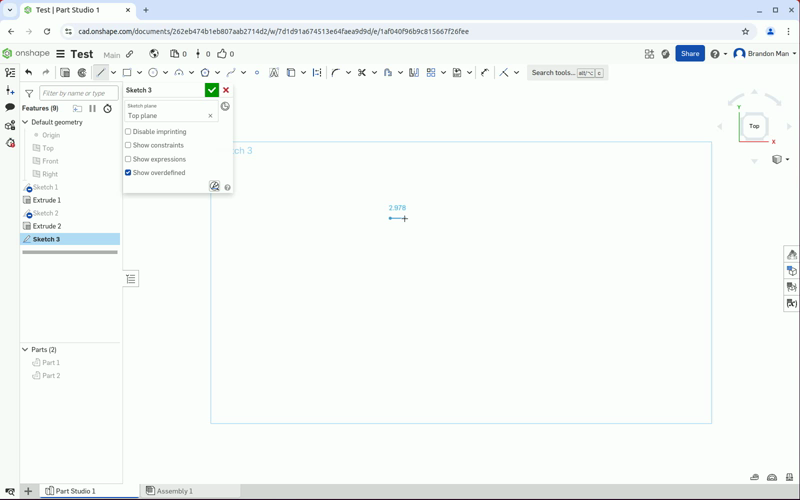
key_down(shift)
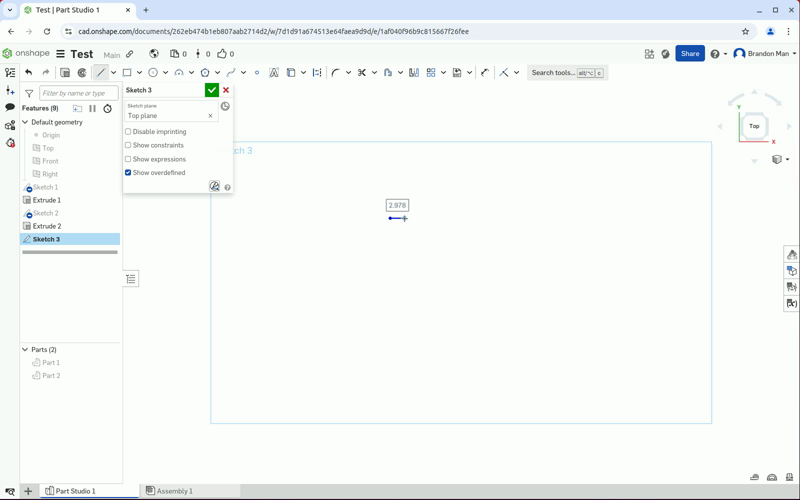
mouse_move(434, 218)
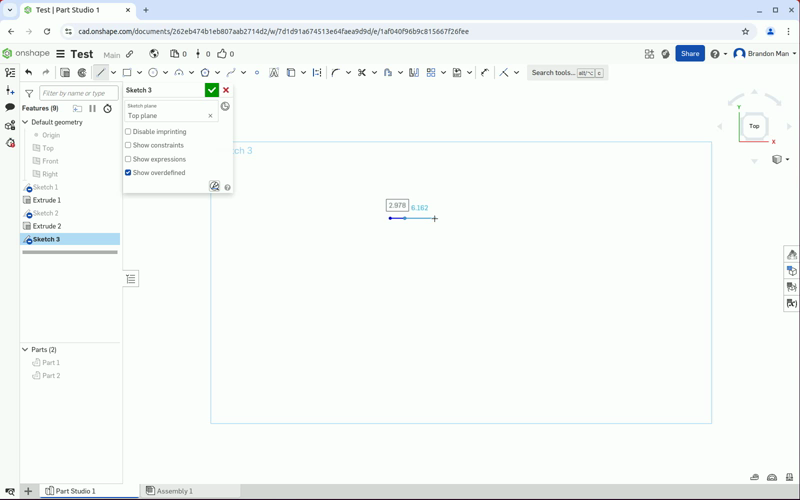
mouse_move(404, 195)
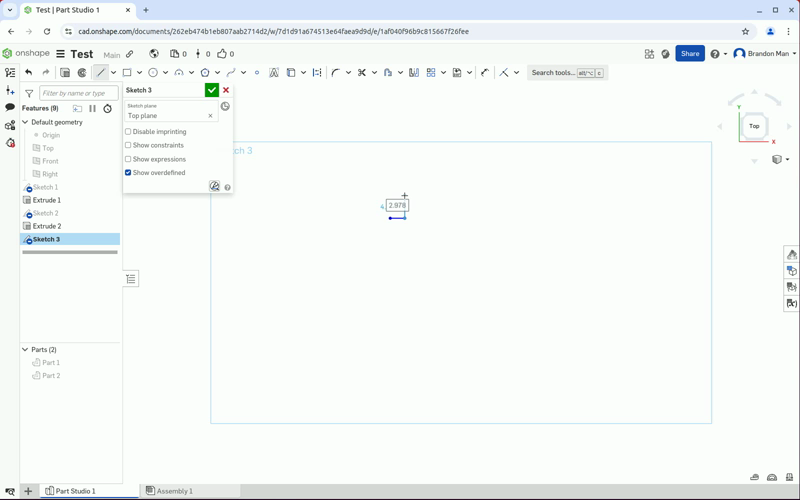
click(404, 195)
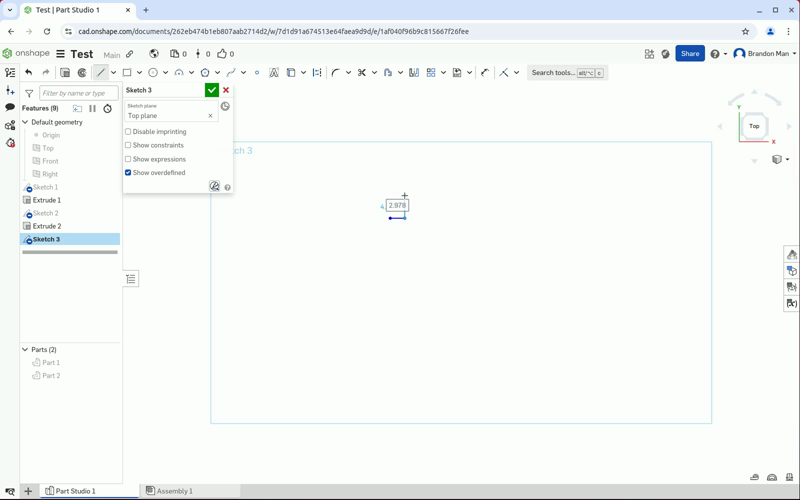
key_up(shift)
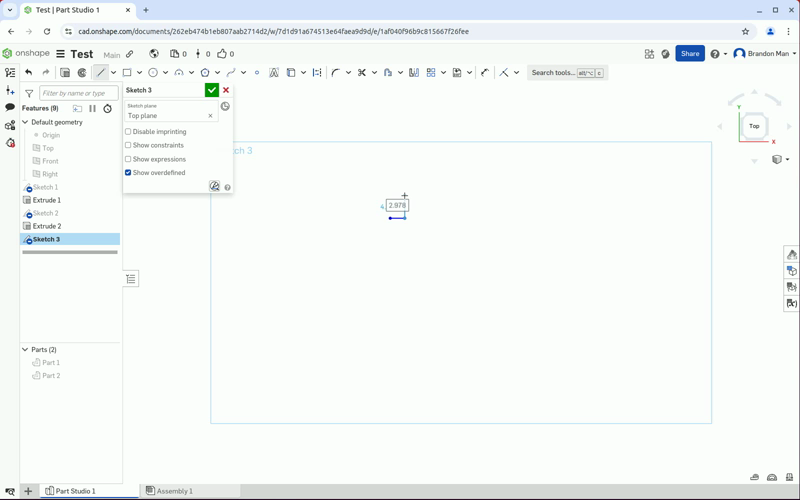
key_down(shift)
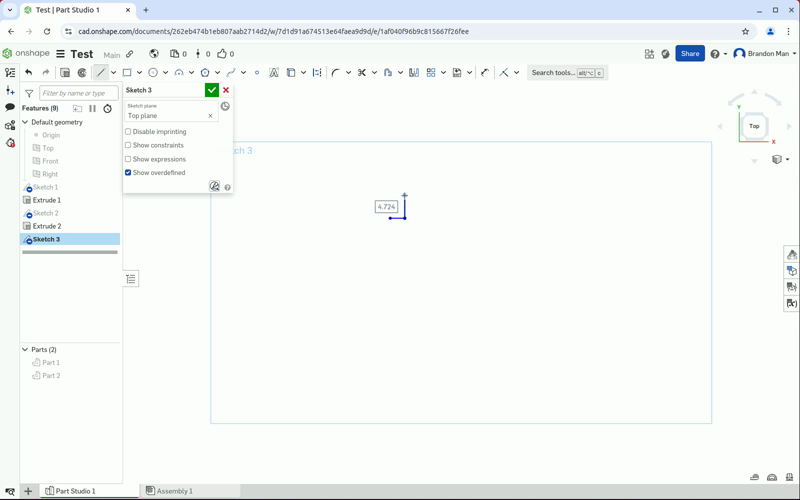
mouse_move(434, 195)
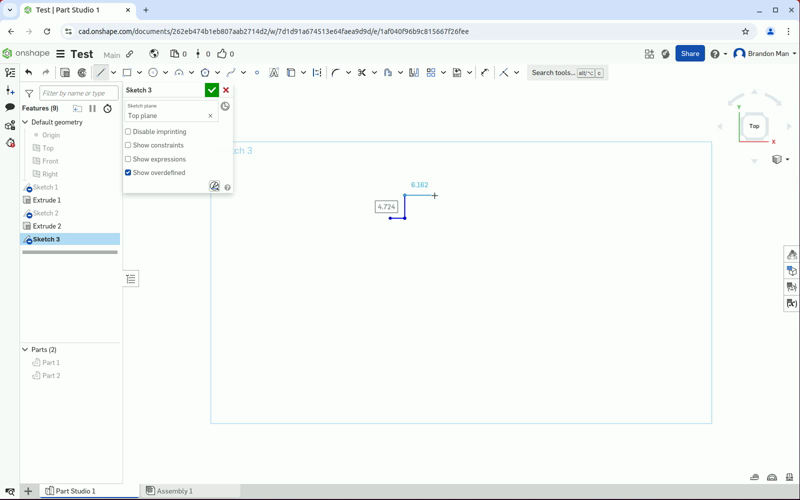
mouse_move(390, 195)
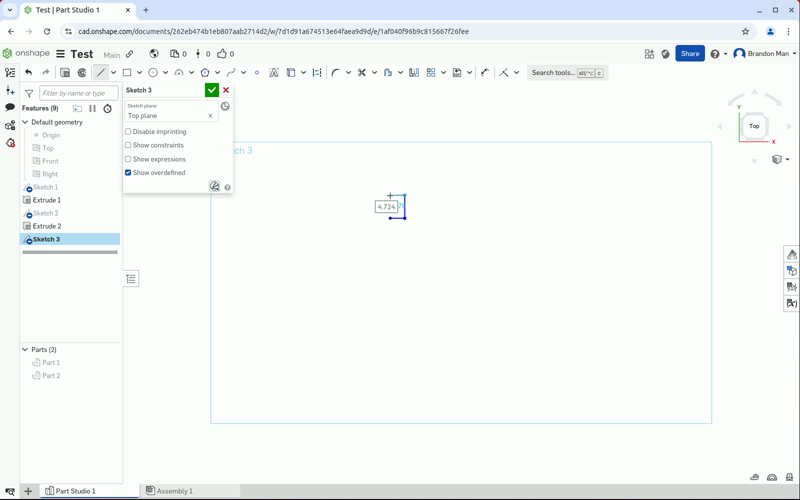
click(390, 195)
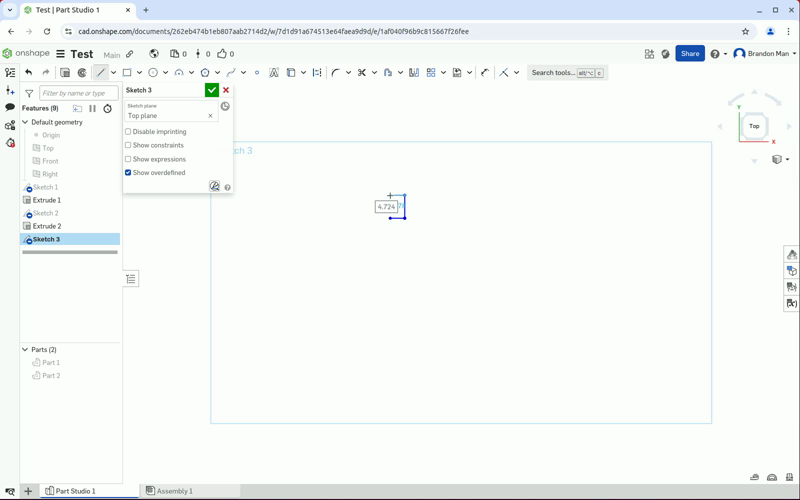
key_up(shift)
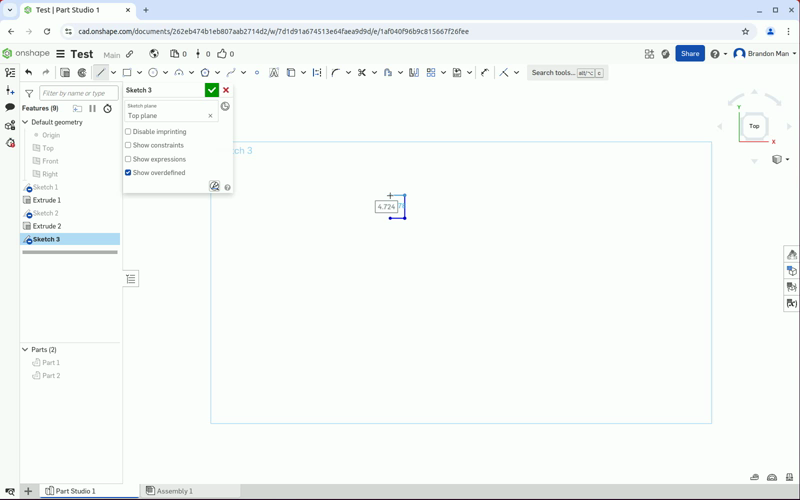
mouse_move(420, 195)
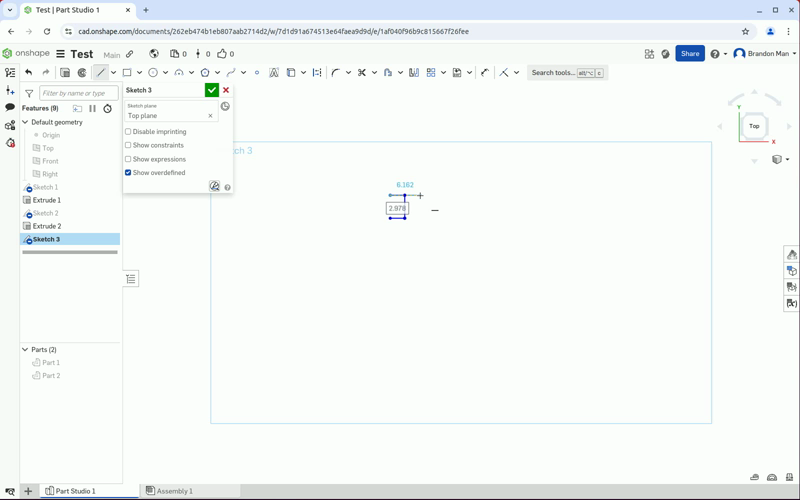
key_down(shift)
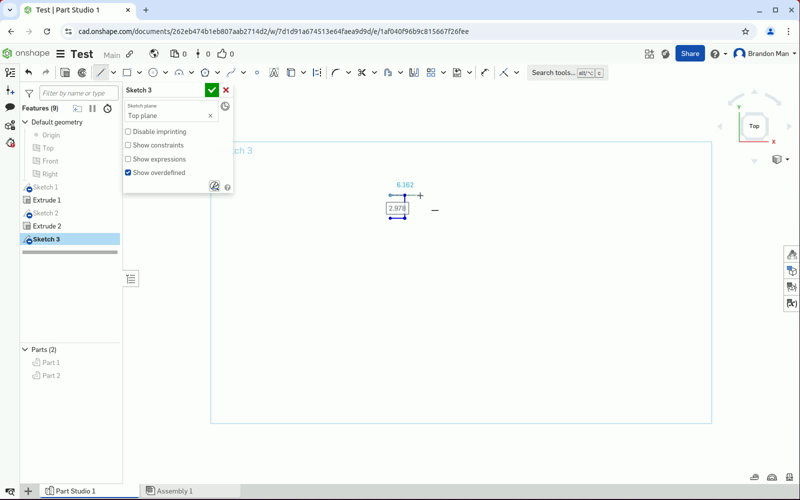
mouse_move(390, 218)
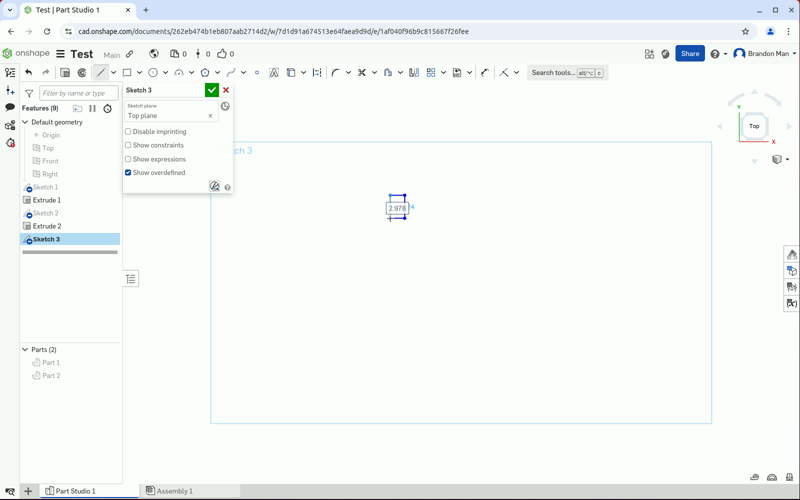
key_up(shift)
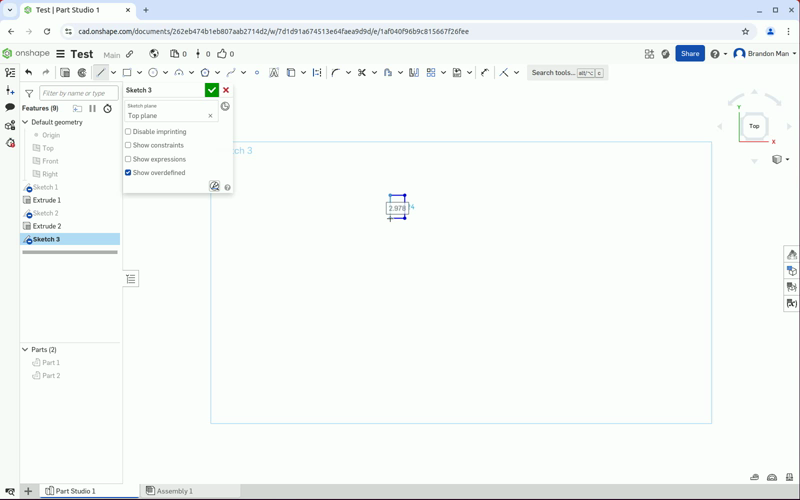
click(390, 218)
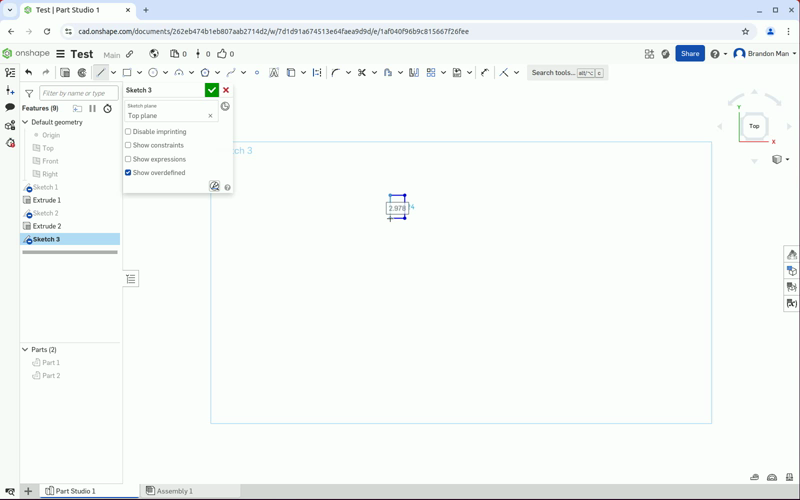
key(esc)
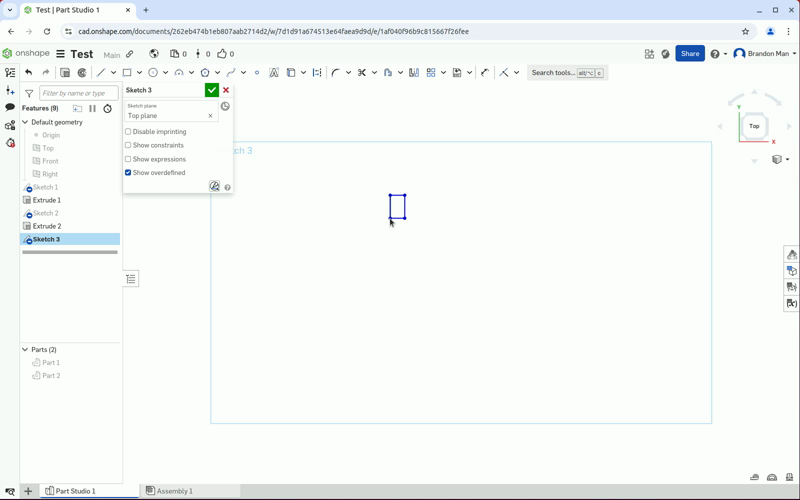
mouse_move(390, 211)
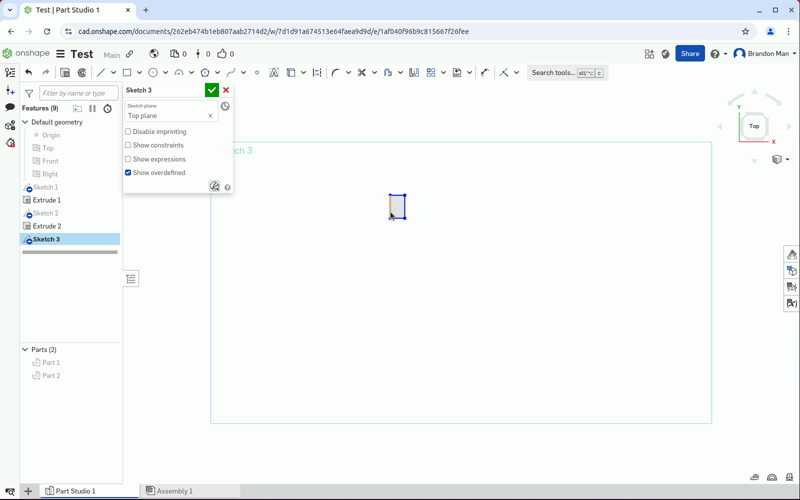
scroll(6)
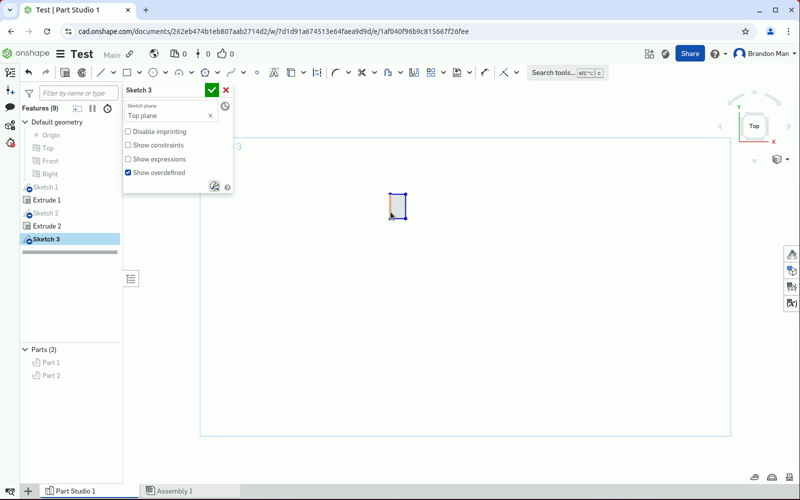
scroll(6)
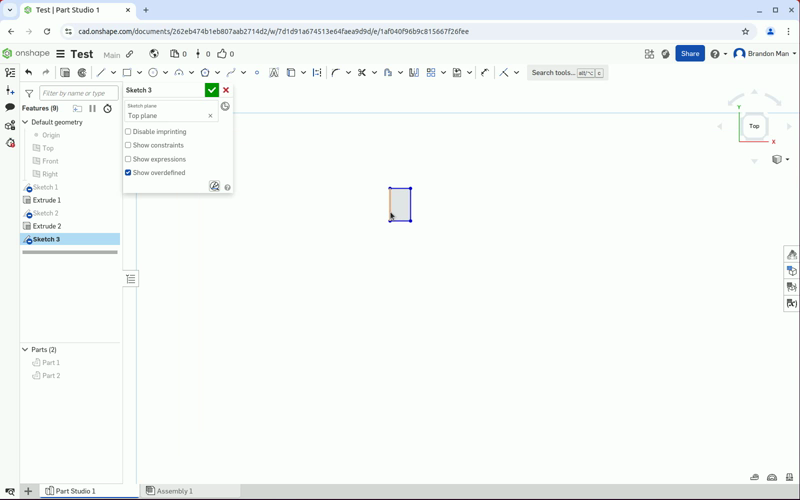
scroll(6)
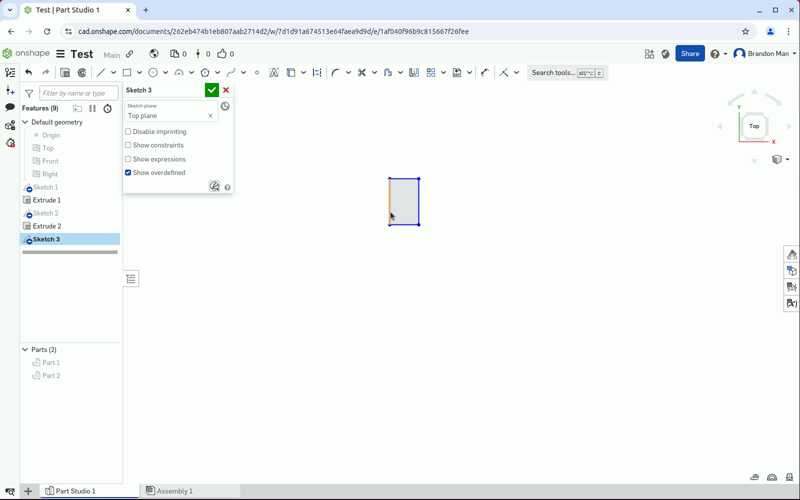
scroll(6)
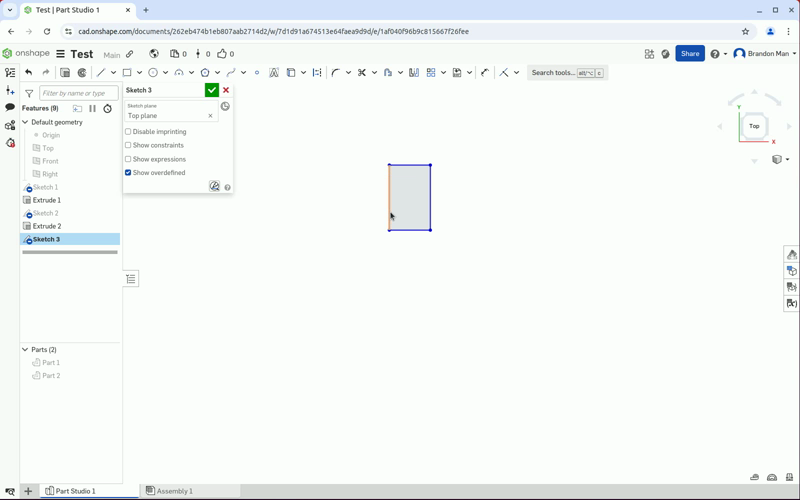
scroll(6)
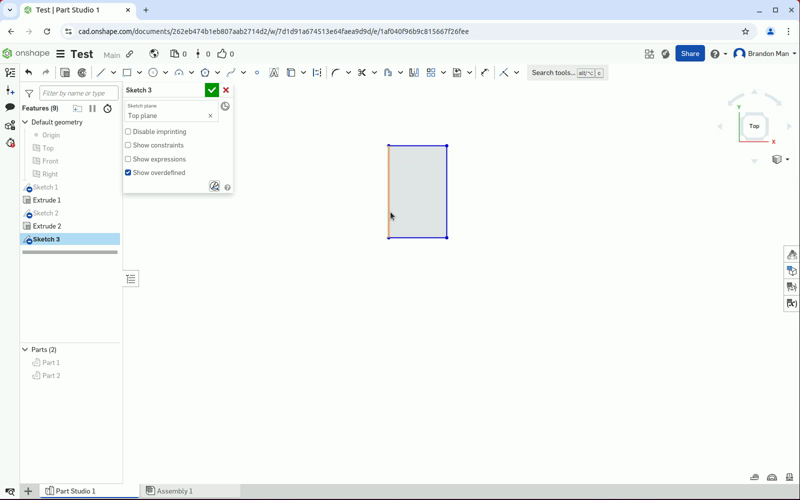
scroll(6)
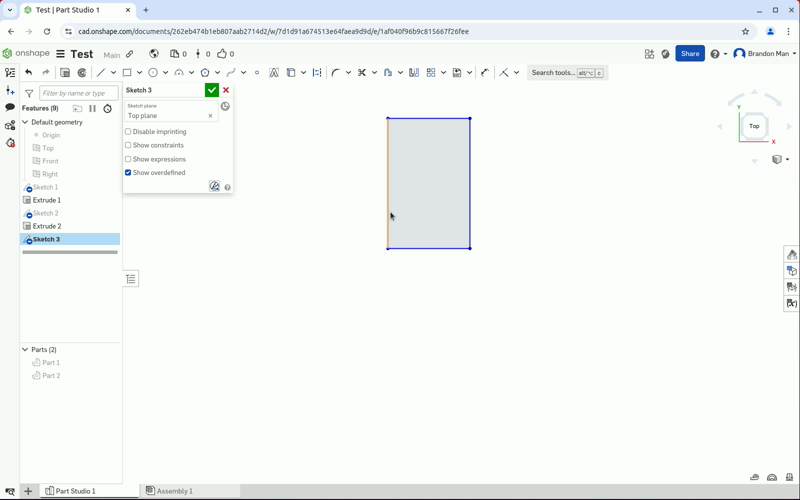
scroll(6)
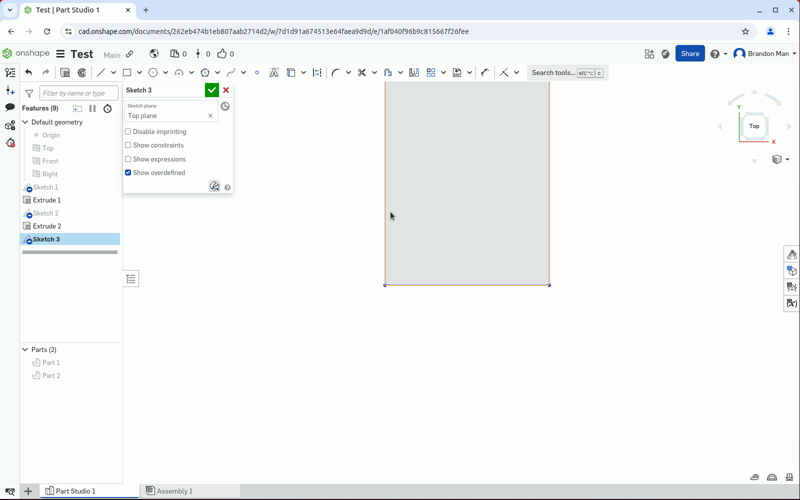
click(390, 211)
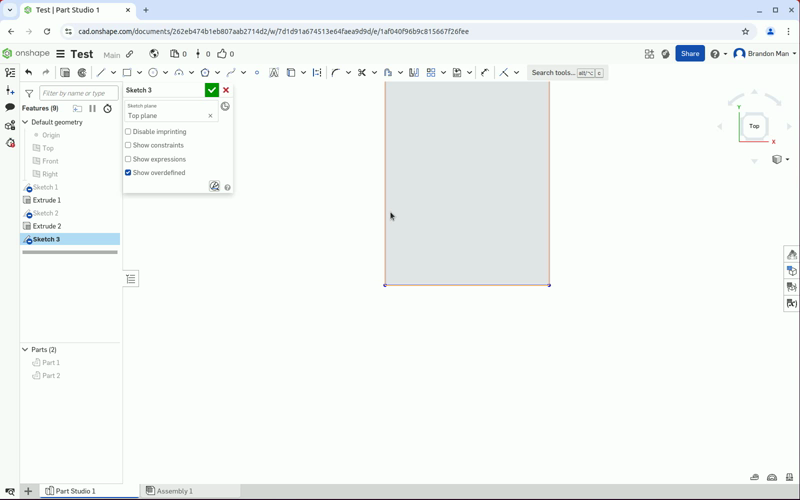
scroll(-6)
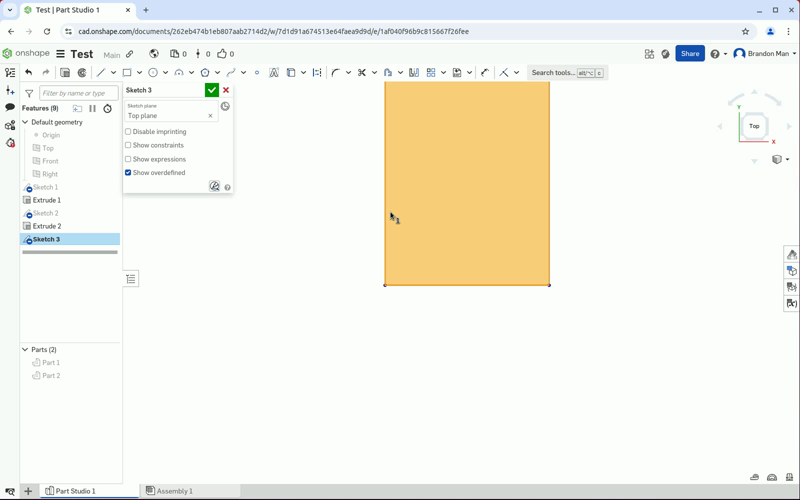
scroll(-6)
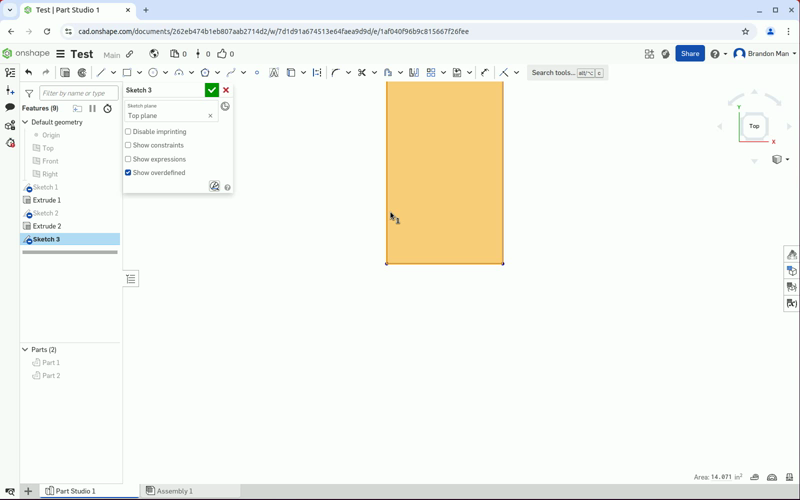
scroll(-6)
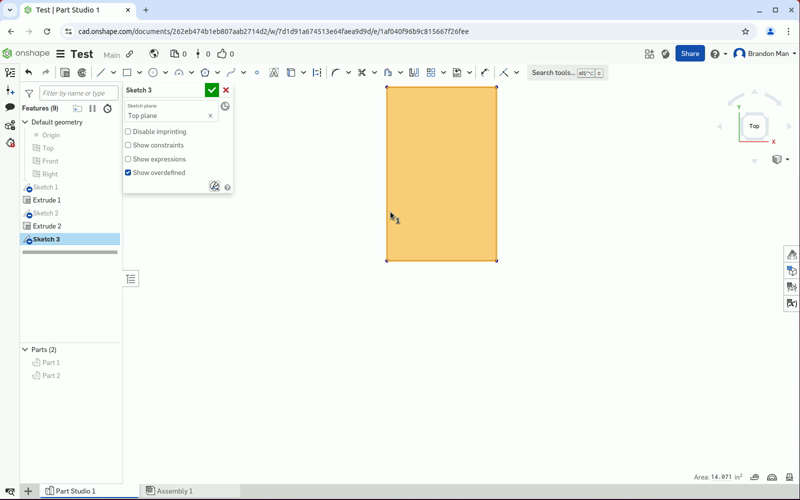
scroll(-6)
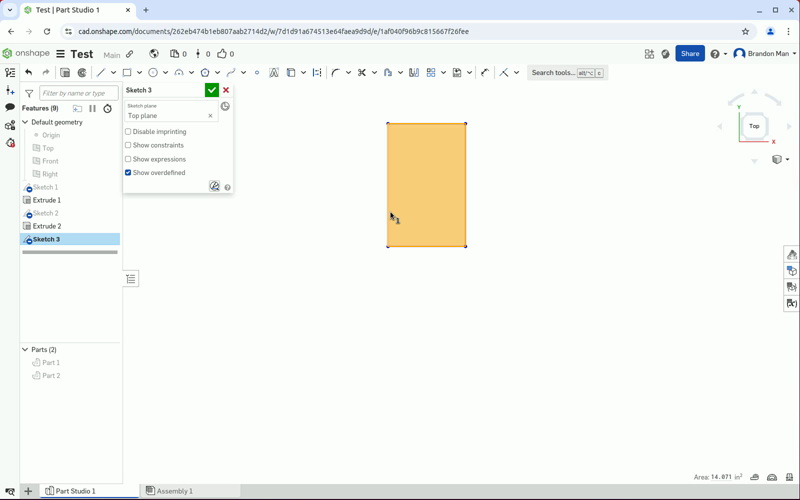
scroll(-6)
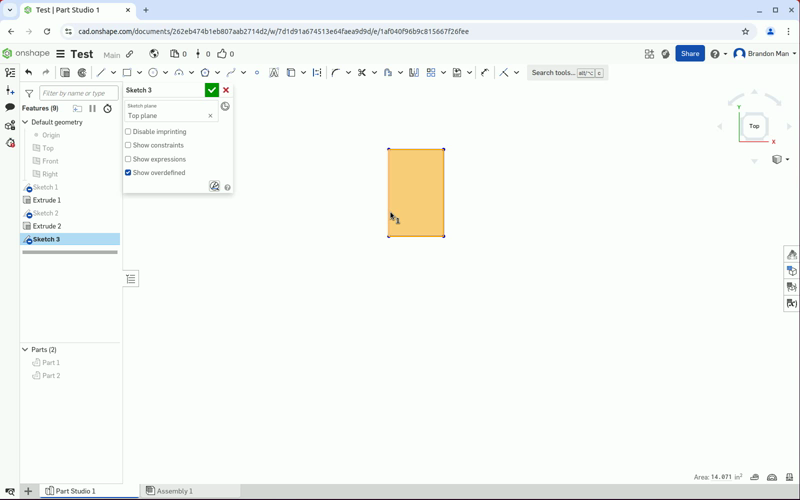
scroll(-6)
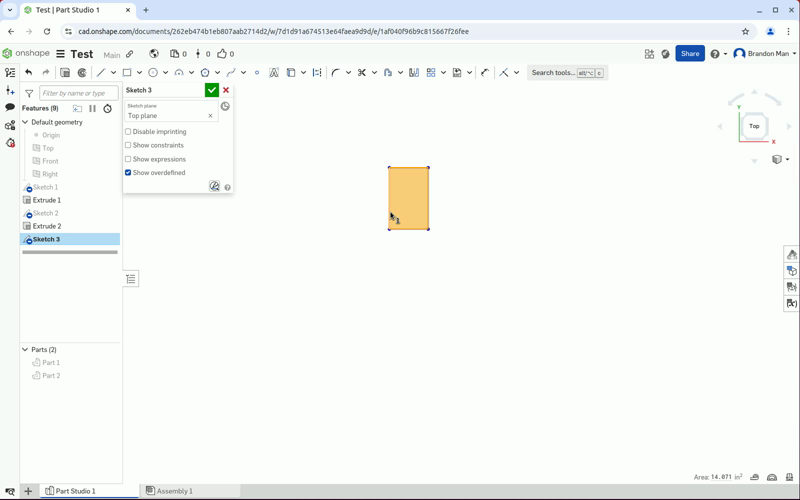
scroll(-6)
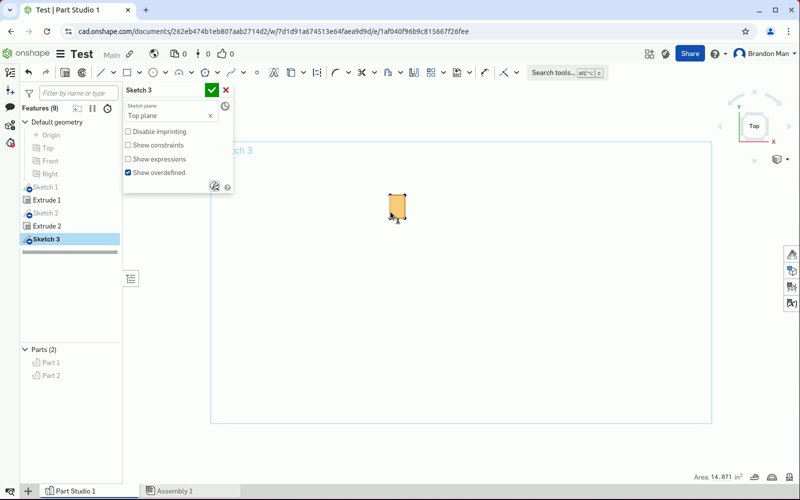
mouse_move(73, 352)
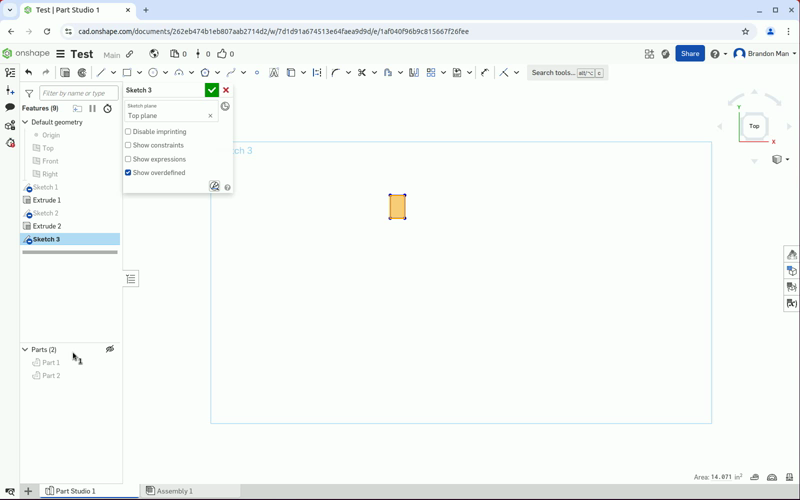
key(shift+y)
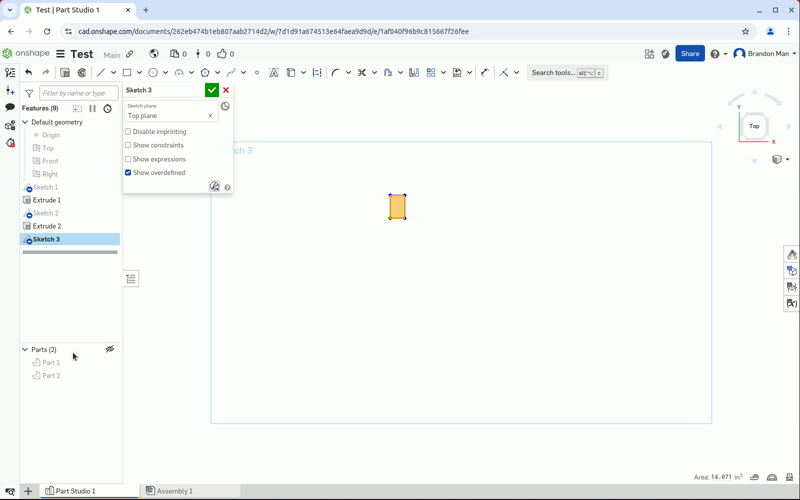
key(shift+e)
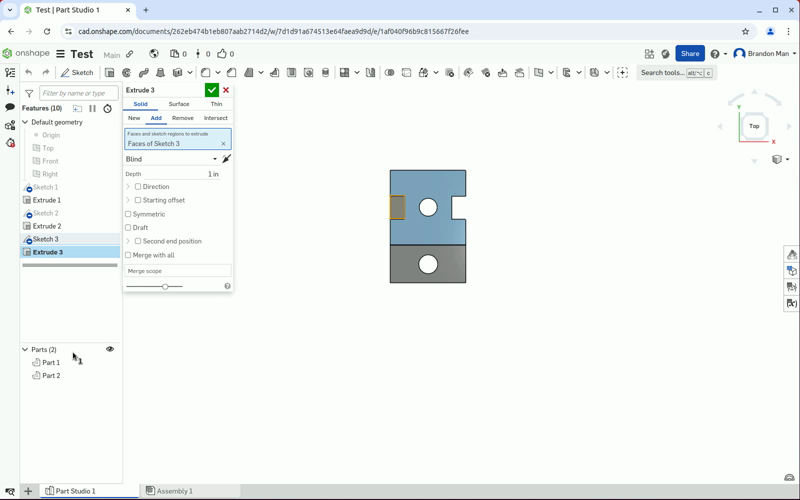
mouse_move(143, 106)
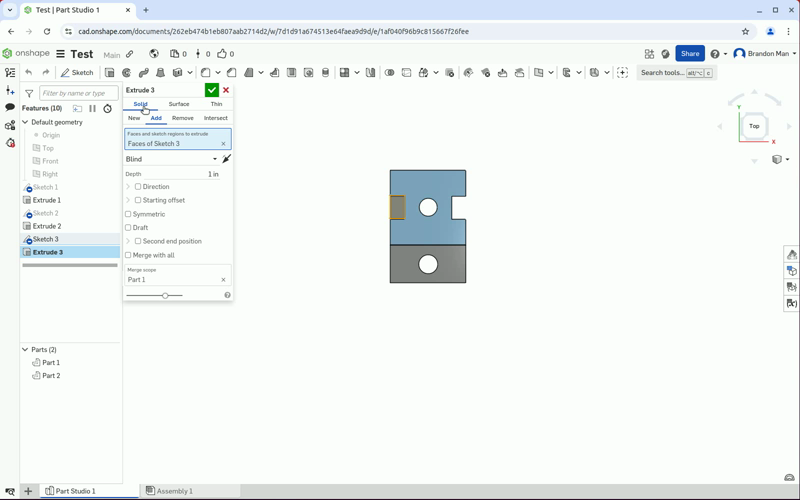
click(143, 106)
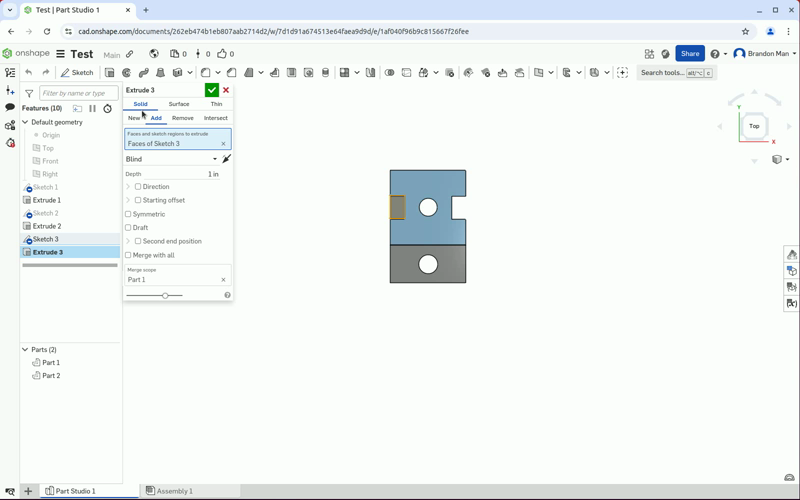
mouse_move(137, 120)
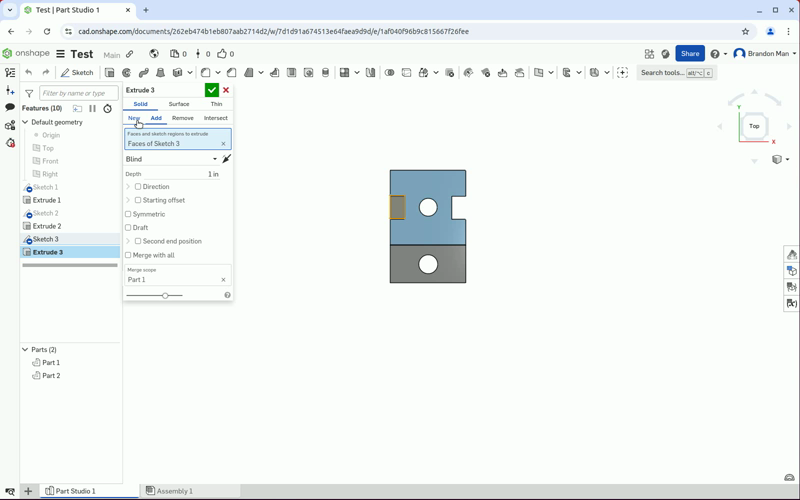
click(137, 120)
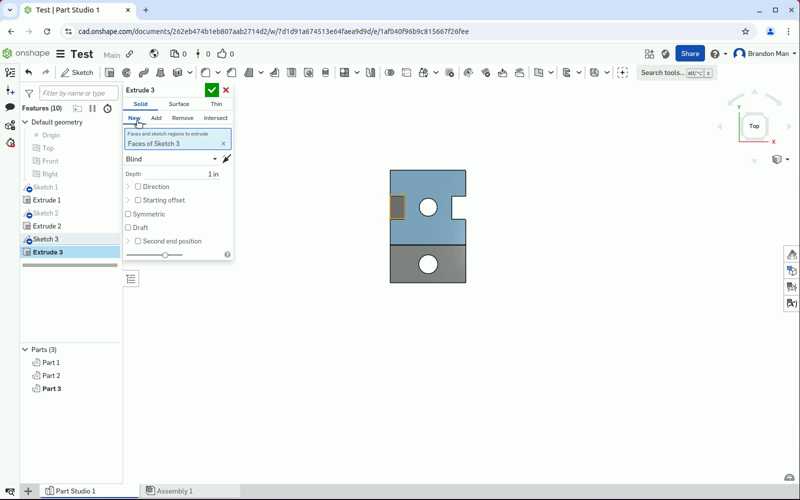
key(tab, 4)
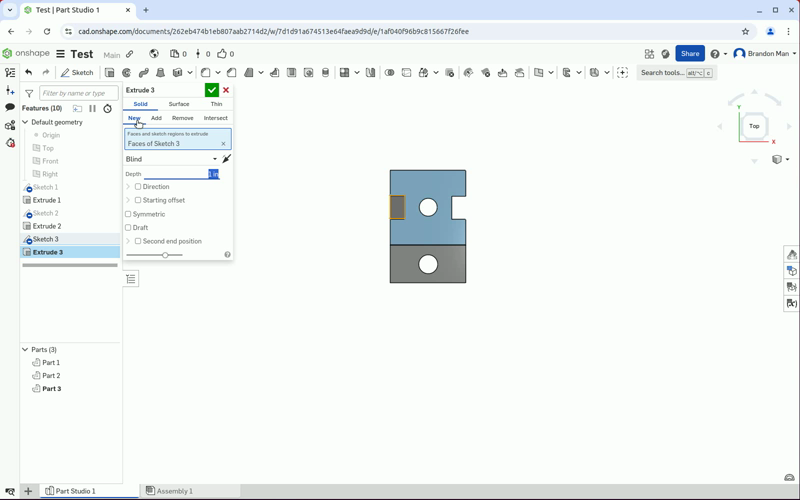
text(7.703)
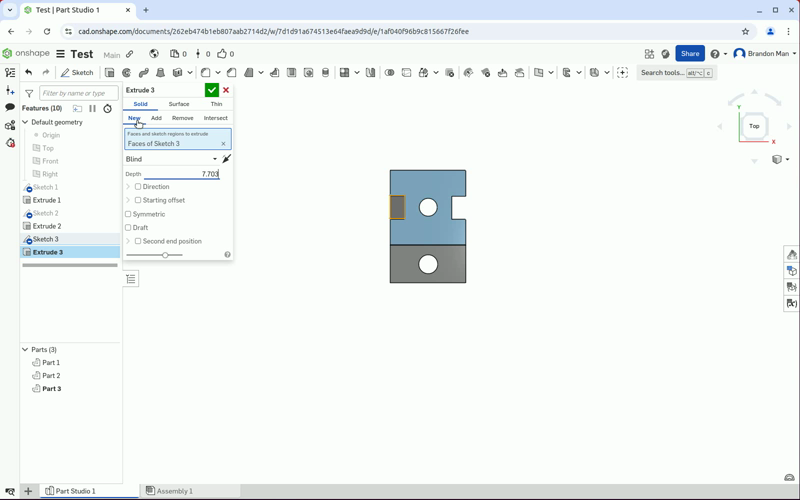
key(enter)
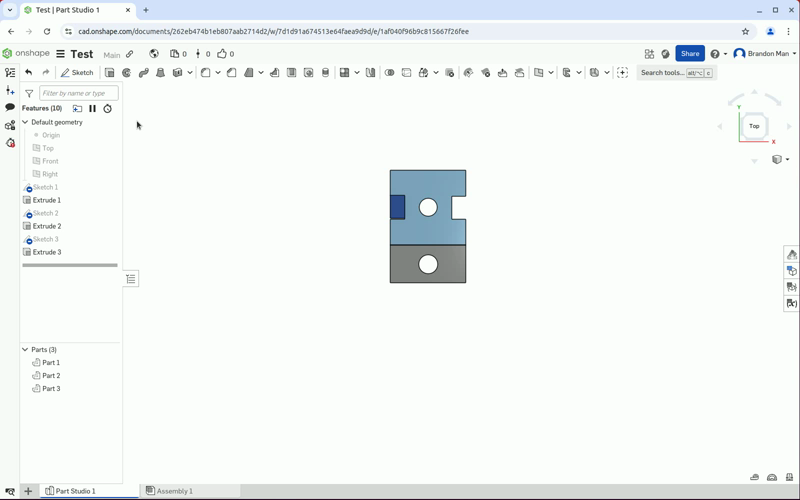
key(shift+h)
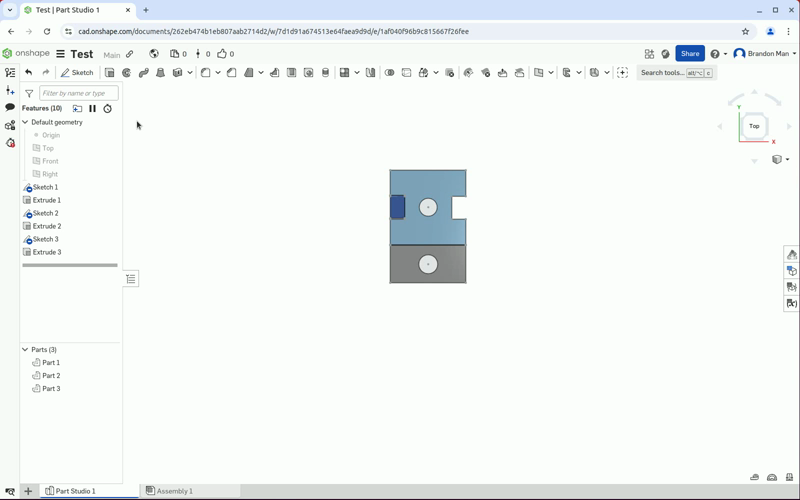
key(shift+h)
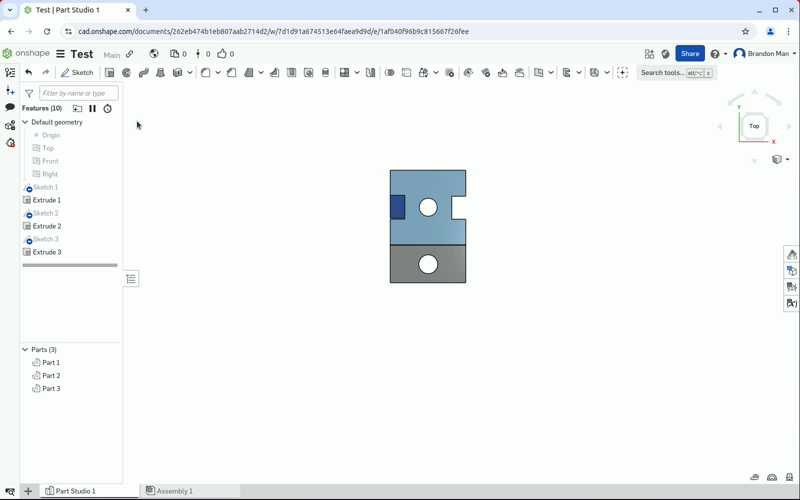
mouse_move(73, 189)
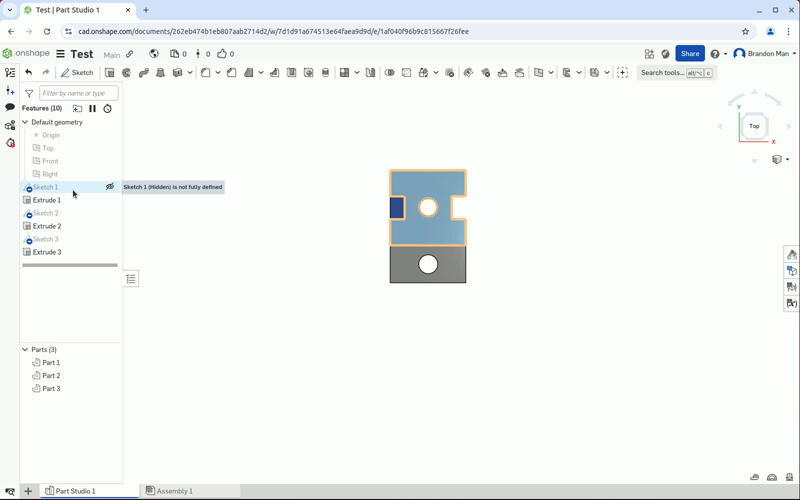
click(73, 189)
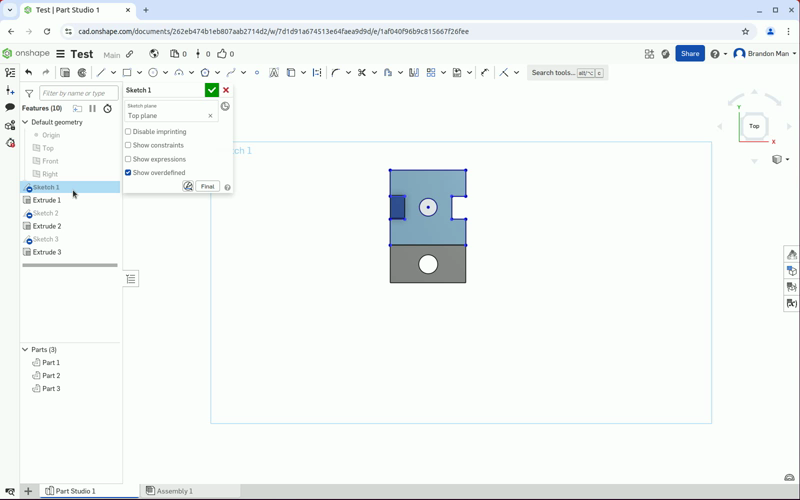
mouse_move(229, 92)
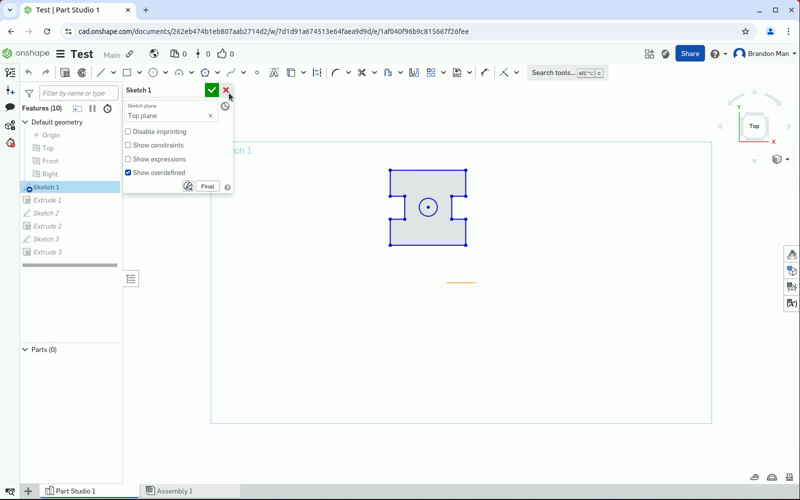
click(229, 92)
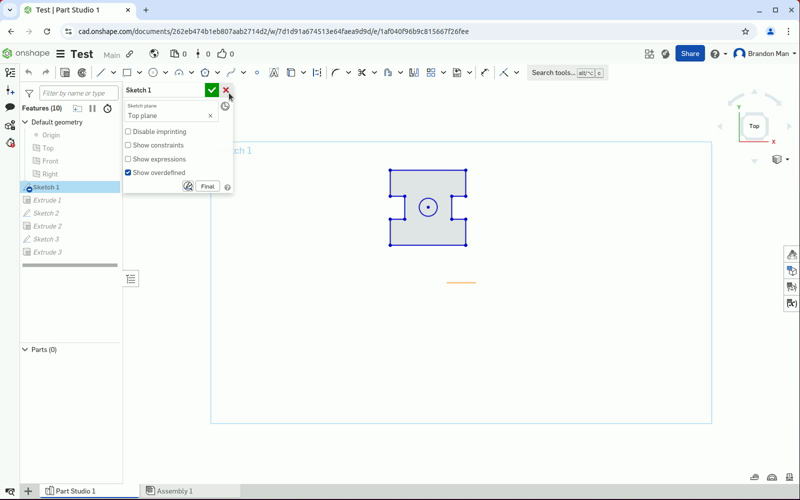
key(shift+s)
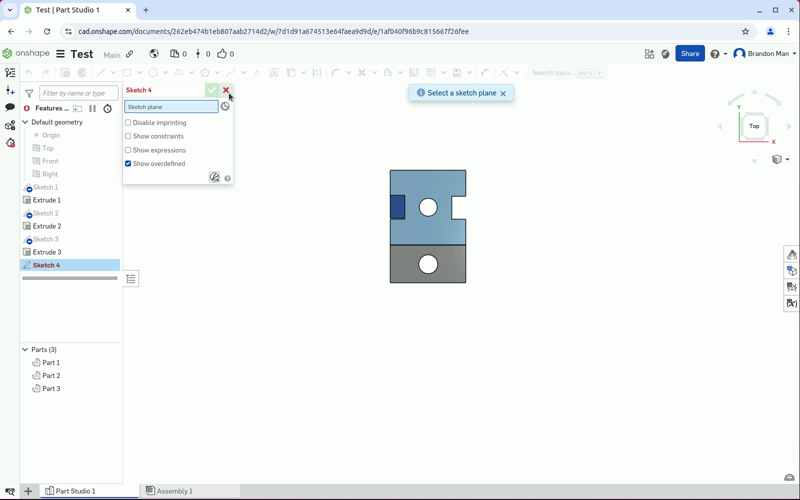
mouse_move(73, 150)
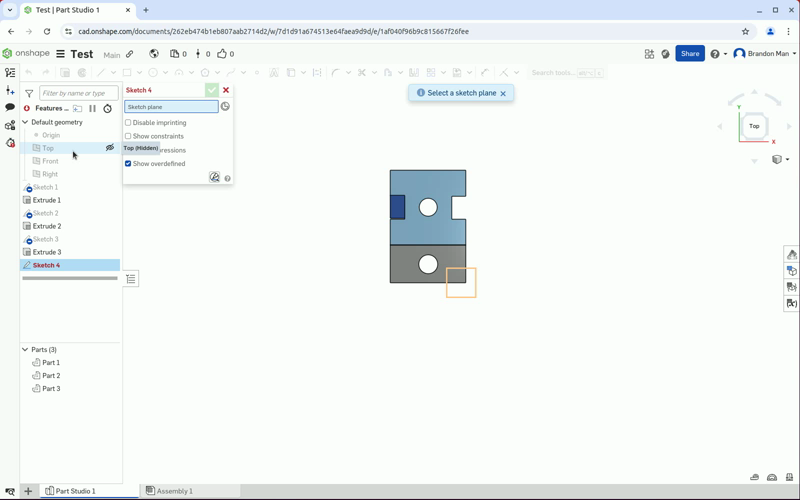
click(73, 150)
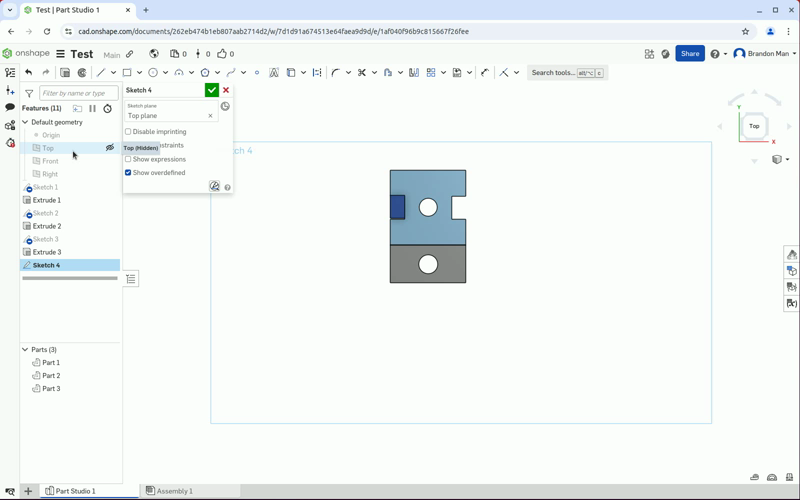
mouse_move(73, 352)
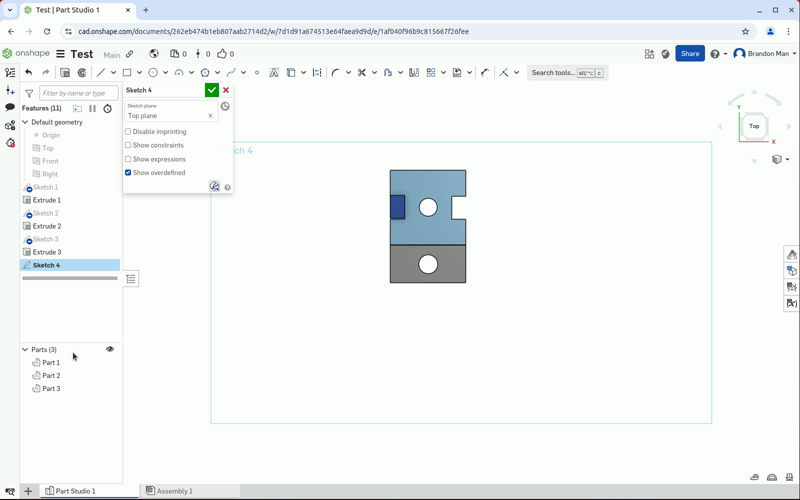
key(y)
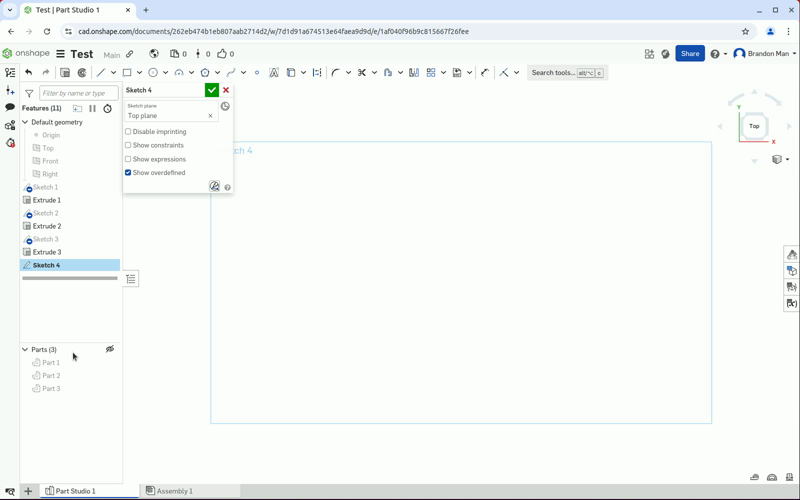
key(l)
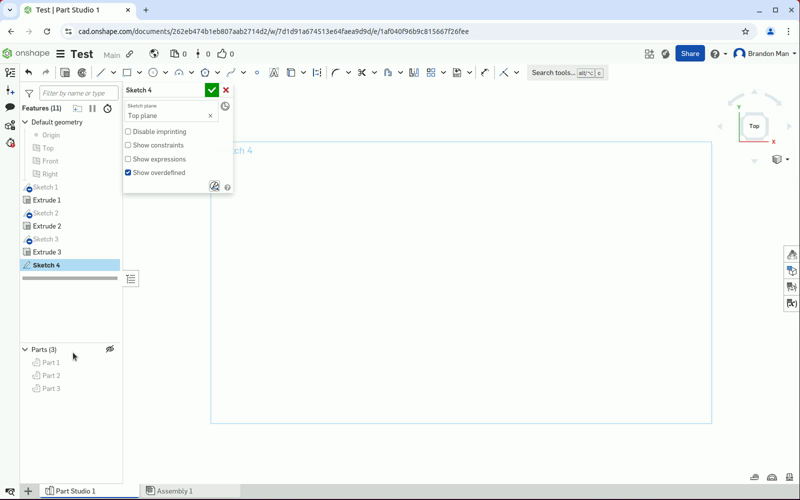
key_down(shift)
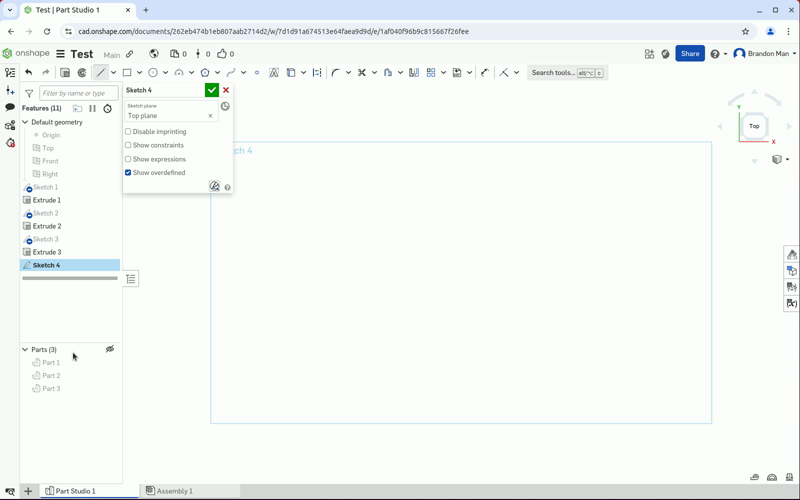
mouse_move(451, 218)
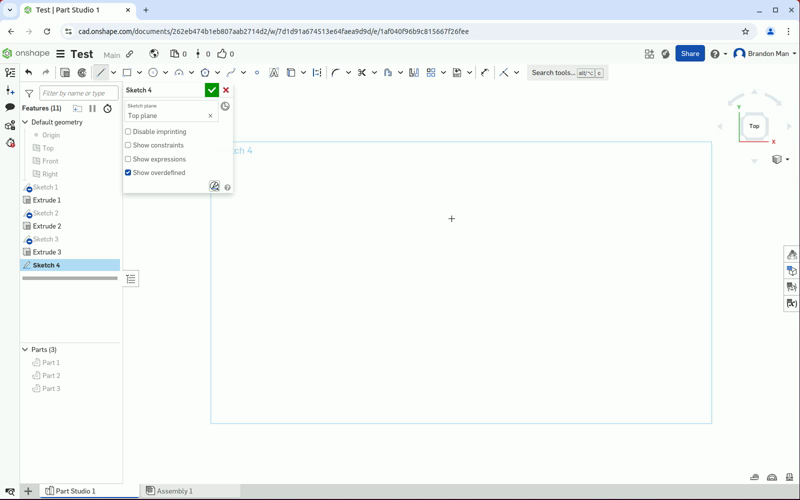
click(451, 218)
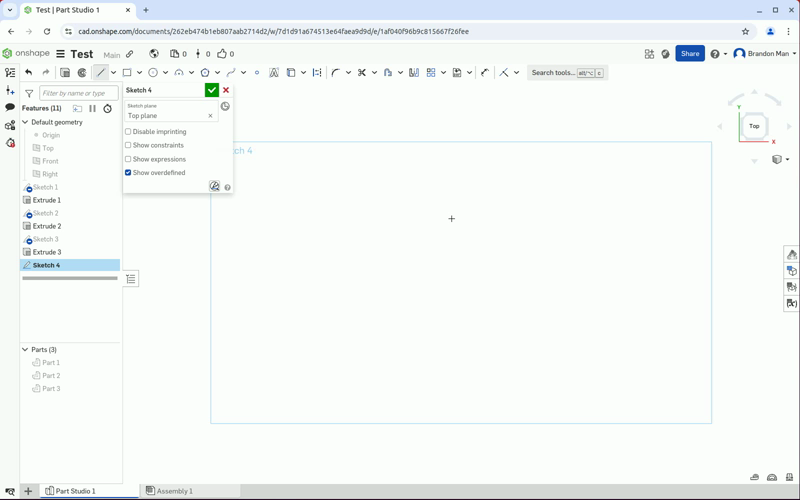
key_up(shift)
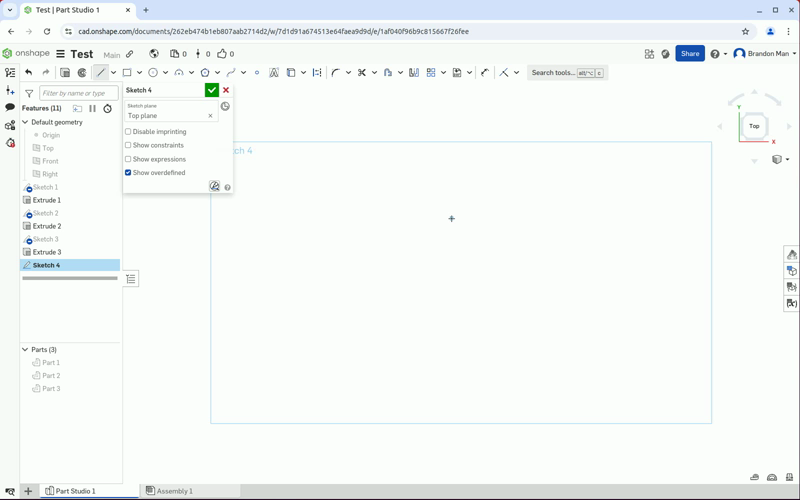
key_down(shift)
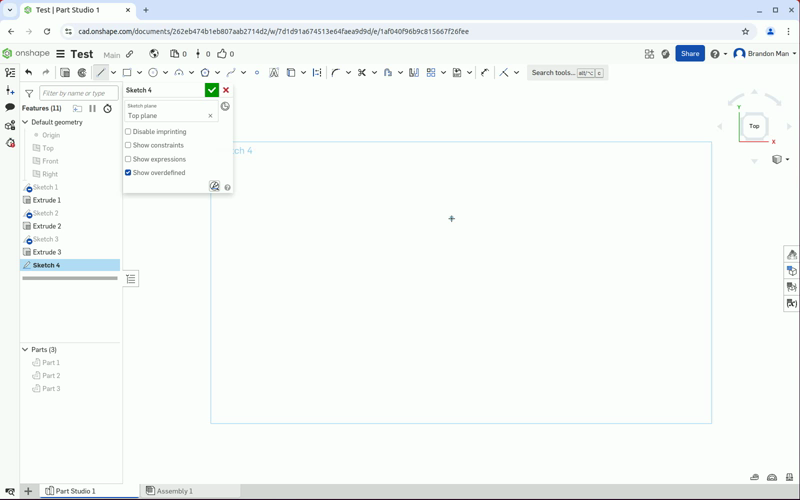
mouse_move(481, 218)
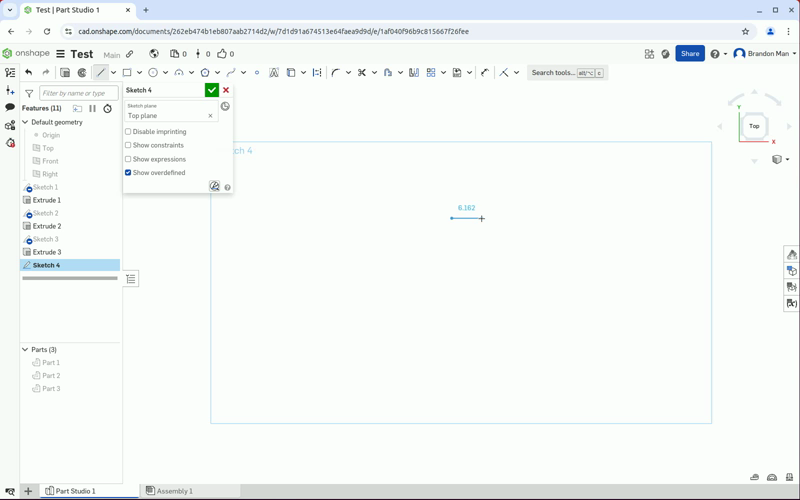
mouse_move(466, 218)
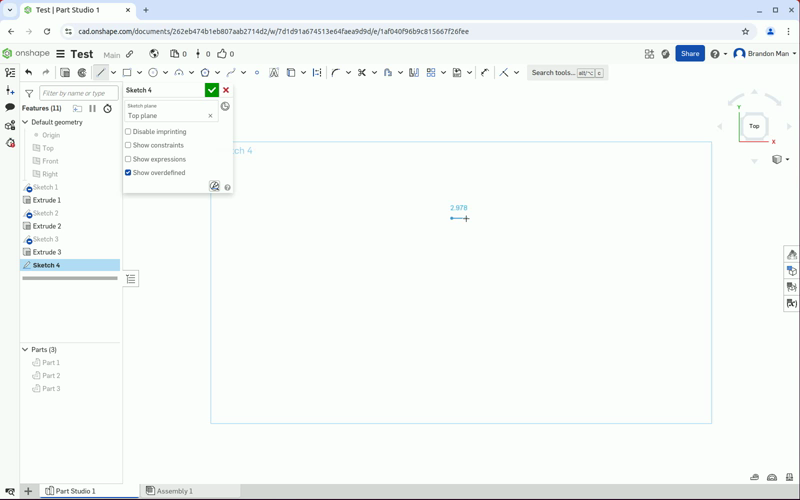
click(466, 218)
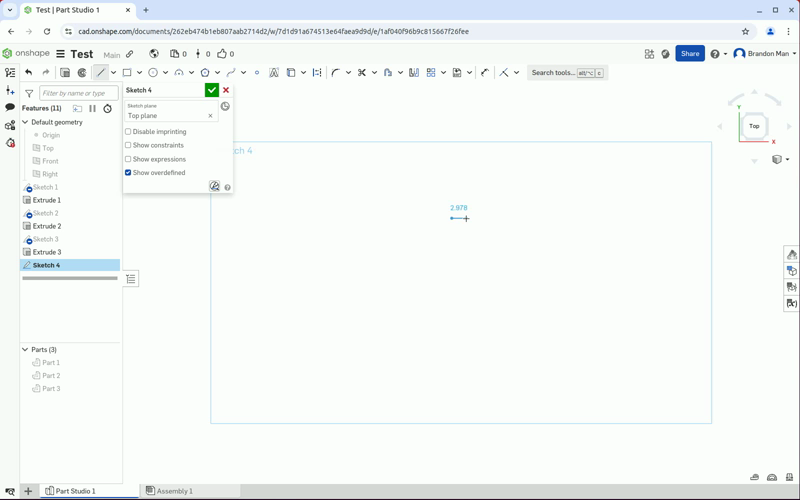
key_up(shift)
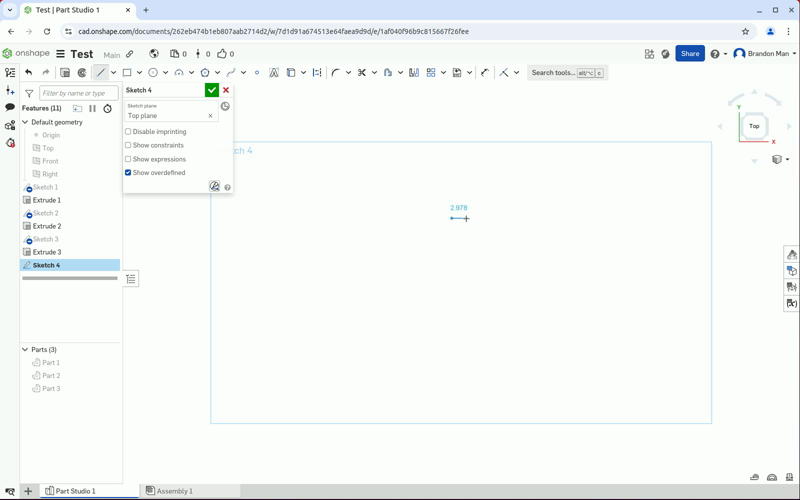
key_down(shift)
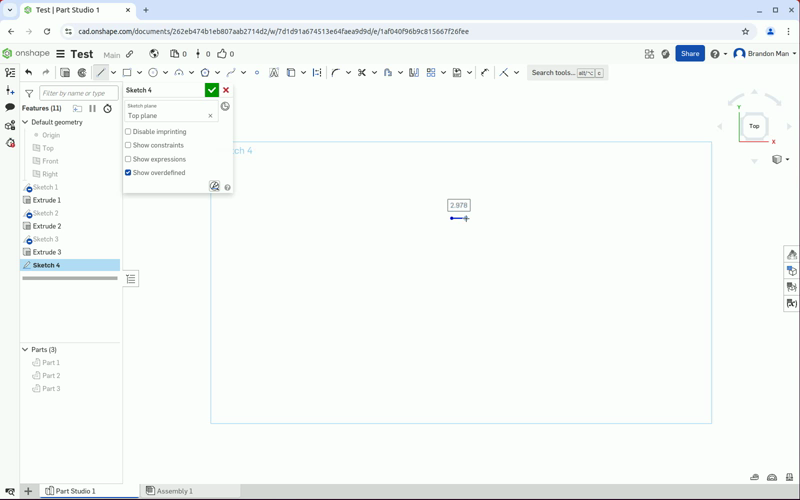
mouse_move(496, 218)
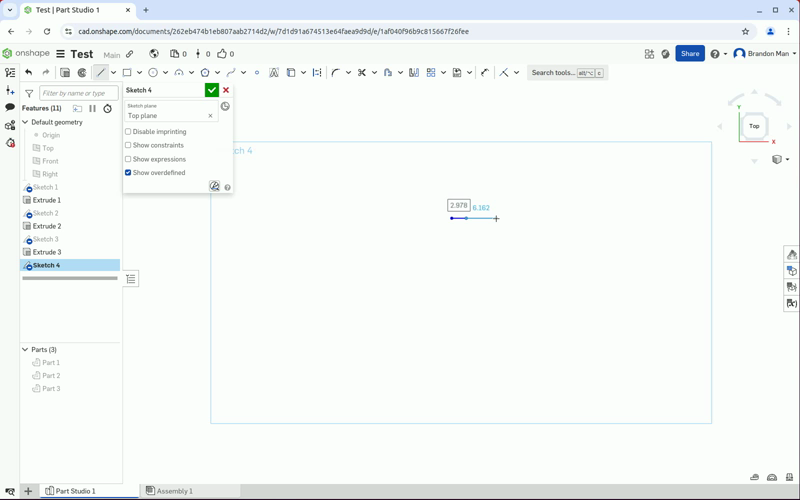
mouse_move(466, 195)
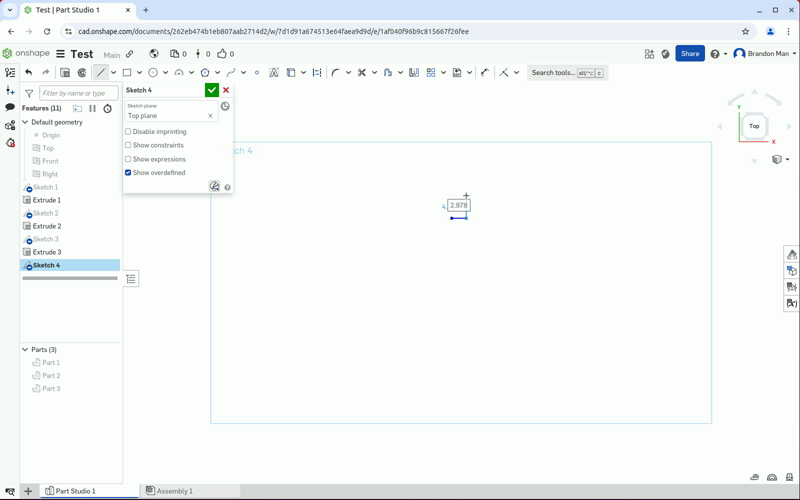
click(466, 195)
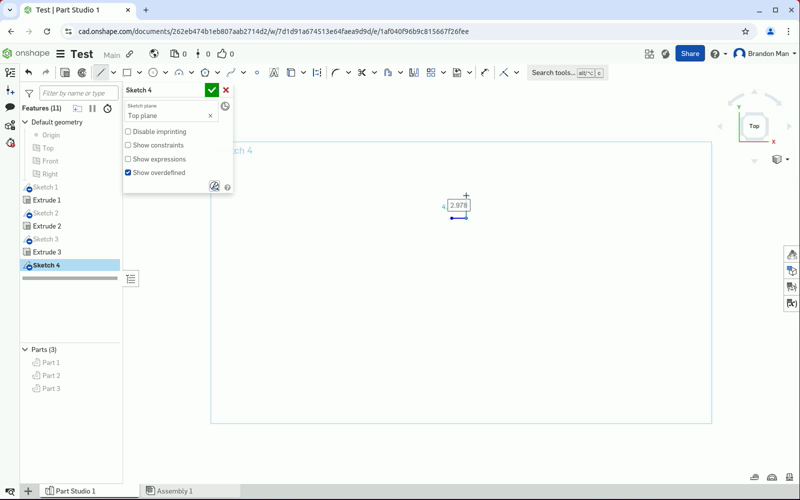
key_up(shift)
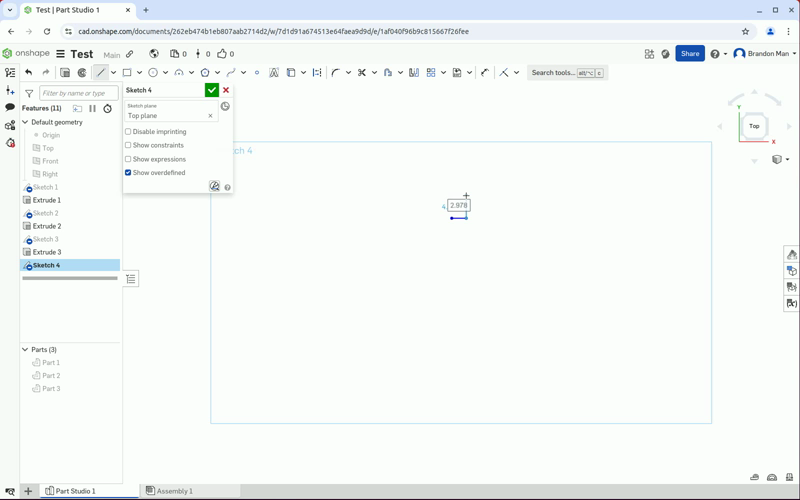
key_down(shift)
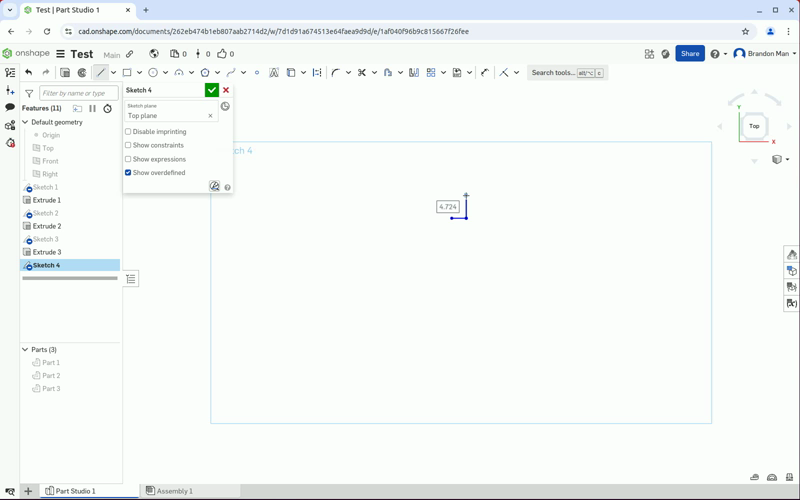
mouse_move(496, 195)
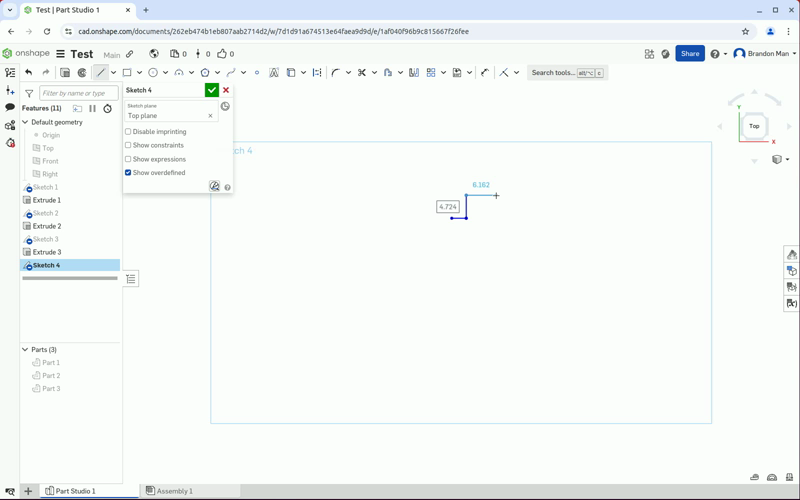
mouse_move(451, 195)
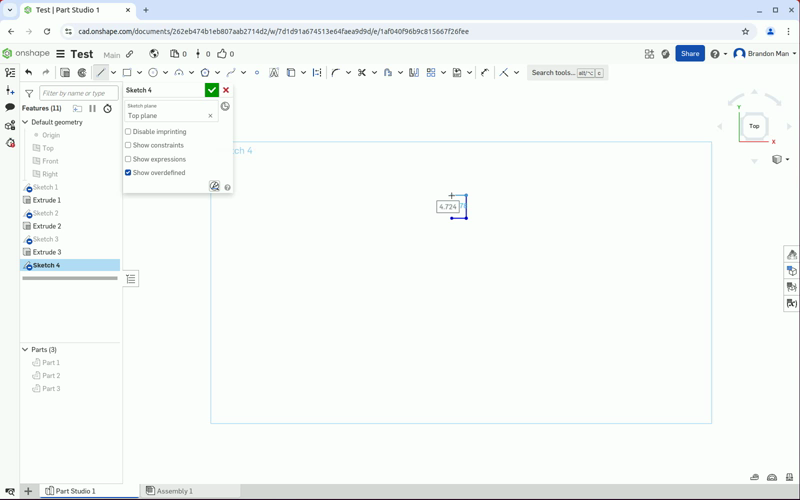
click(451, 195)
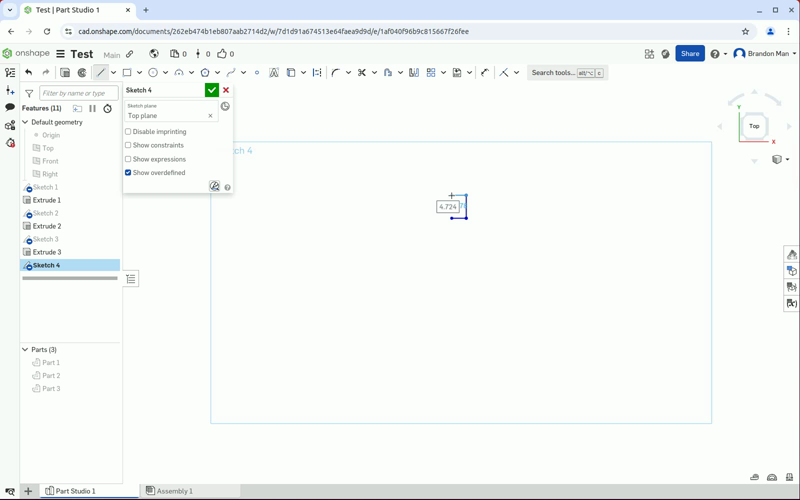
key_up(shift)
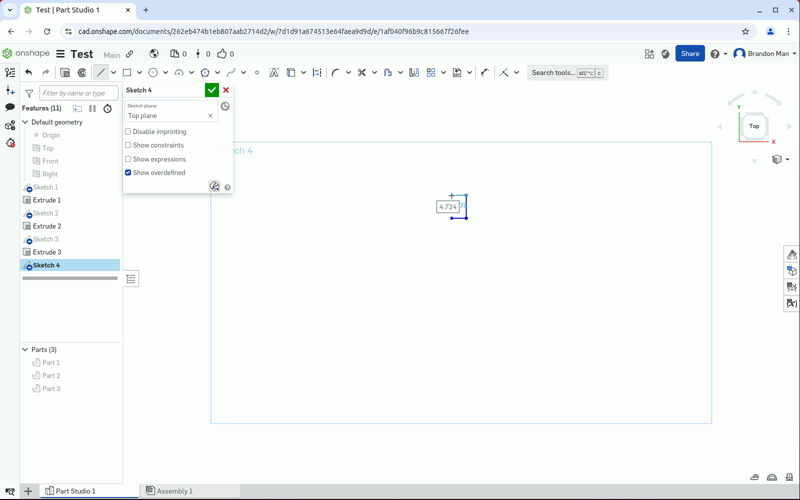
mouse_move(481, 195)
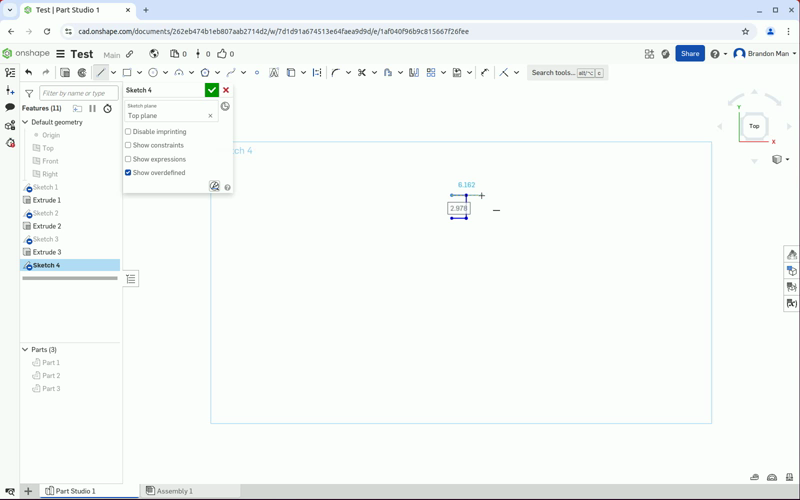
key_down(shift)
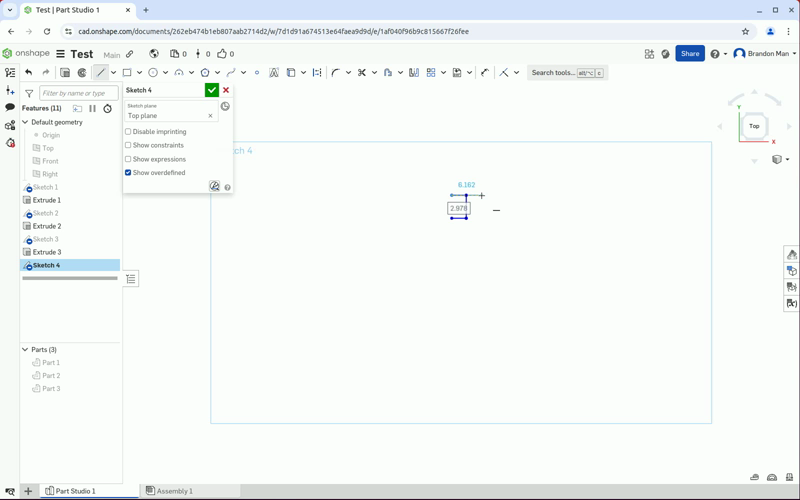
mouse_move(451, 218)
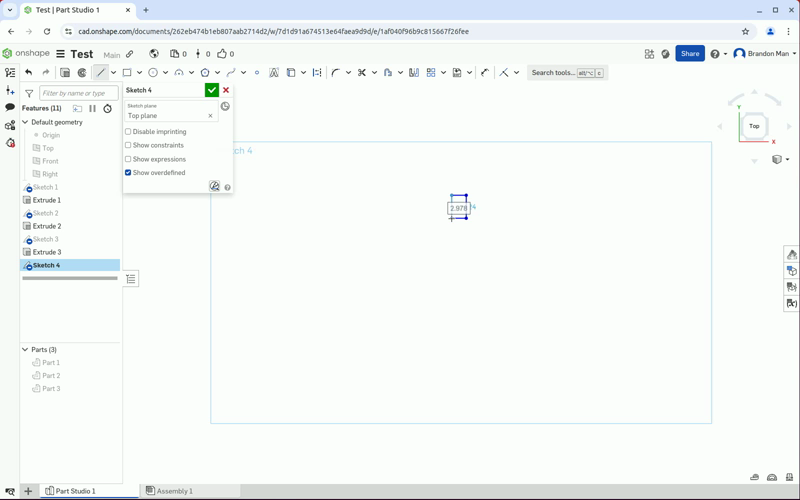
key_up(shift)
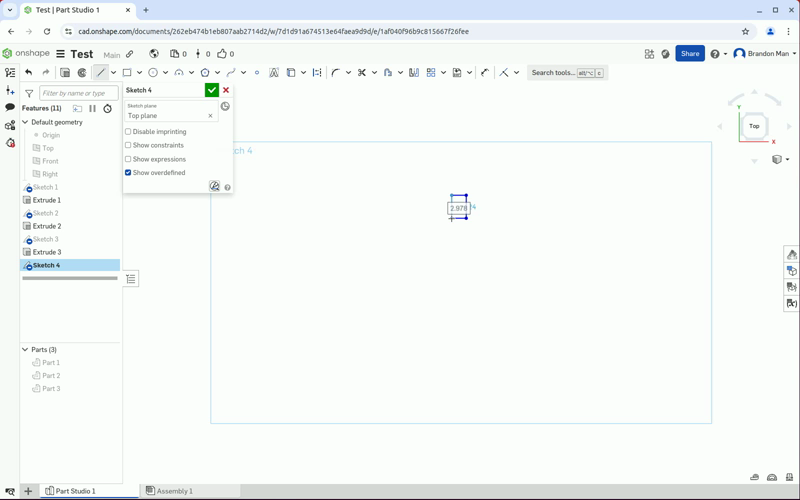
click(451, 218)
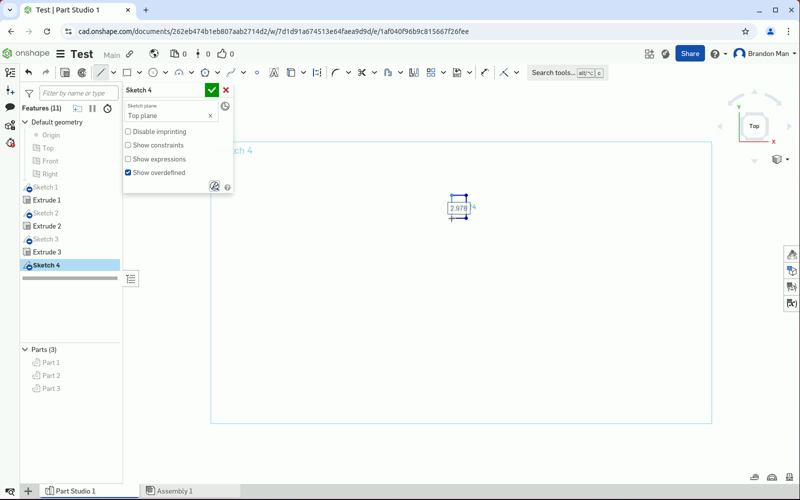
key(esc)
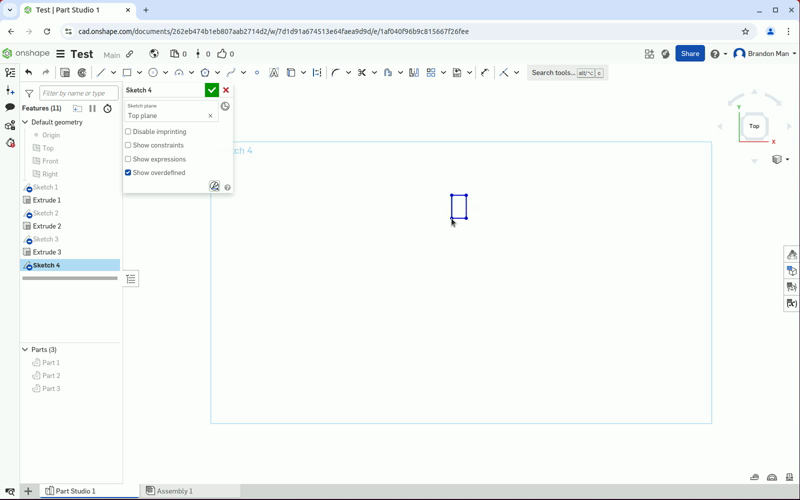
mouse_move(458, 202)
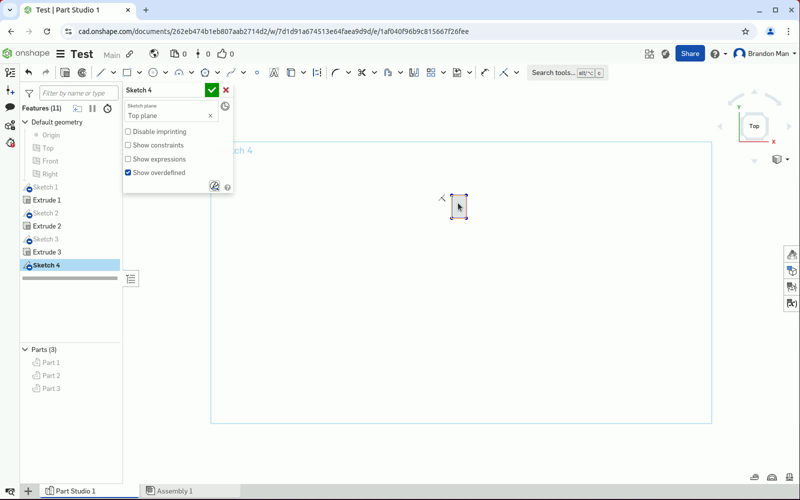
scroll(6)
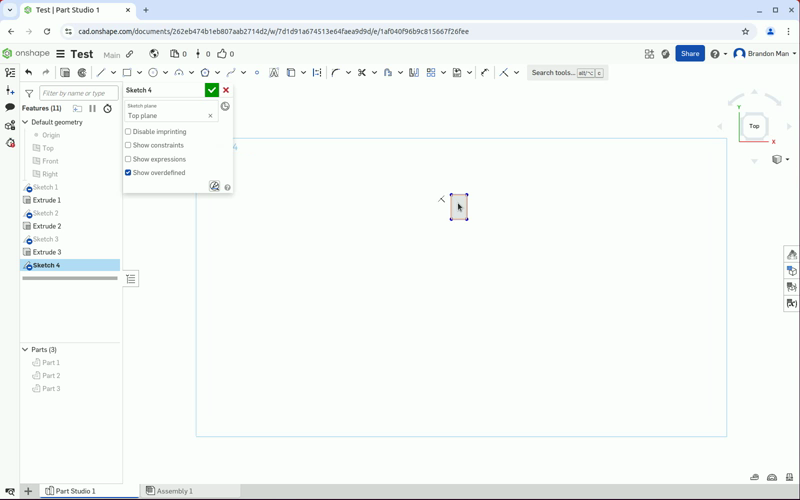
scroll(6)
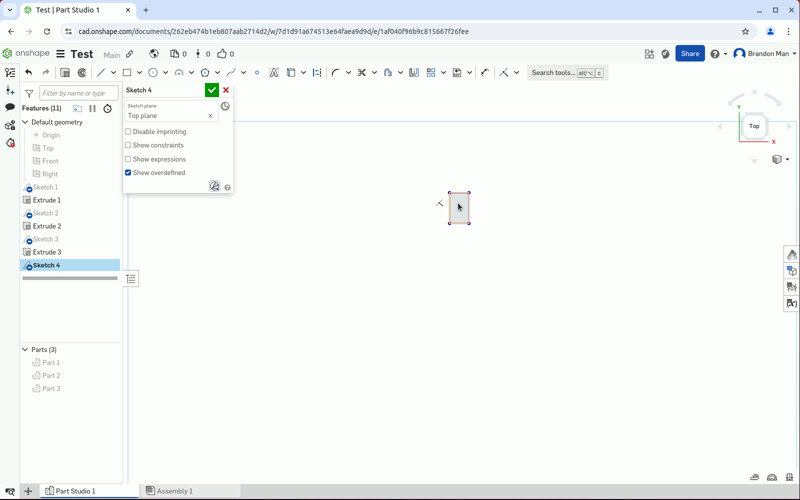
scroll(6)
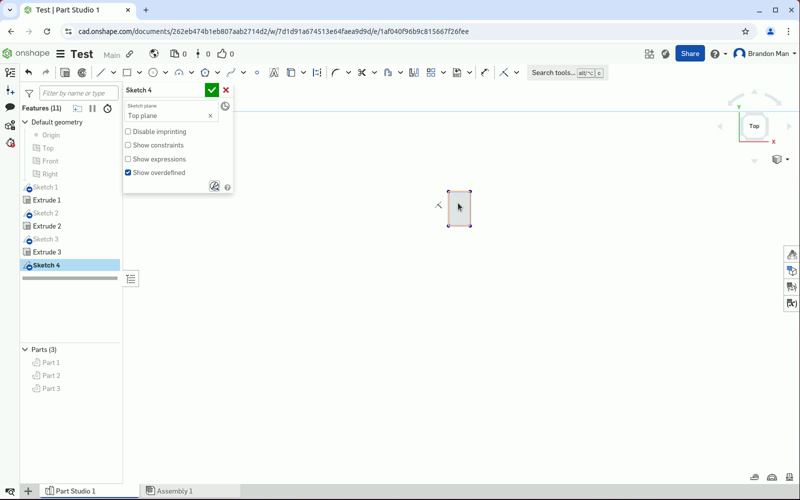
scroll(6)
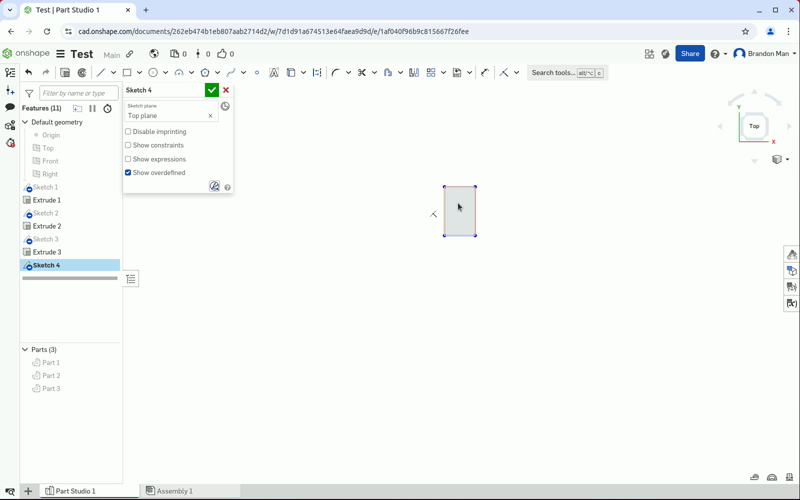
scroll(6)
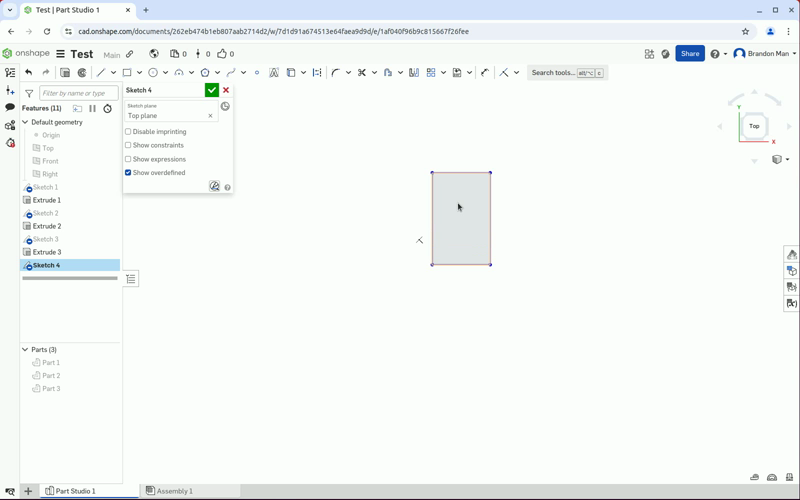
scroll(6)
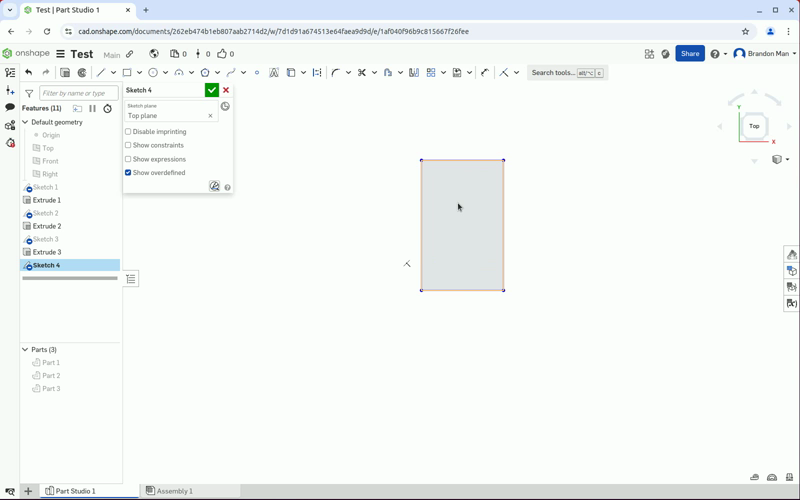
scroll(6)
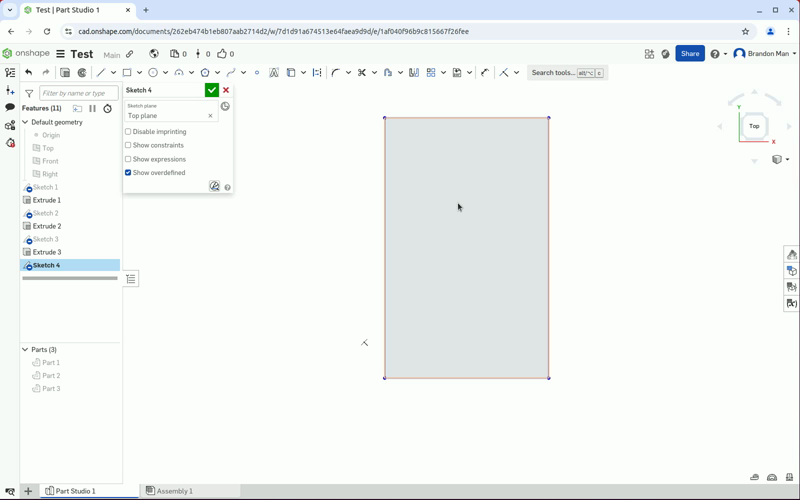
click(458, 202)
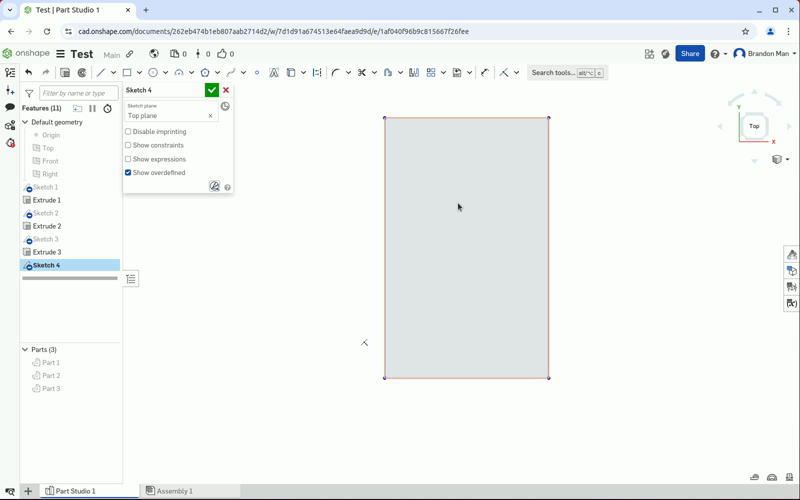
scroll(-6)
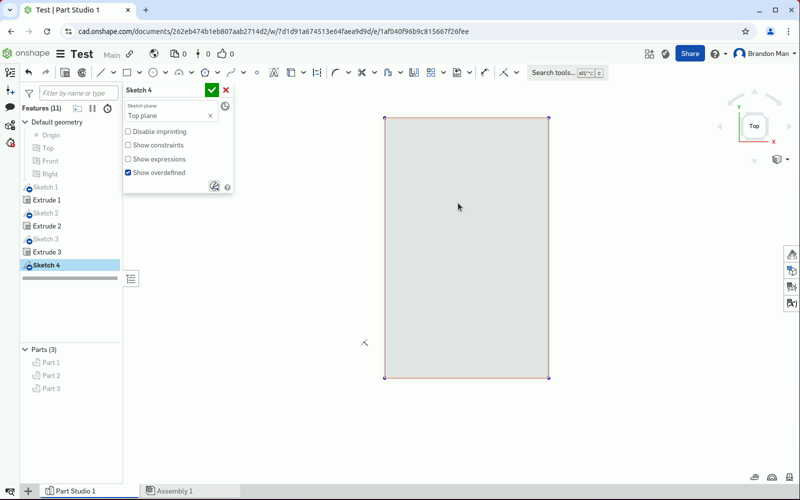
scroll(-6)
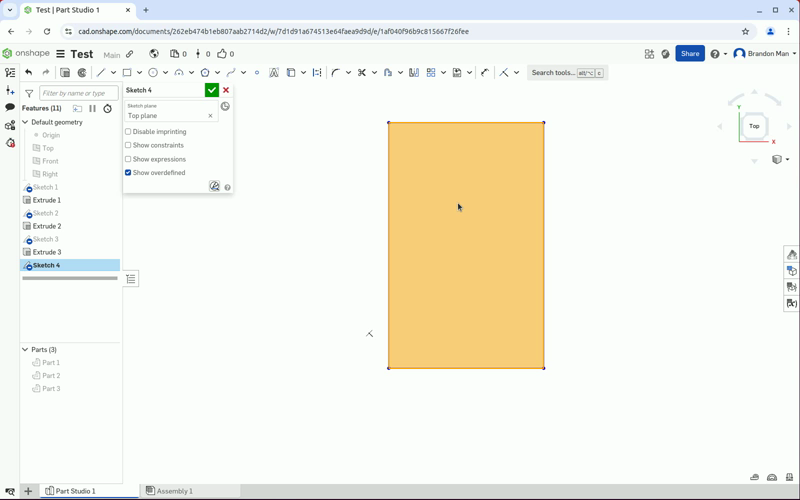
scroll(-6)
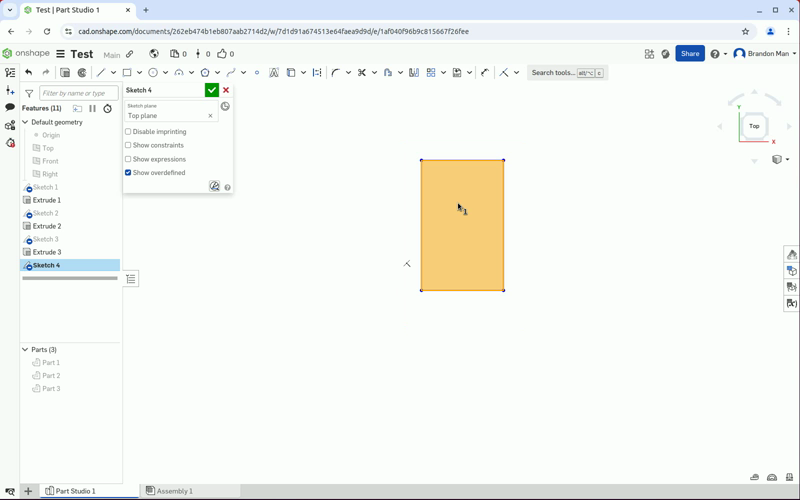
scroll(-6)
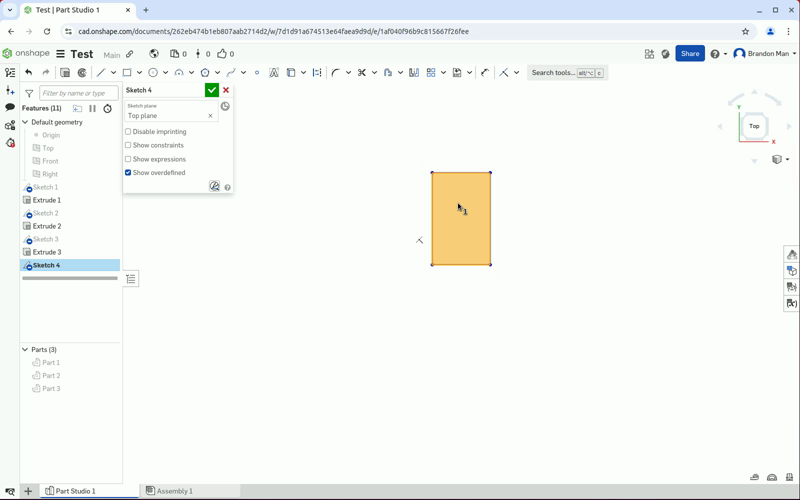
scroll(-6)
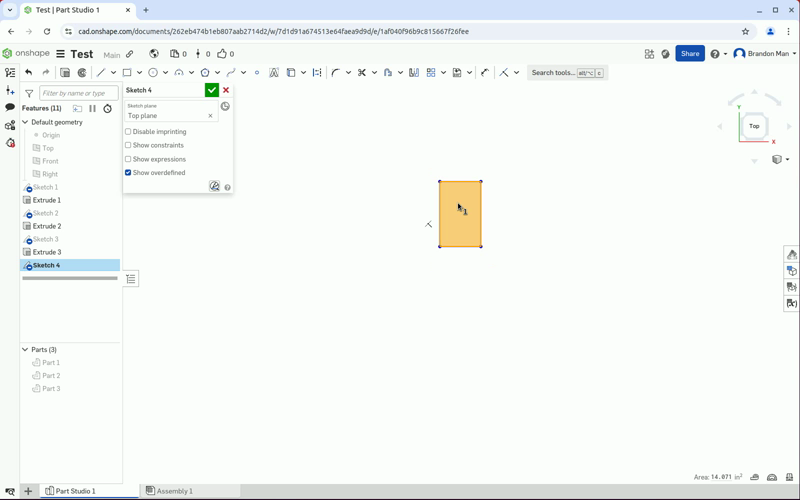
scroll(-6)
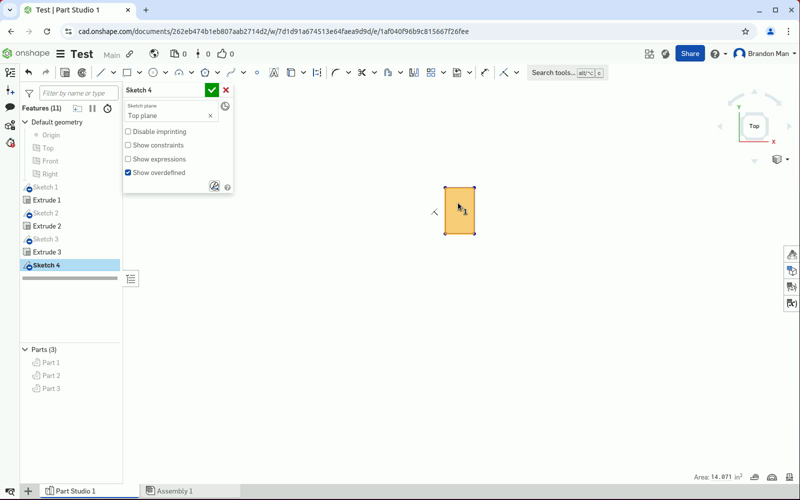
scroll(-6)
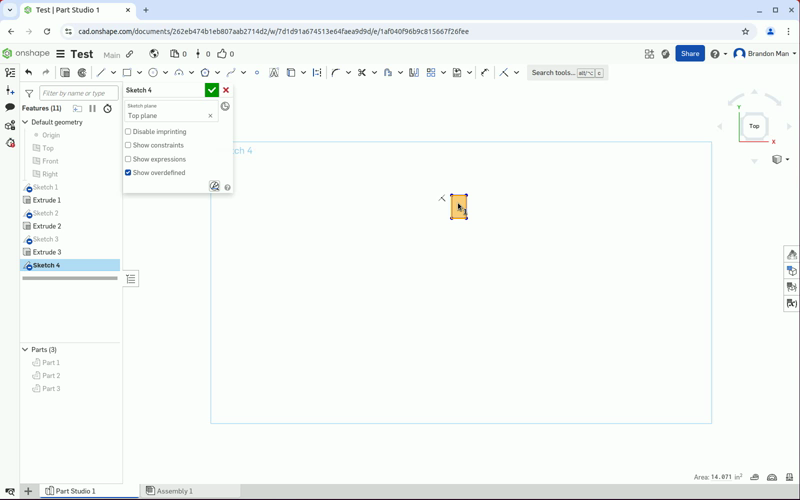
mouse_move(73, 352)
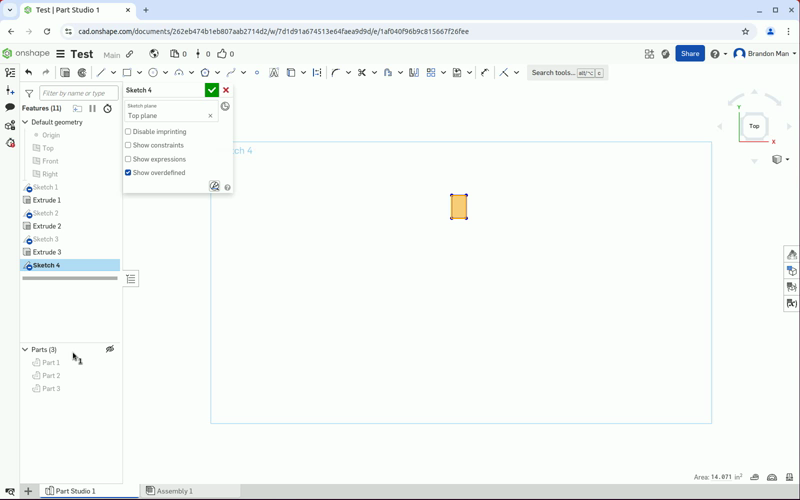
key(shift+y)
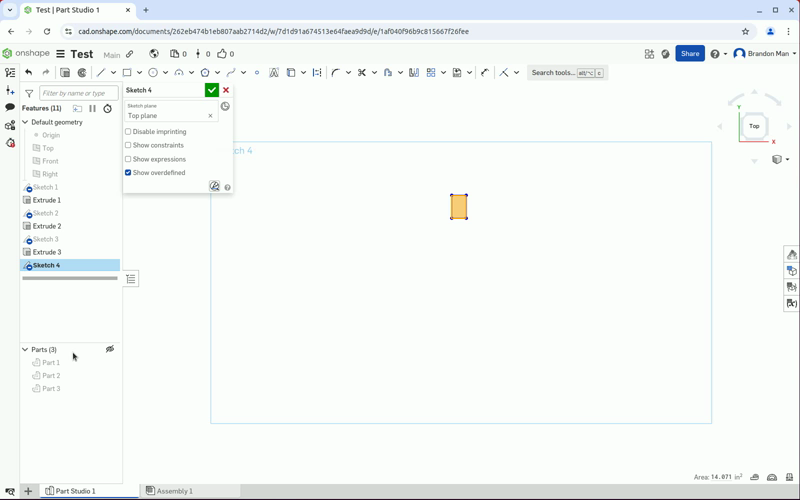
key(shift+e)
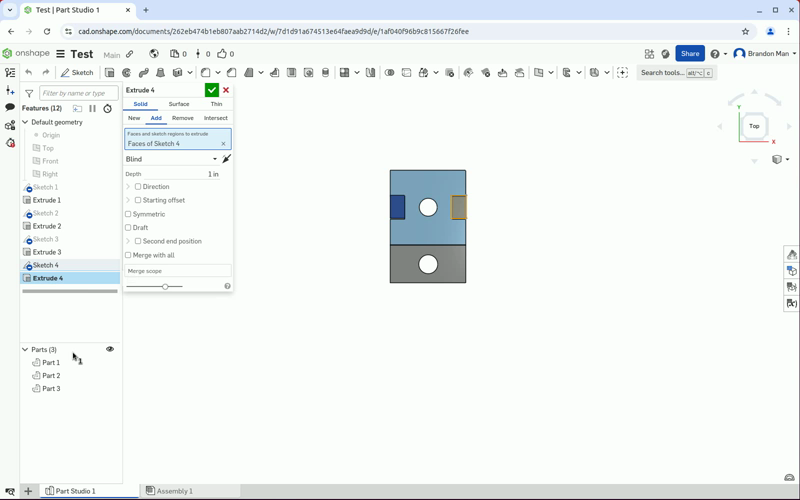
mouse_move(143, 106)
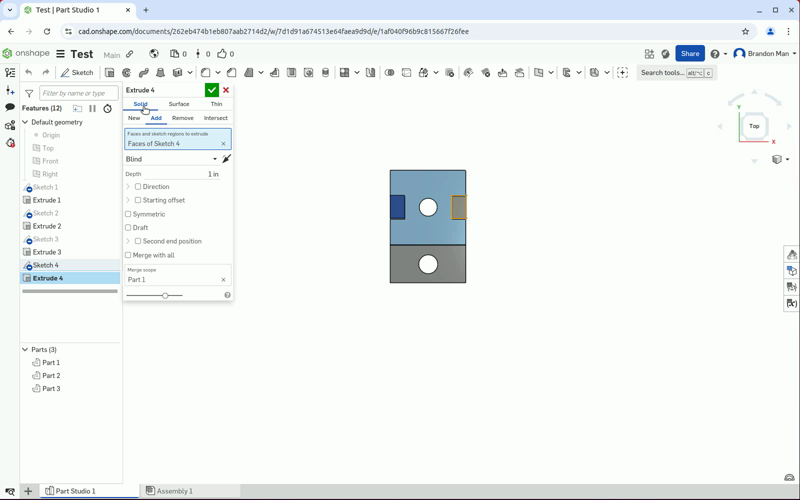
click(143, 106)
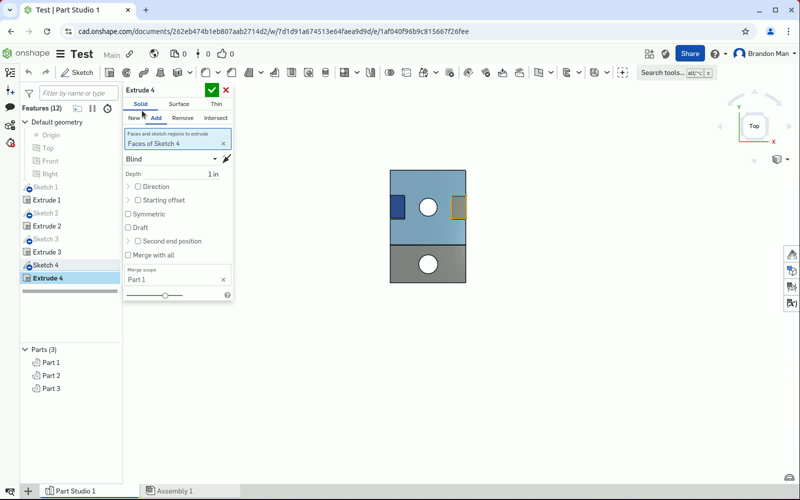
mouse_move(137, 120)
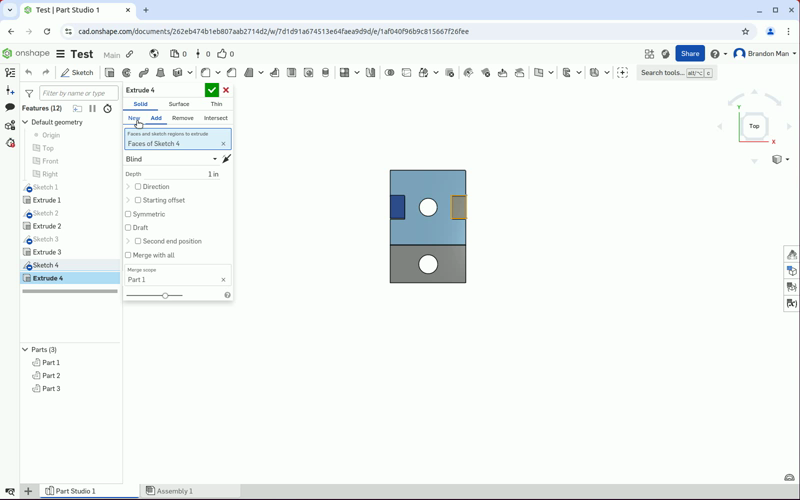
click(137, 120)
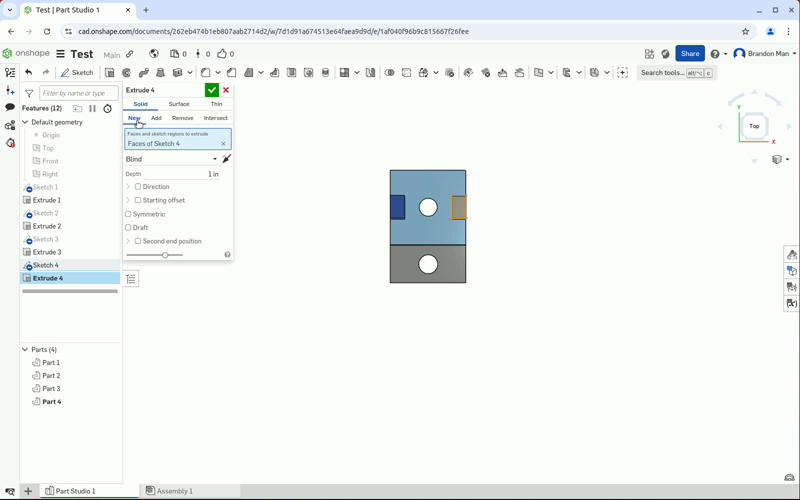
key(tab, 4)
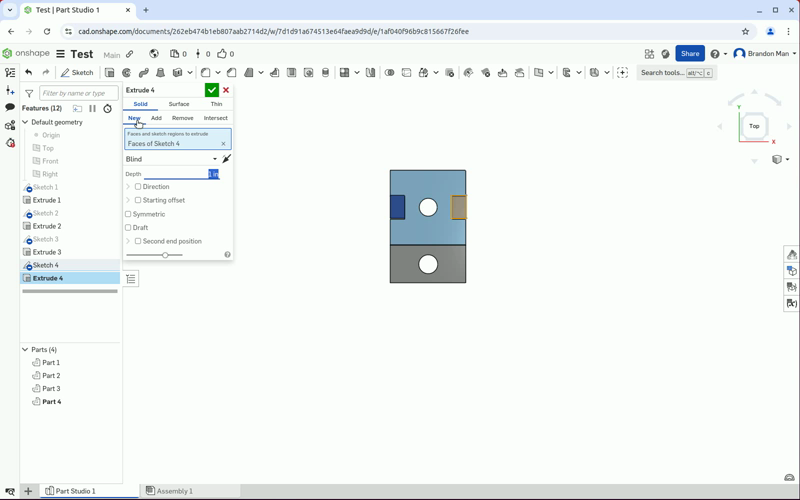
text(7.703)
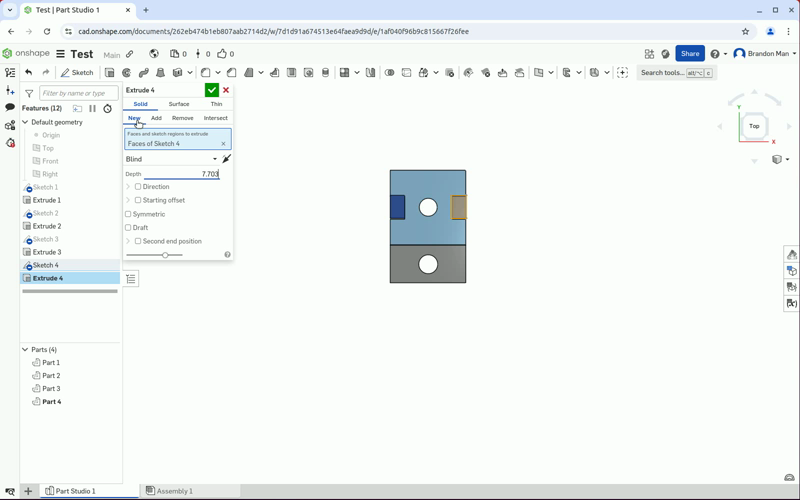
key(enter)
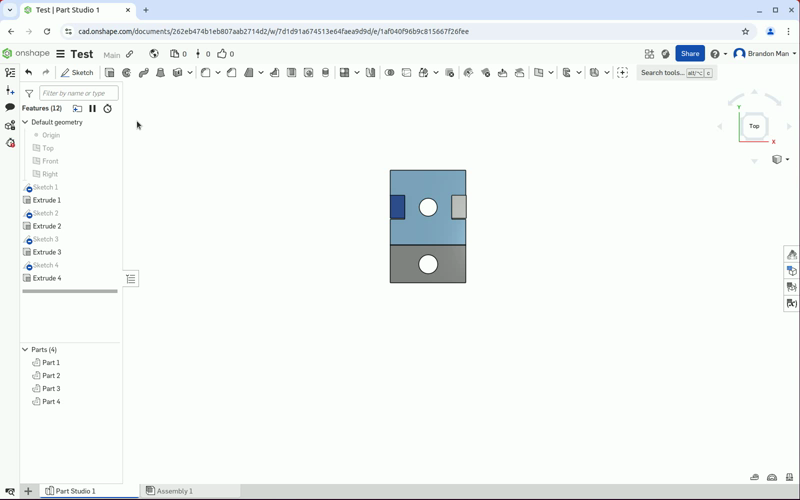
key(shift+h)
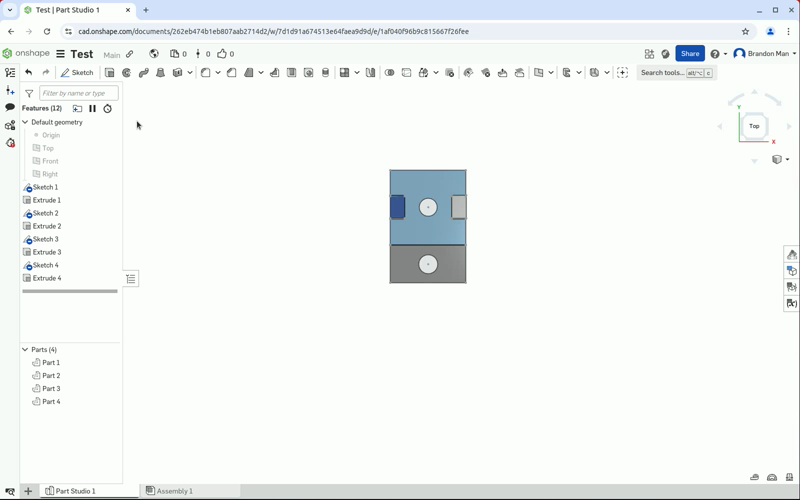
key(shift+h)
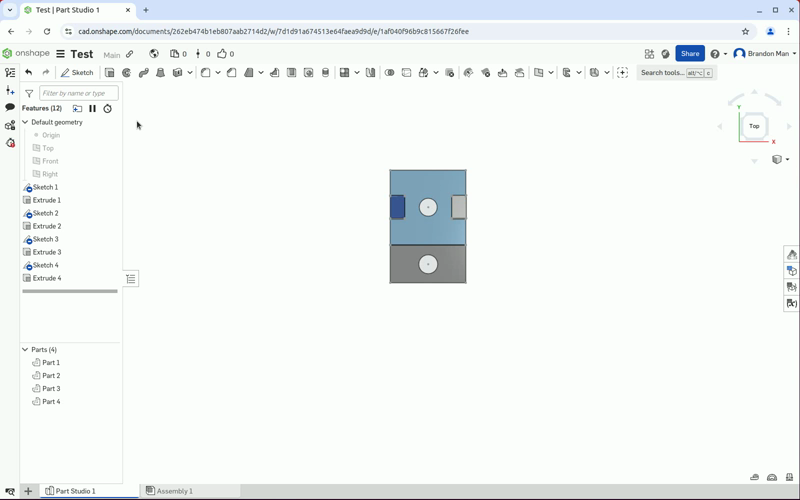
key(shift+7)
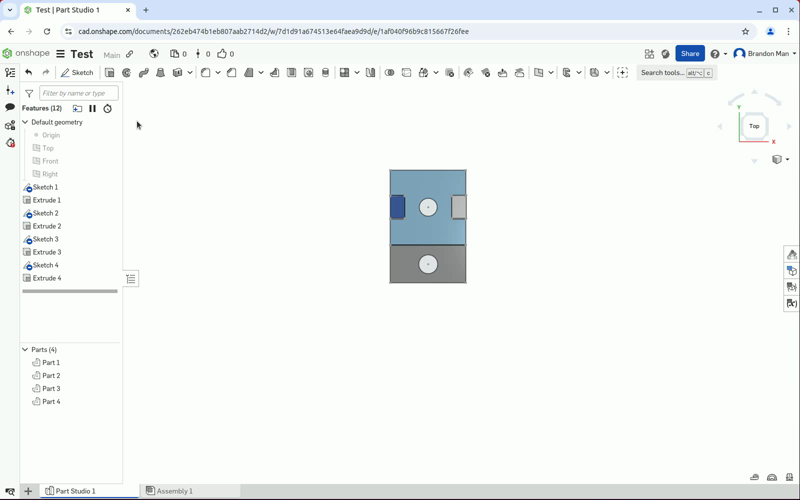
key(up, 3)
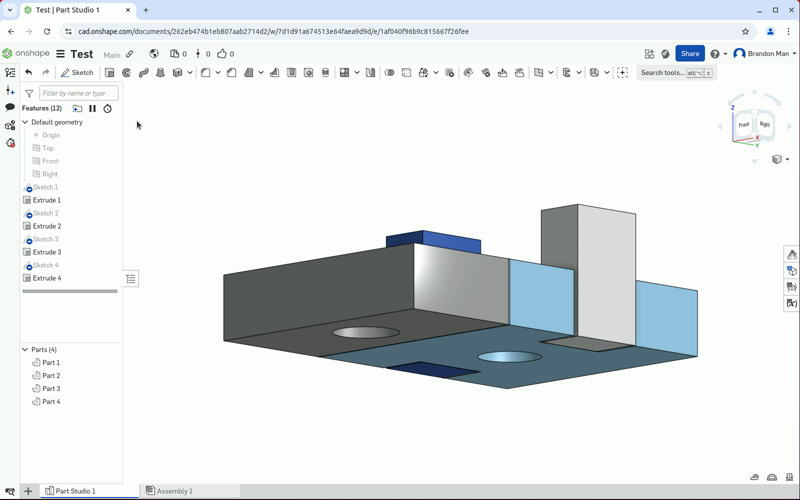
key(left, 3)
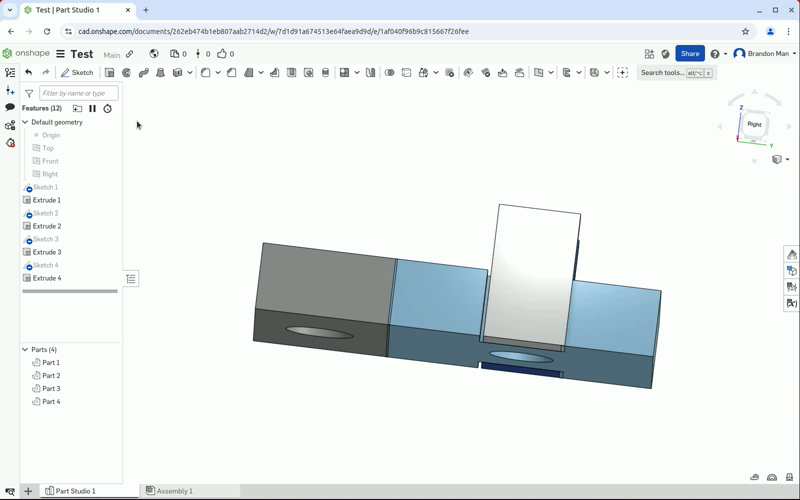
key(right, 3)
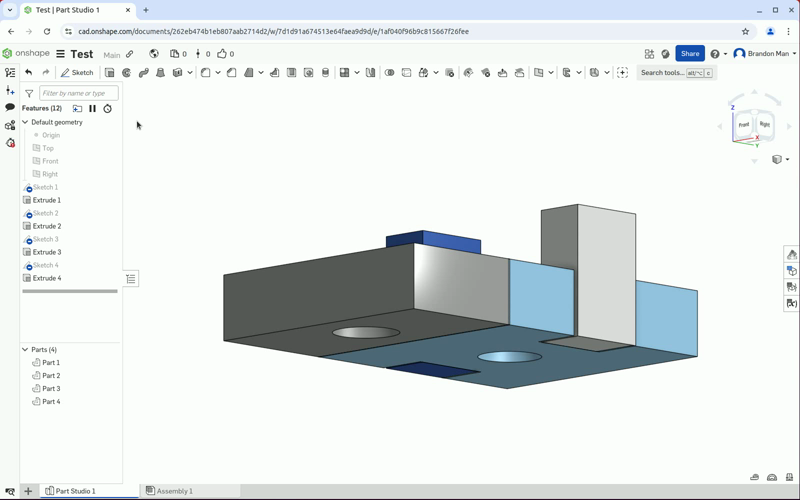
key(down, 3)
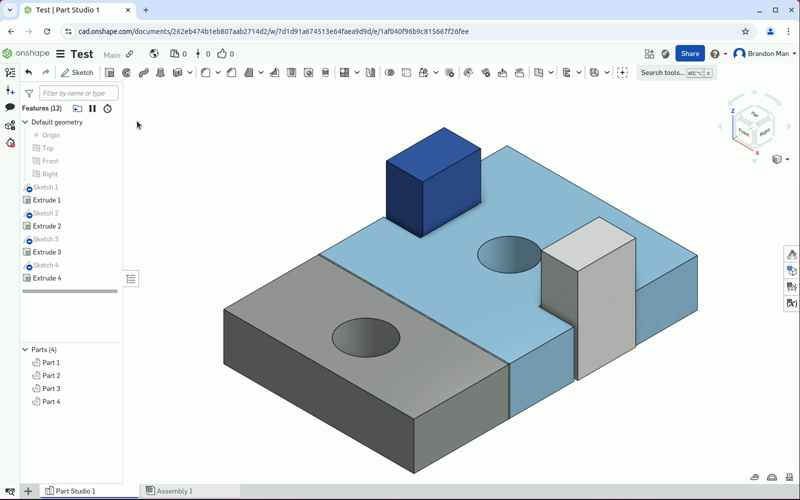
mouse_move(73, 189)
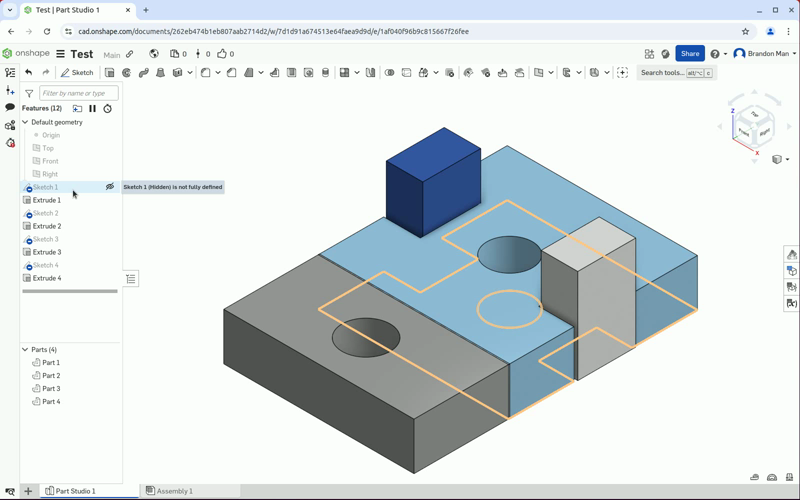
click(73, 189)